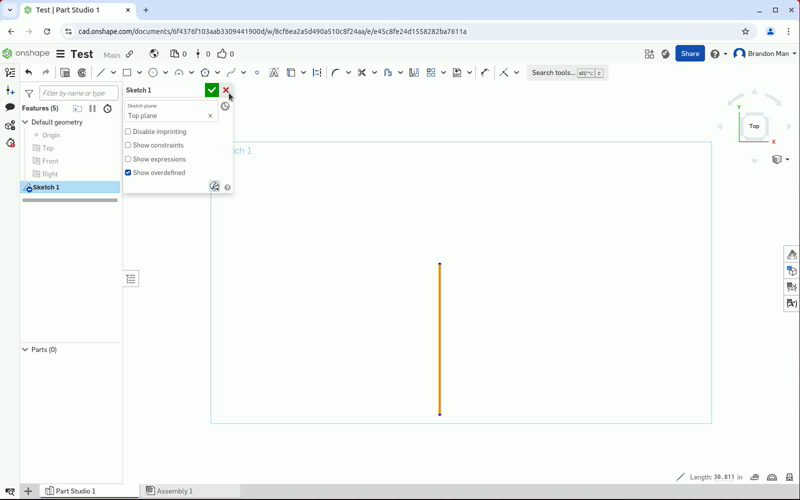
key(shift+h)
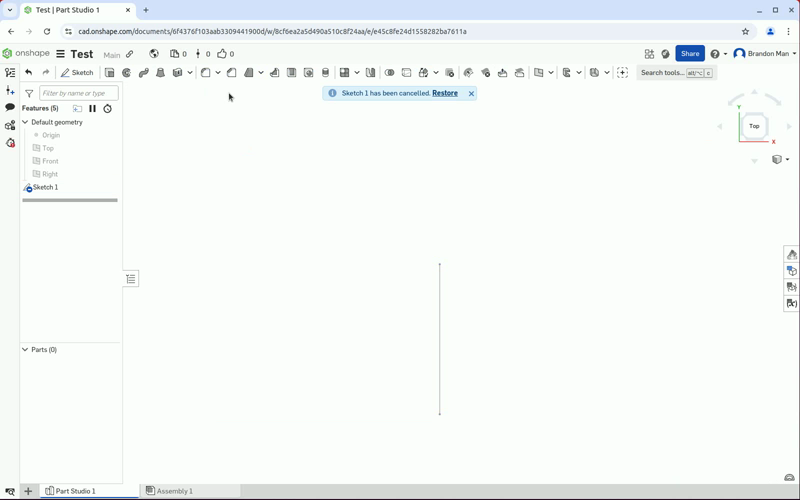
key(shift+s)
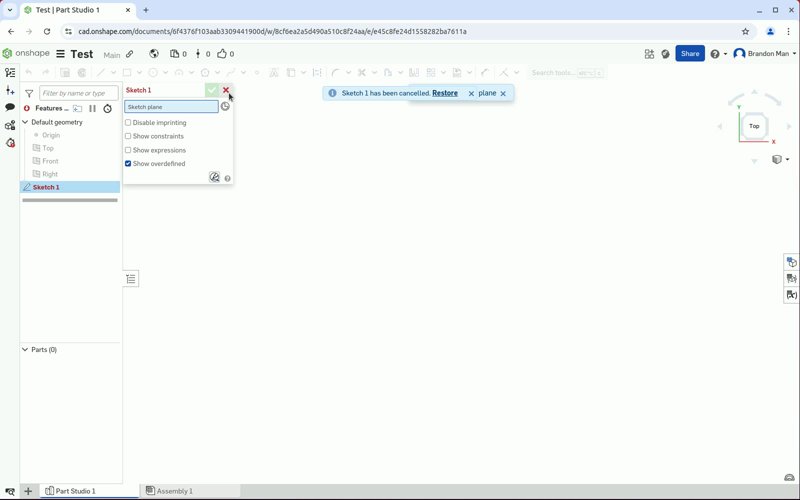
mouse_move(73, 150)
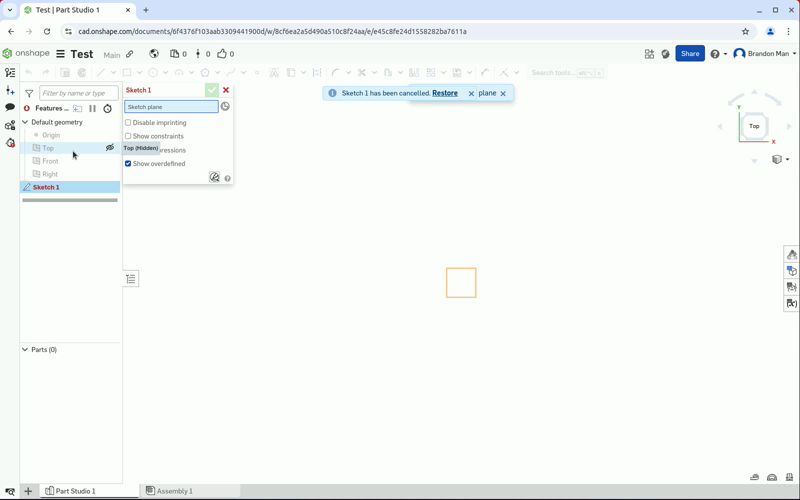
click(73, 150)
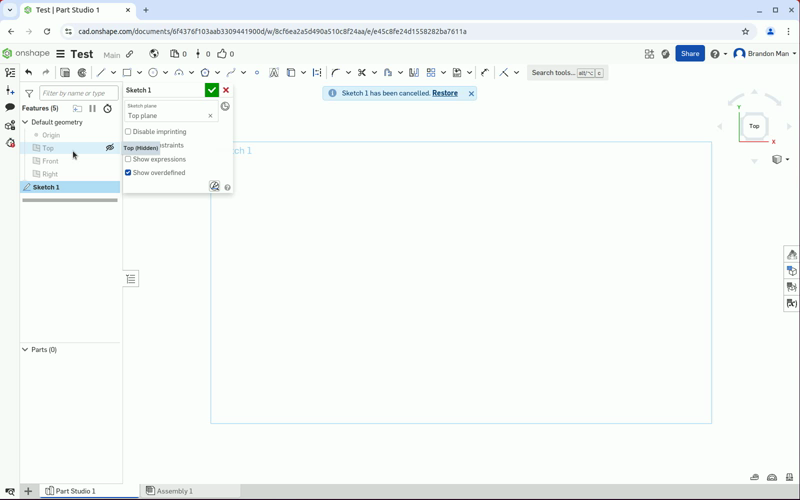
mouse_move(73, 352)
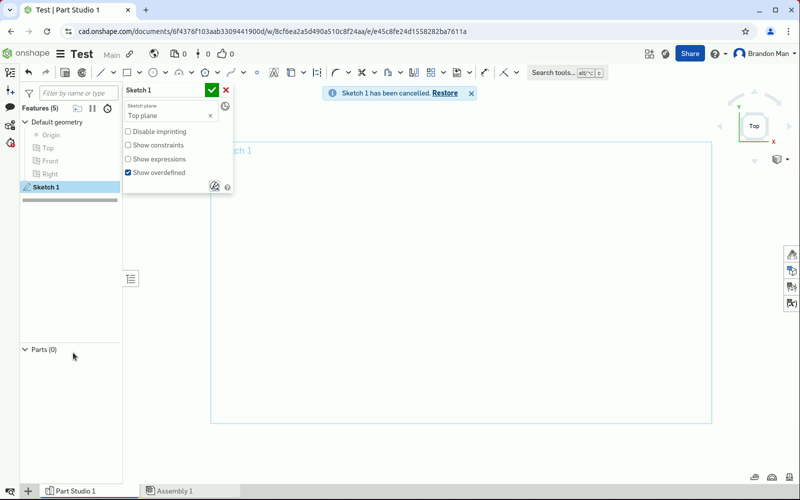
key(y)
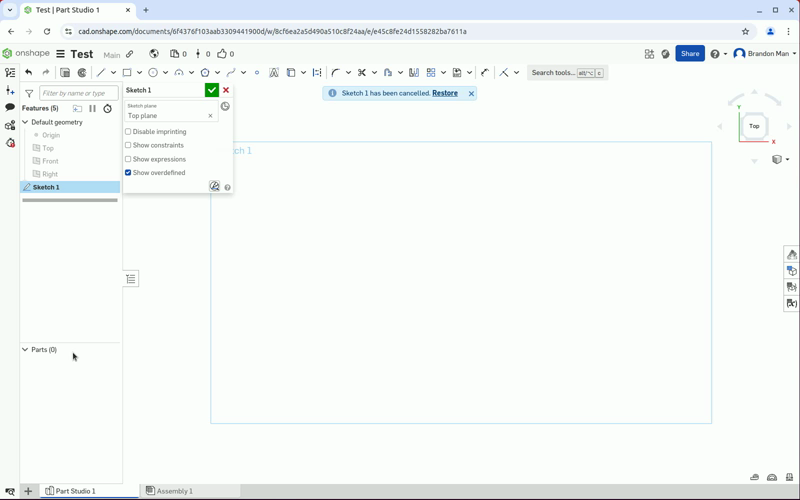
key(l)
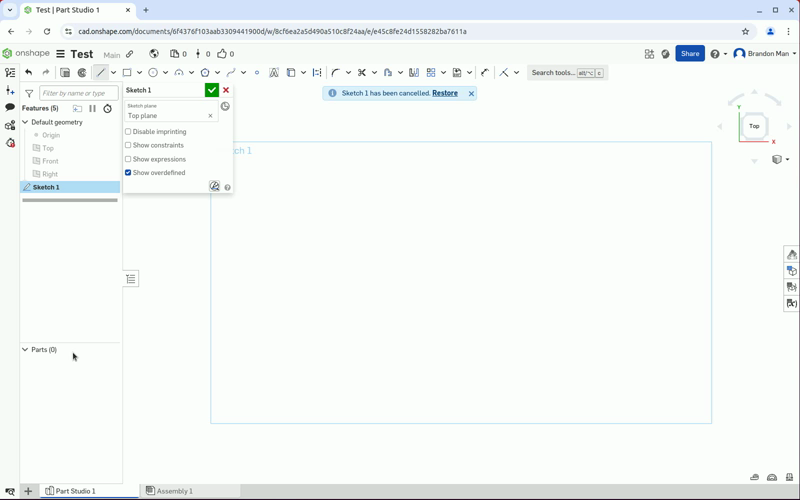
key_down(shift)
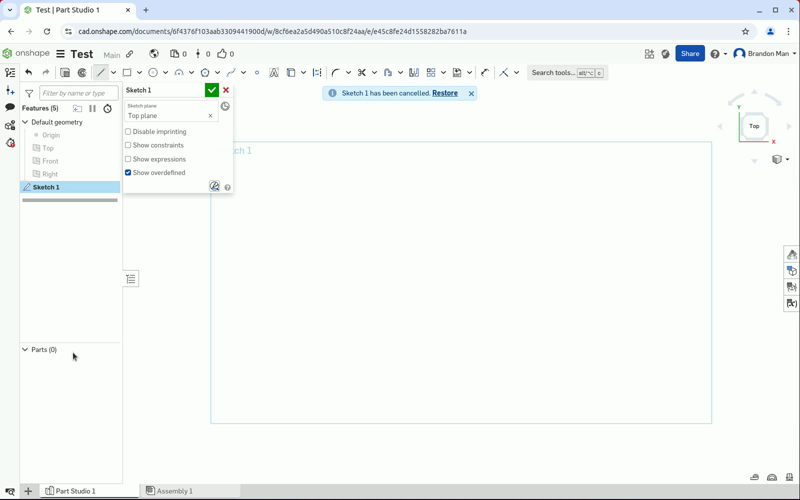
mouse_move(348, 320)
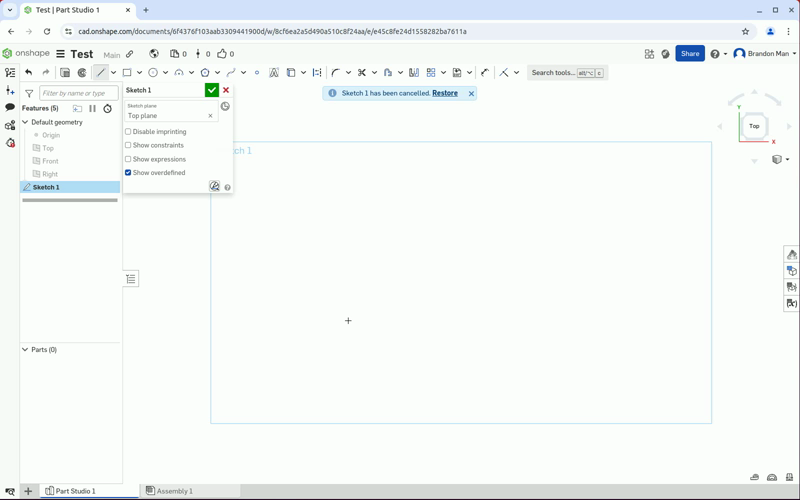
click(348, 320)
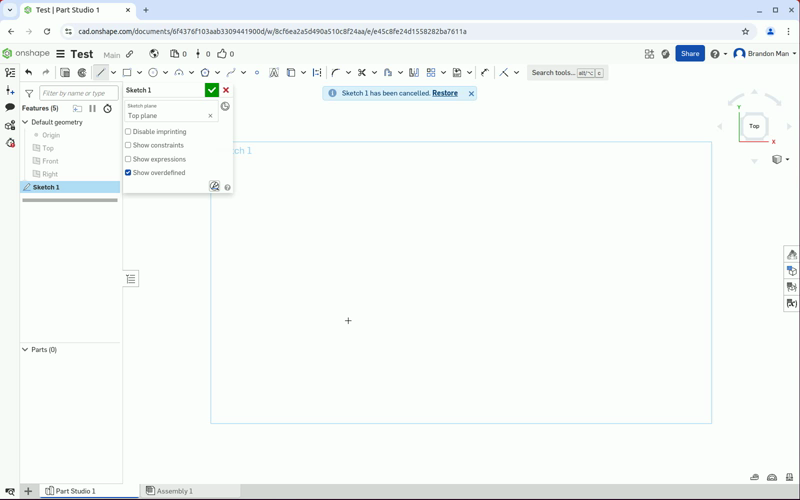
key_up(shift)
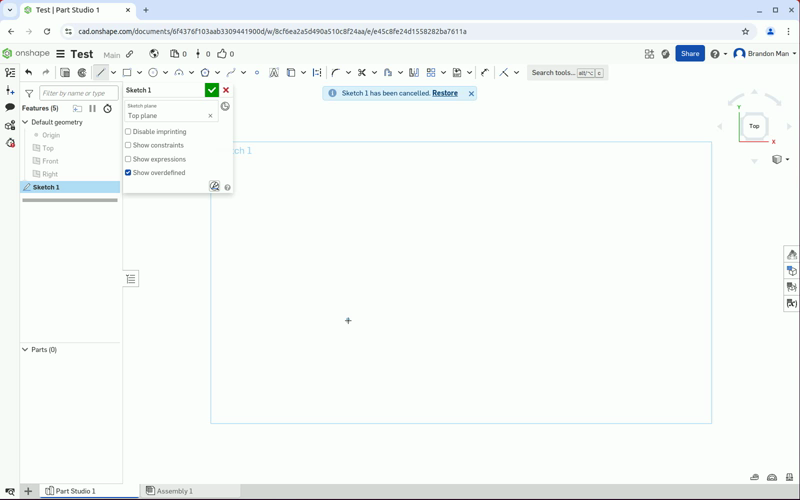
key_down(shift)
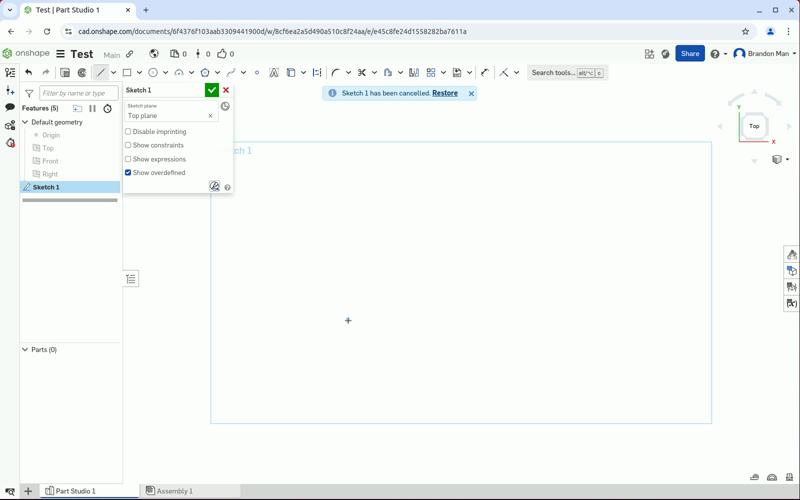
mouse_move(498, 320)
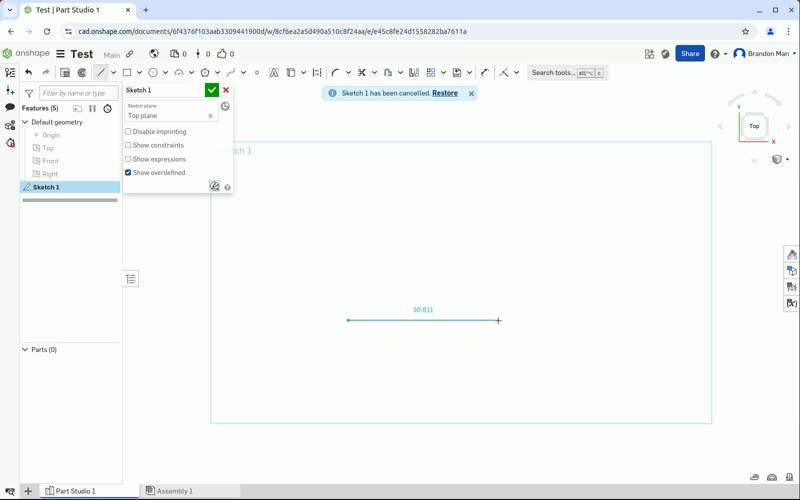
click(498, 320)
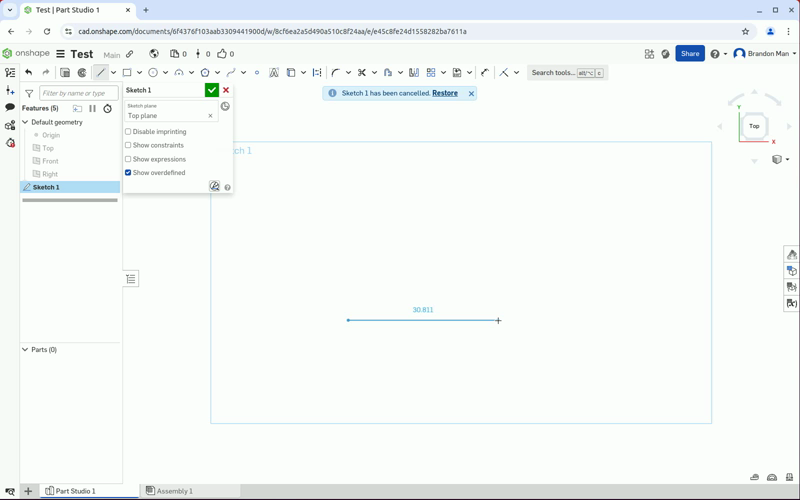
key_up(shift)
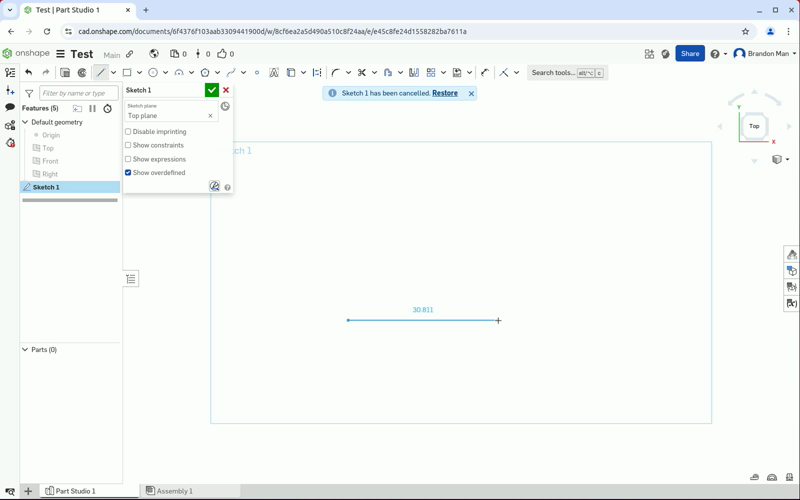
key_down(shift)
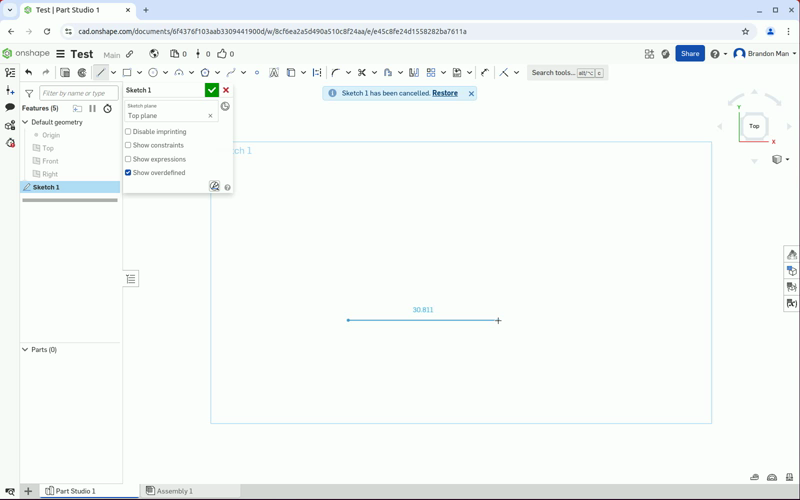
mouse_move(498, 244)
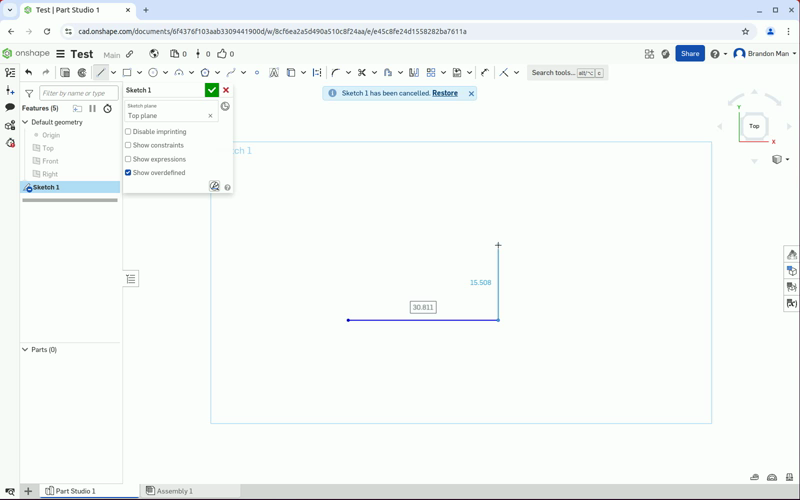
click(498, 244)
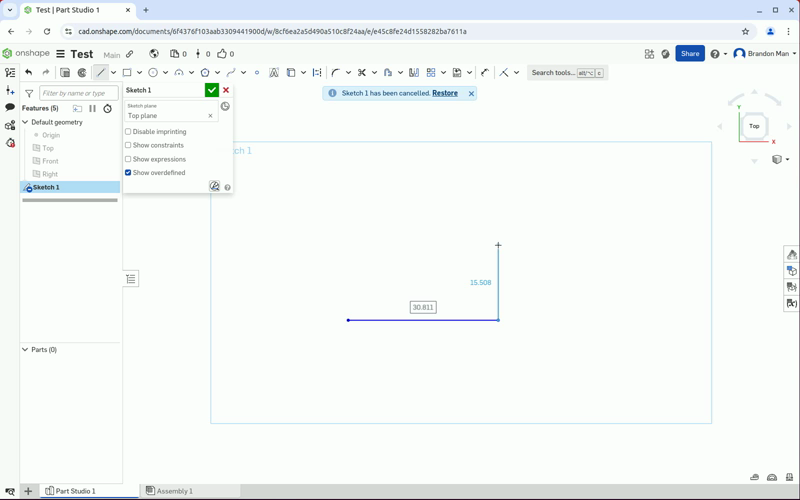
key_up(shift)
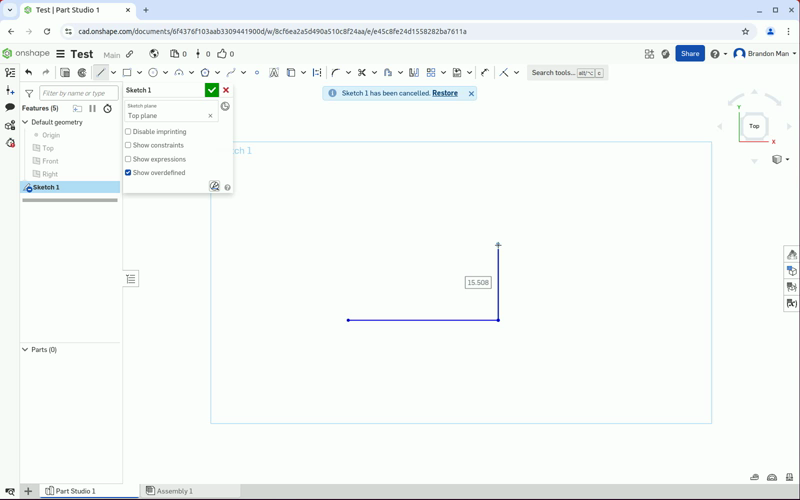
key_down(shift)
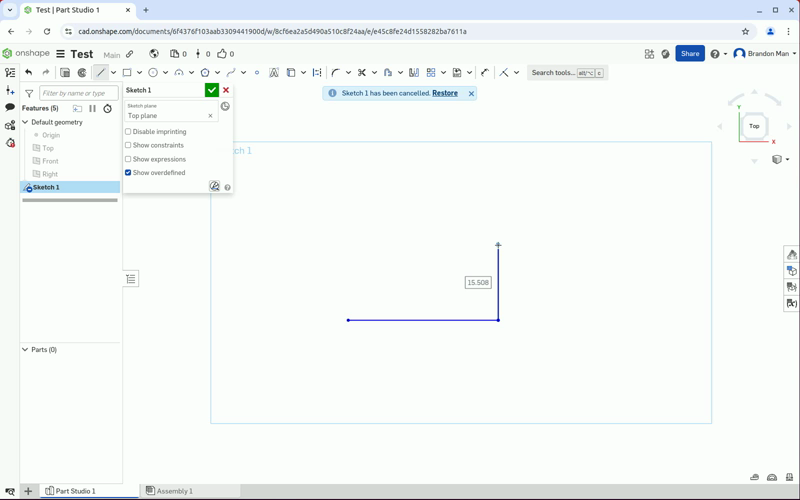
mouse_move(348, 244)
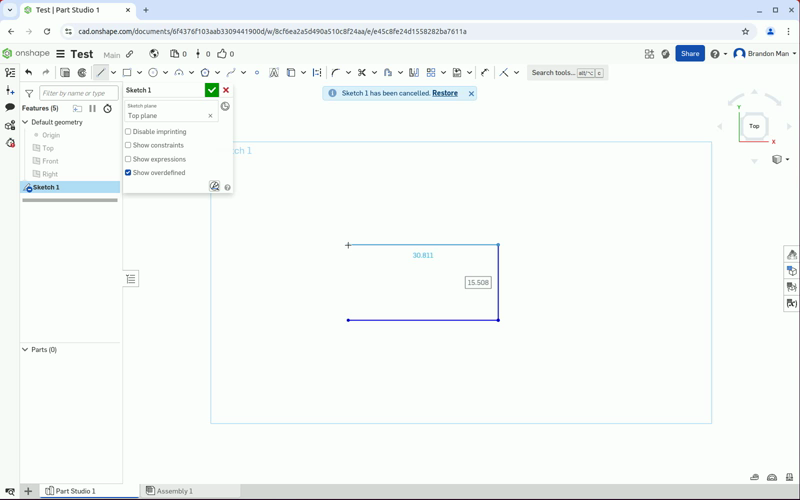
click(348, 244)
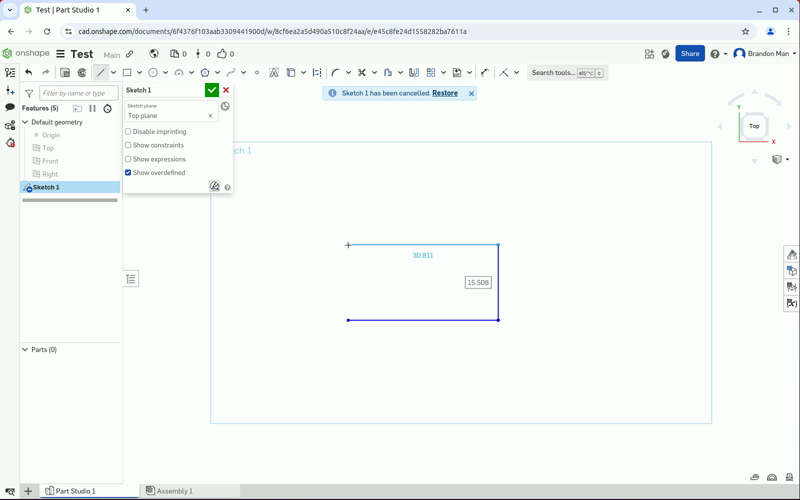
key_up(shift)
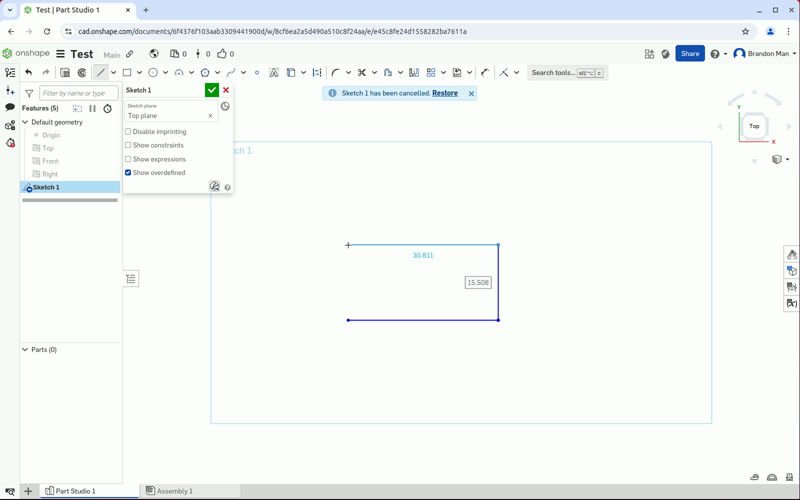
key_down(shift)
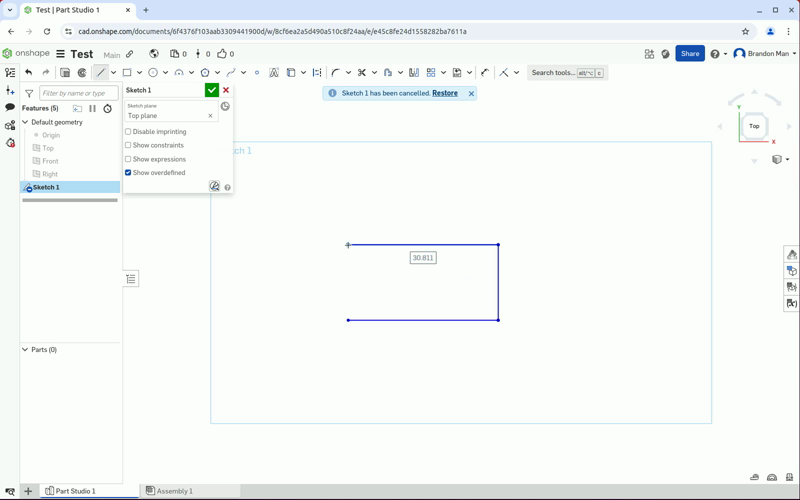
mouse_move(348, 320)
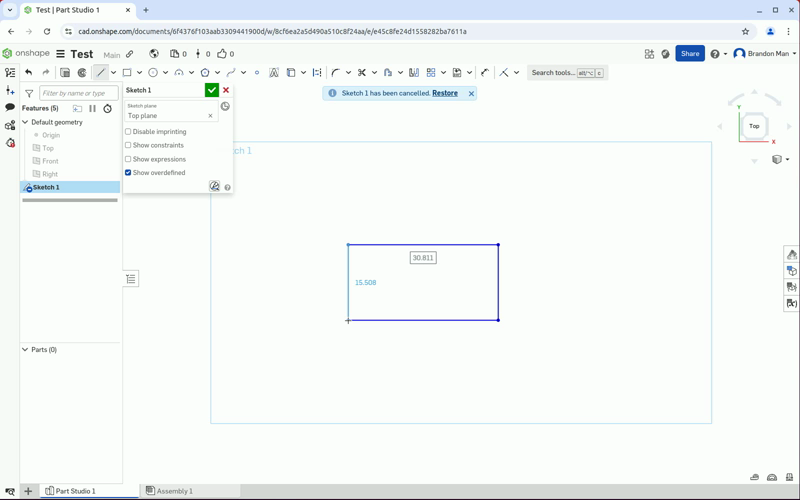
key_up(shift)
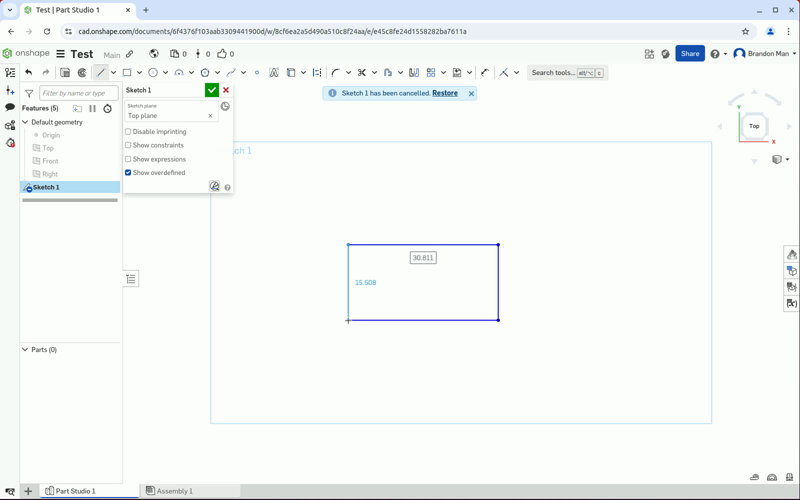
click(348, 320)
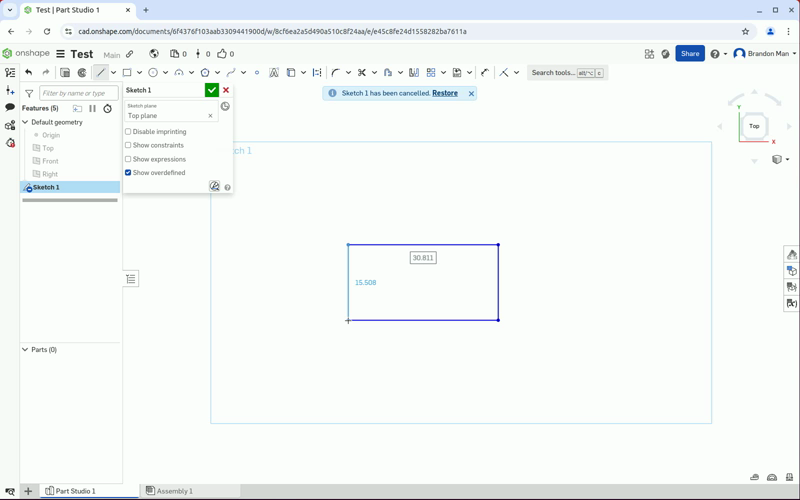
key(esc)
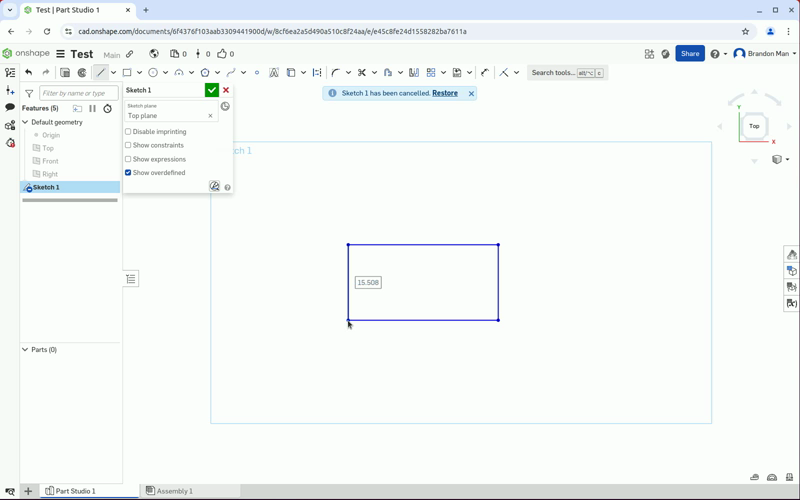
key(c)
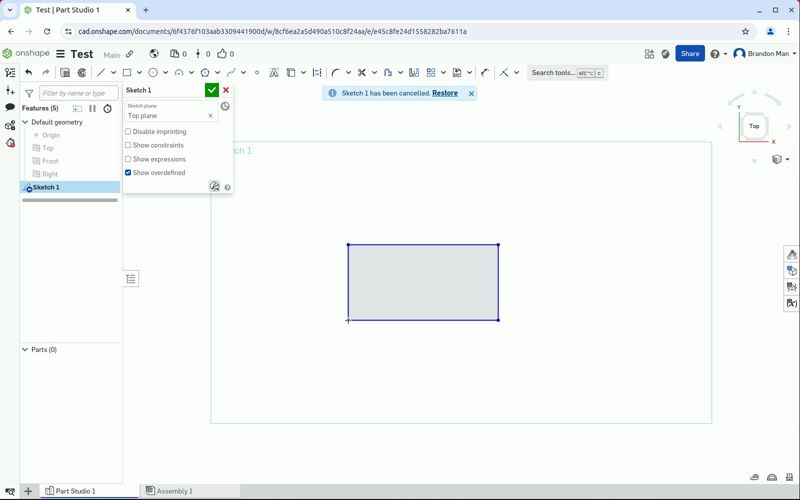
key_down(shift)
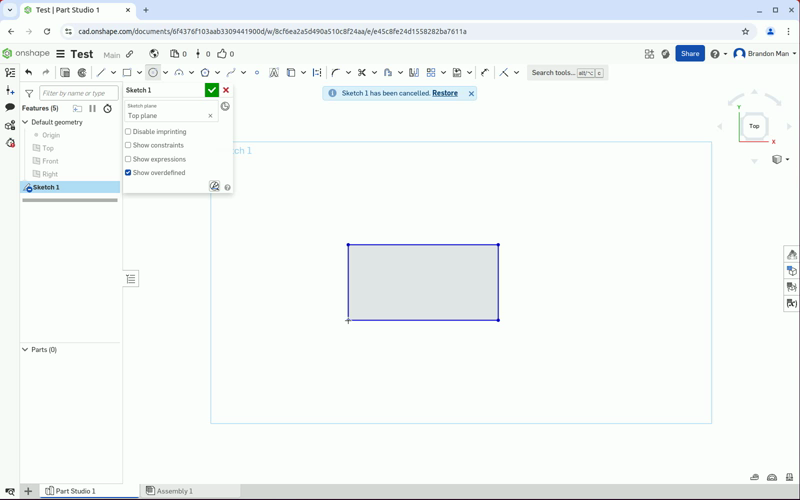
mouse_move(386, 282)
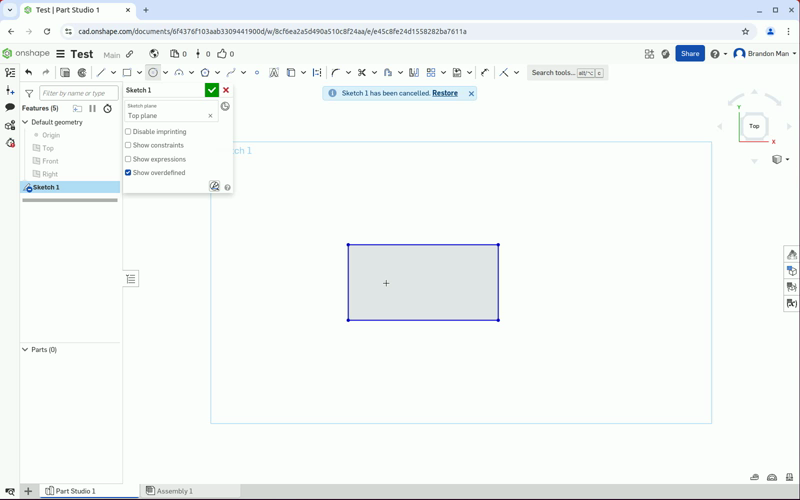
click(386, 282)
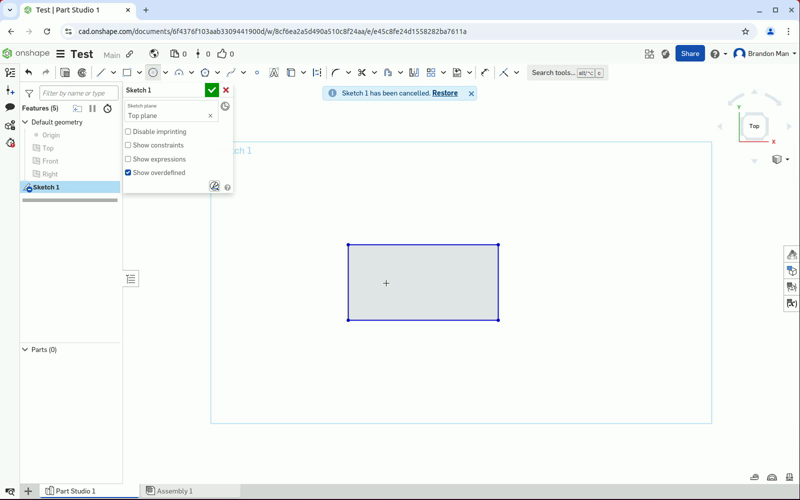
key_up(shift)
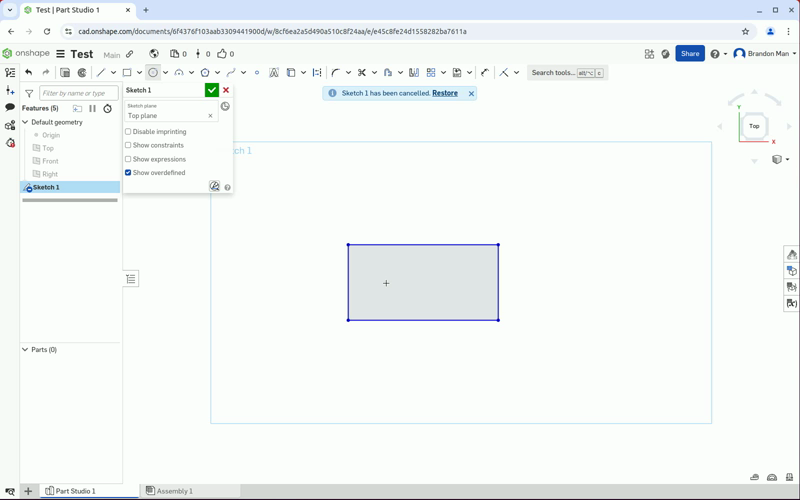
mouse_move(398, 282)
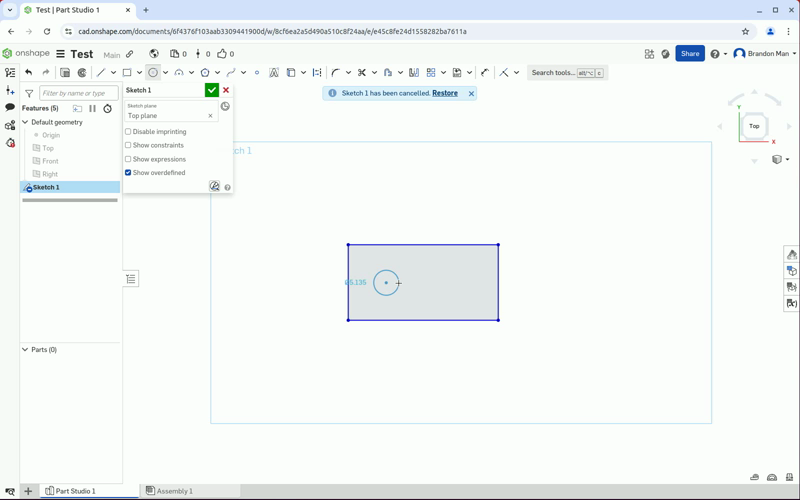
click(398, 282)
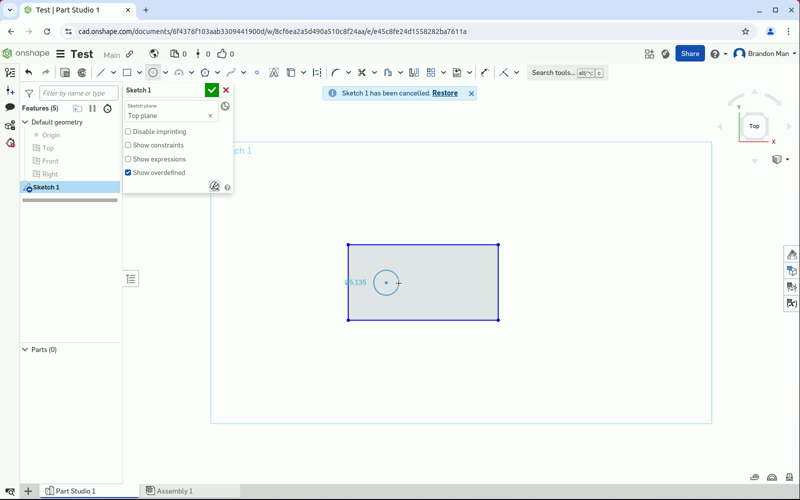
key(esc)
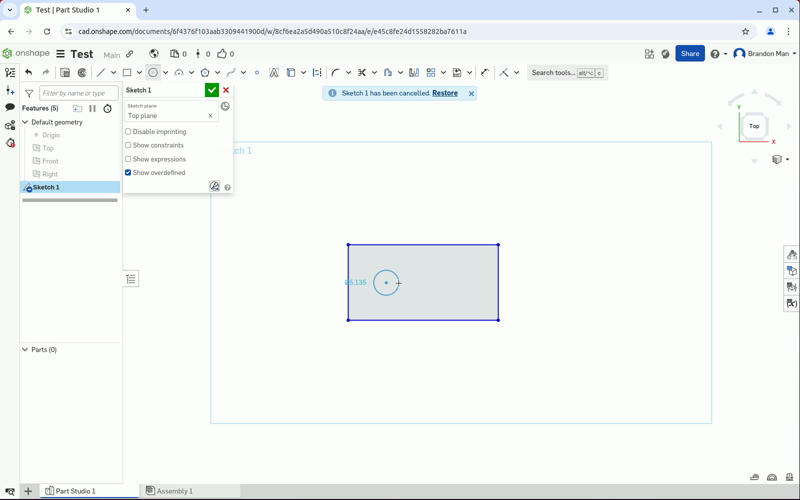
key(c)
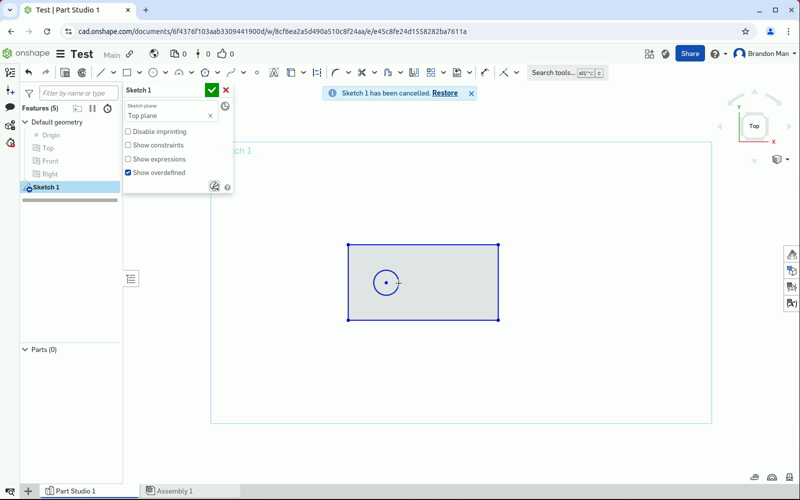
key_down(shift)
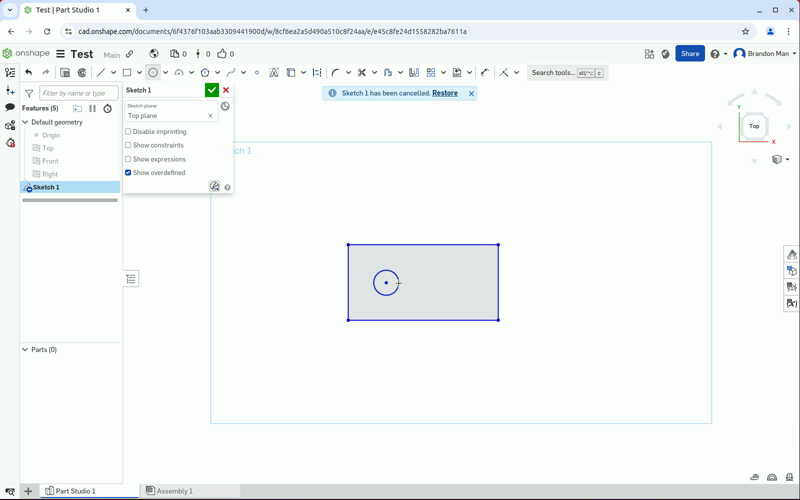
mouse_move(460, 282)
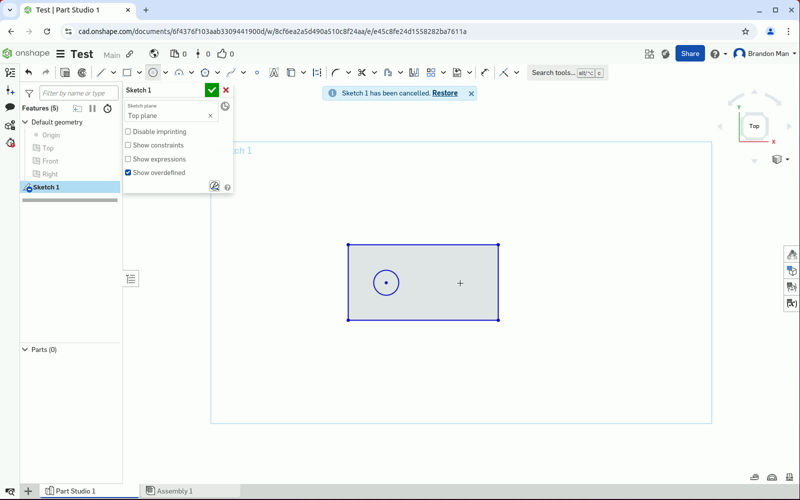
click(460, 282)
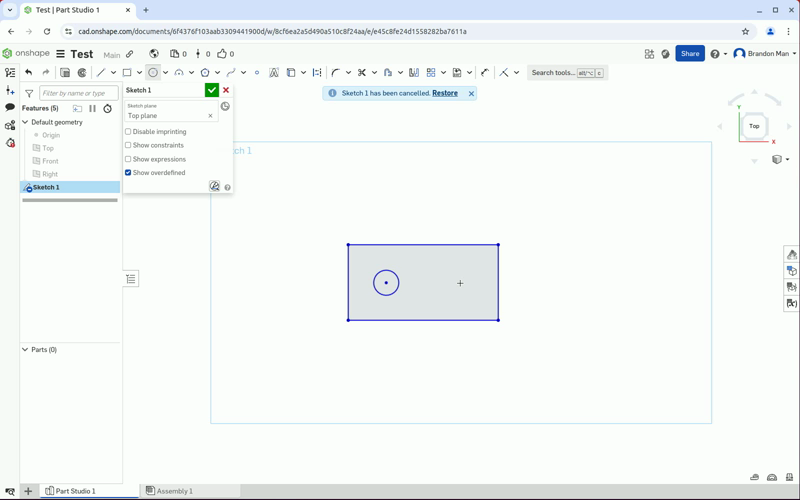
key_up(shift)
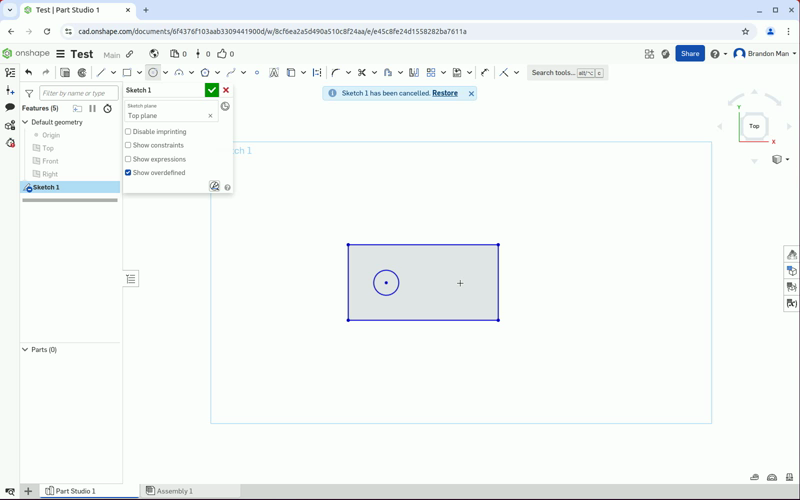
mouse_move(472, 282)
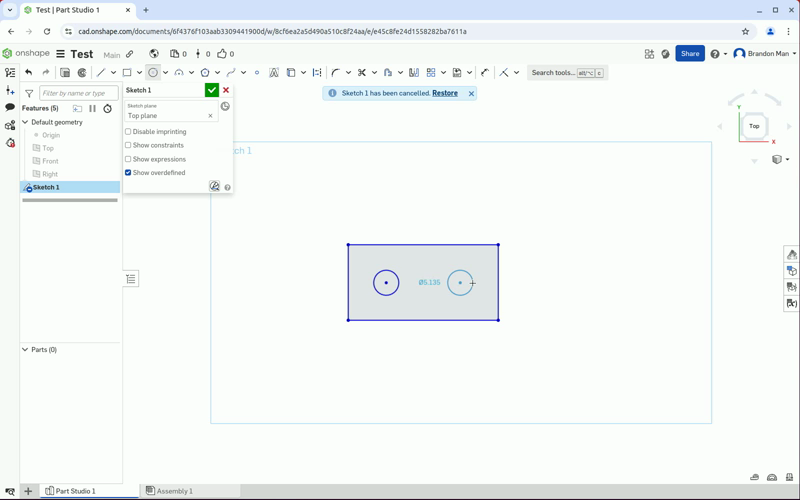
click(472, 282)
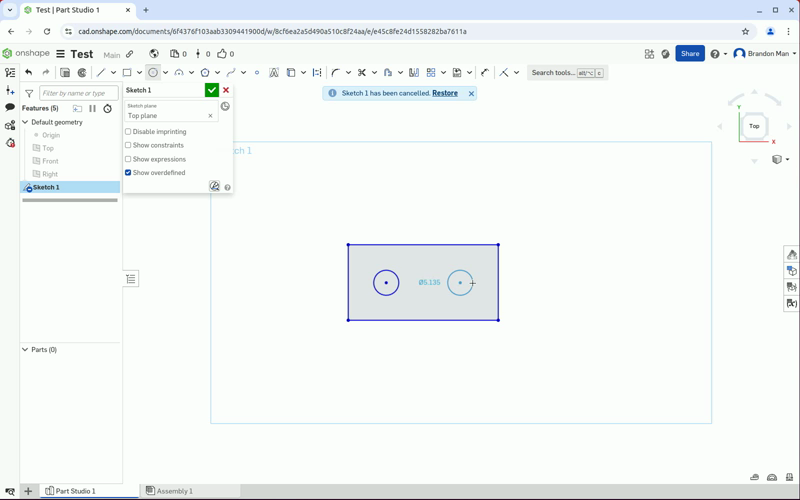
key(esc)
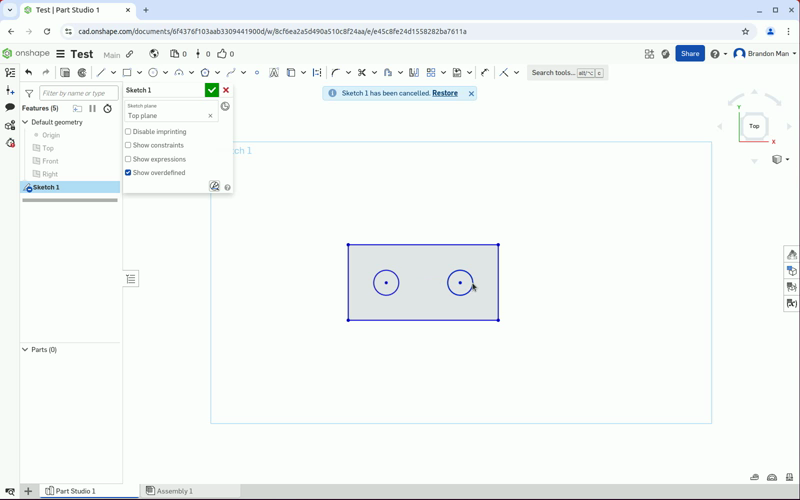
mouse_move(478, 297)
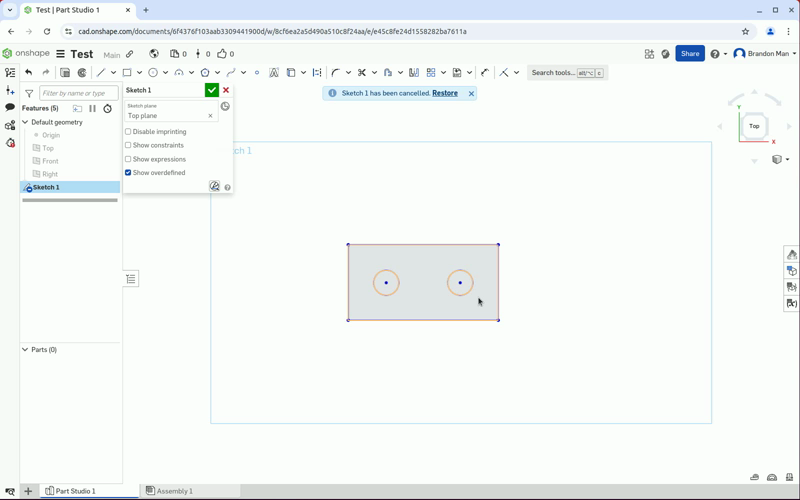
click(478, 297)
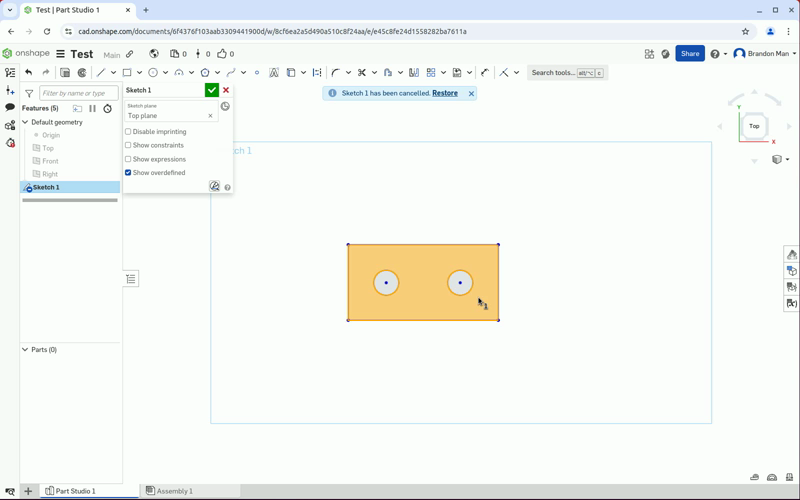
mouse_move(73, 352)
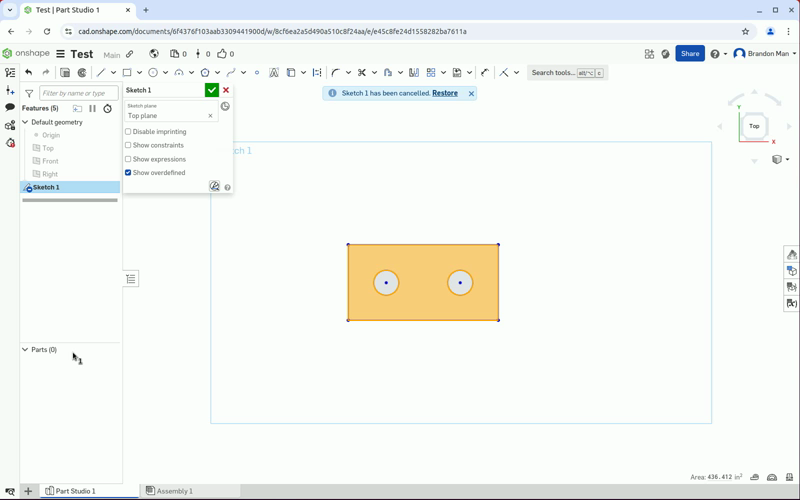
key(shift+y)
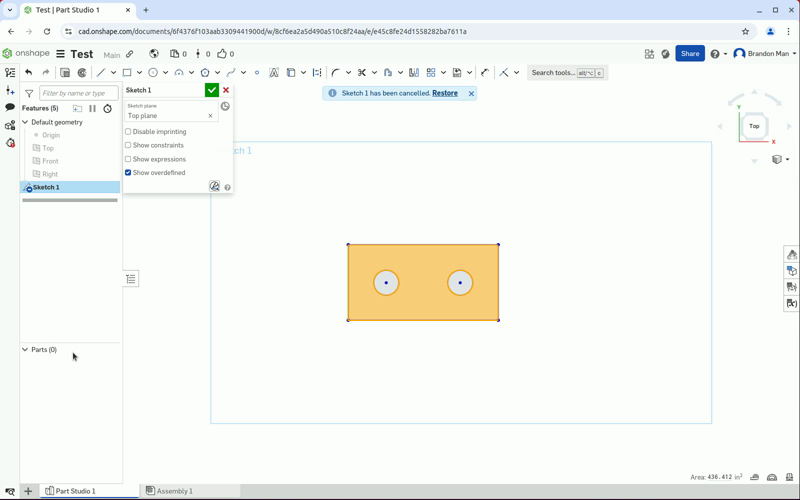
key(shift+e)
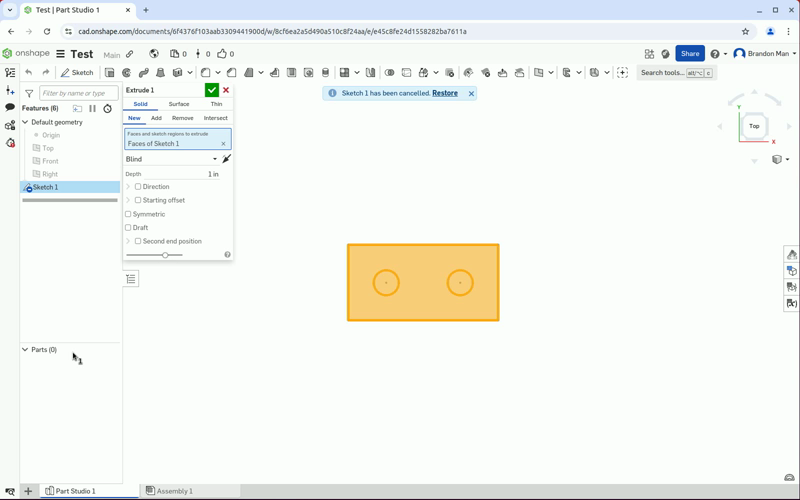
mouse_move(143, 106)
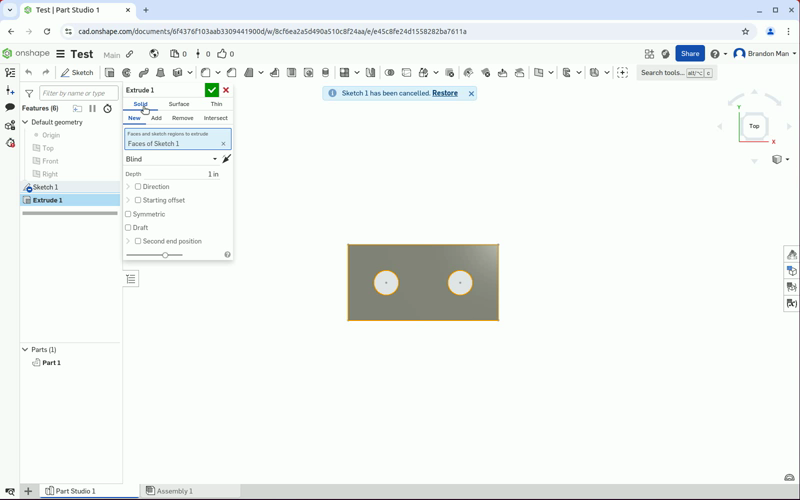
click(143, 106)
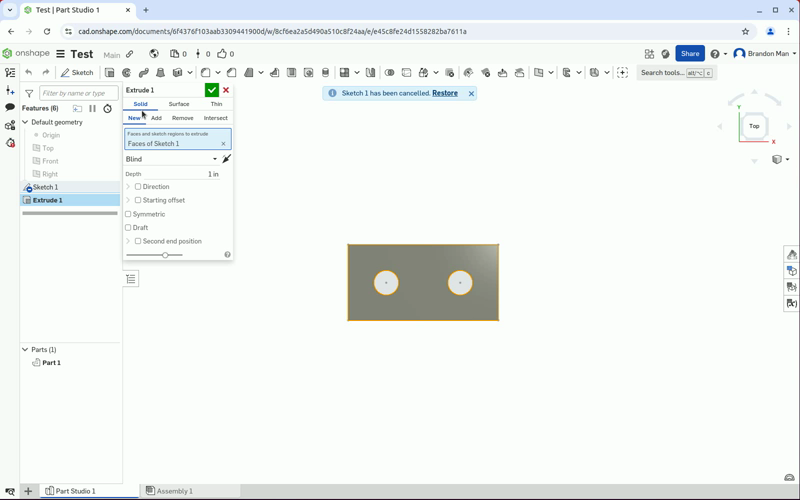
mouse_move(137, 120)
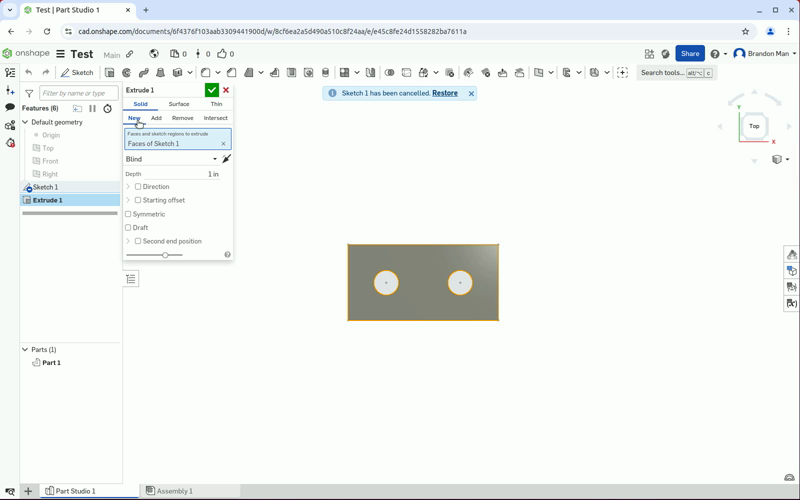
click(137, 120)
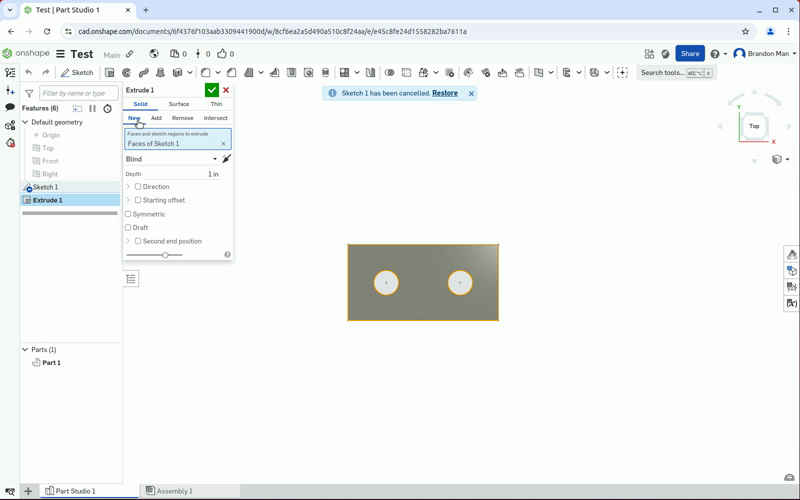
key(tab, 4)
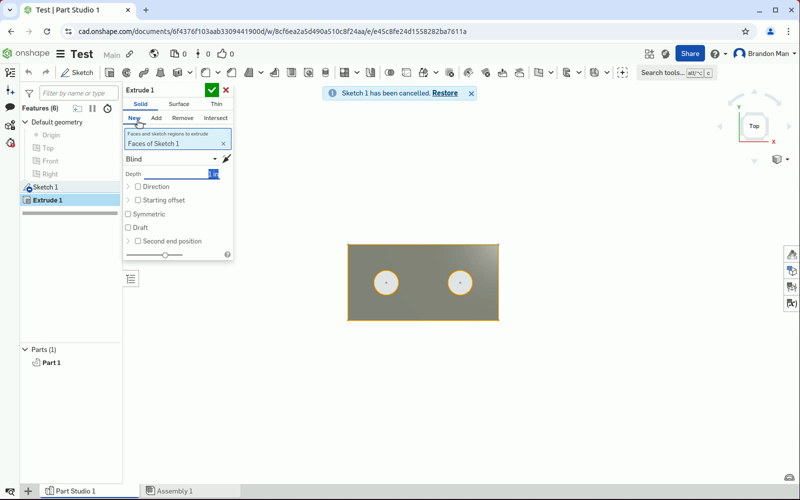
text(-0.722)
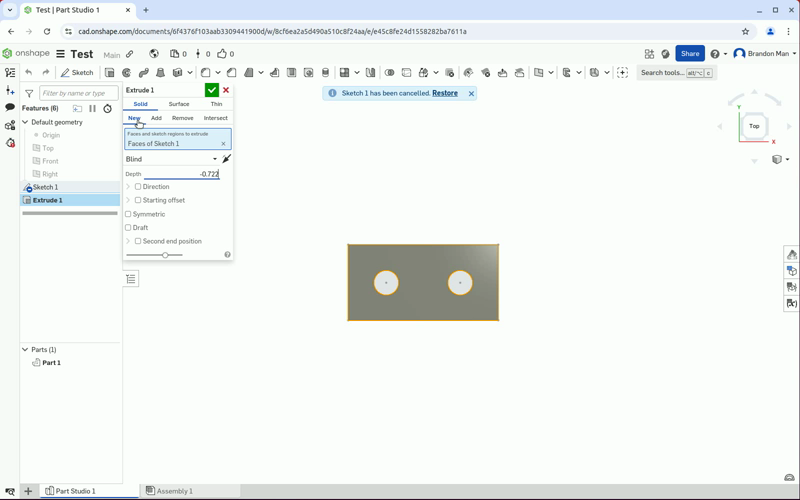
key(enter)
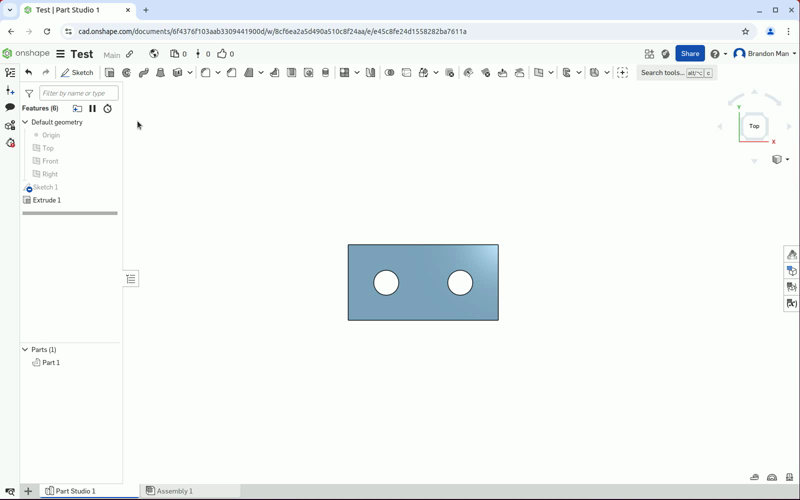
key(shift+h)
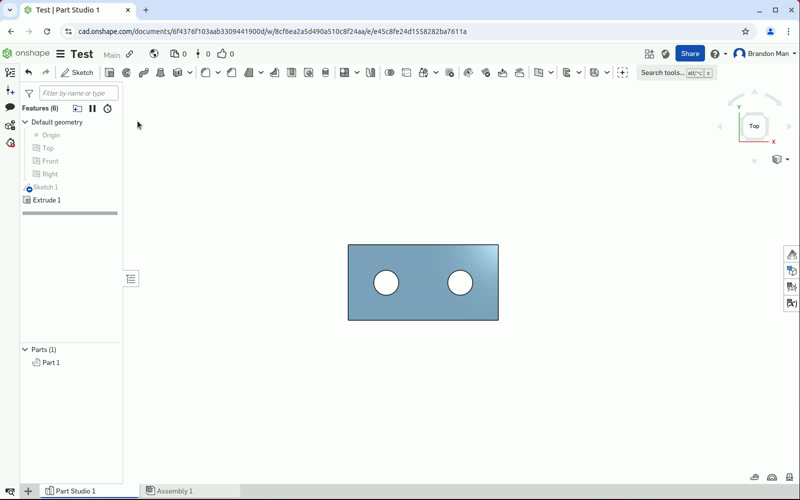
key(shift+h)
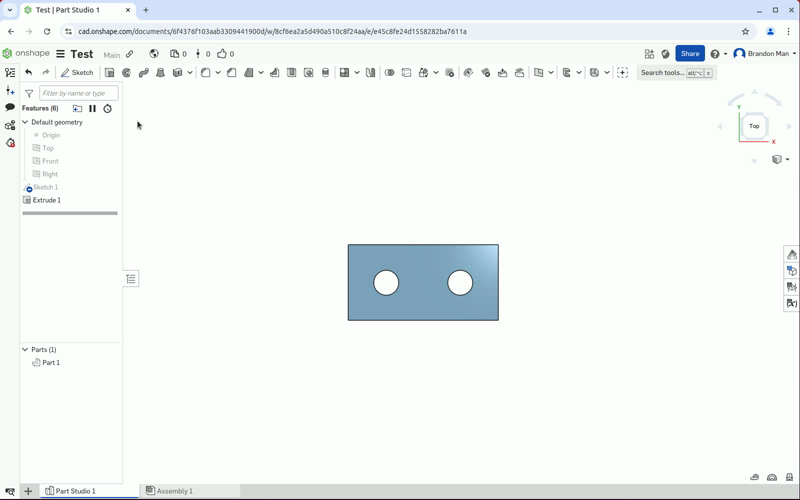
mouse_move(73, 189)
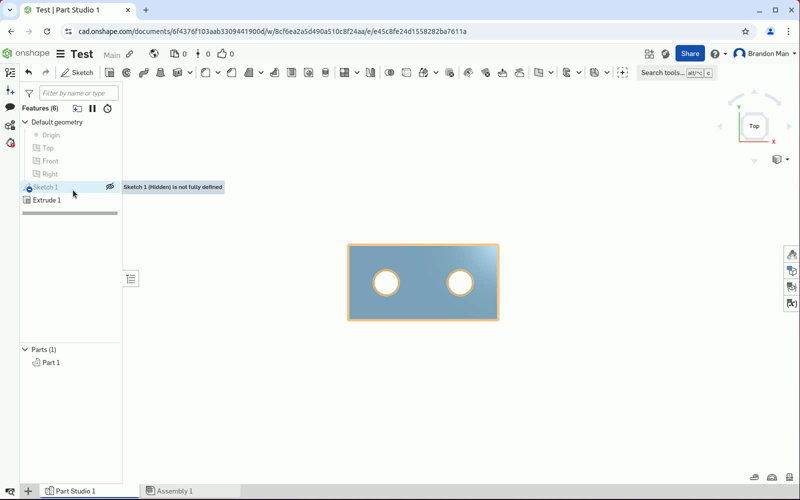
click(73, 189)
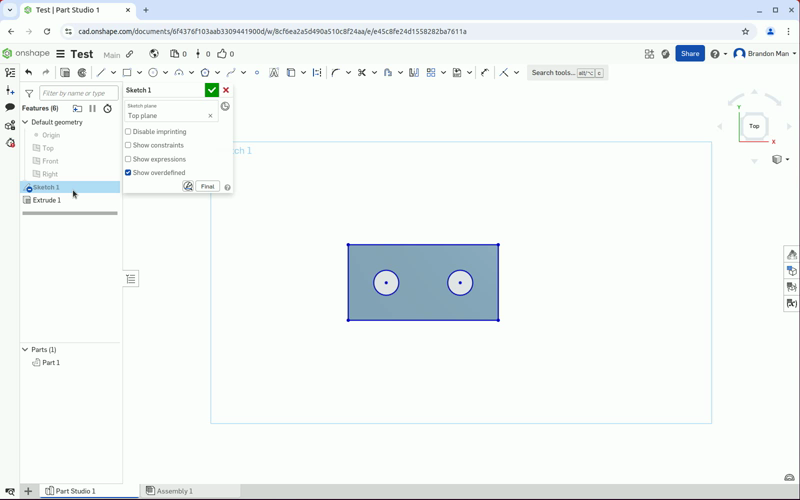
mouse_move(229, 92)
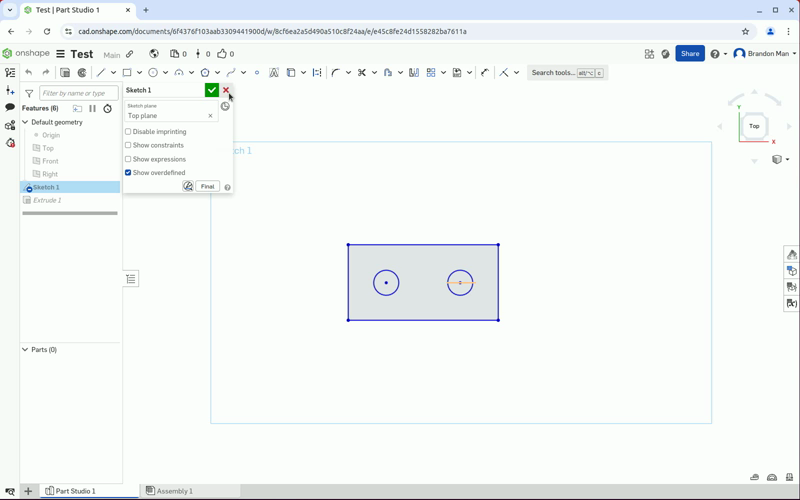
click(229, 92)
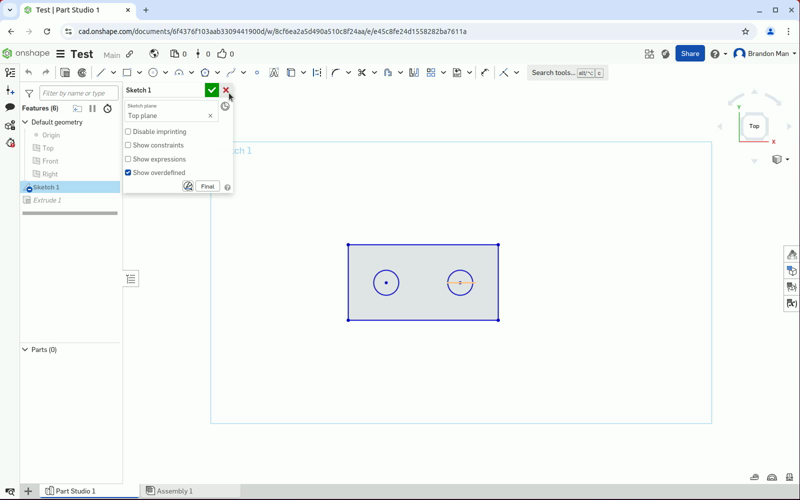
key(shift+s)
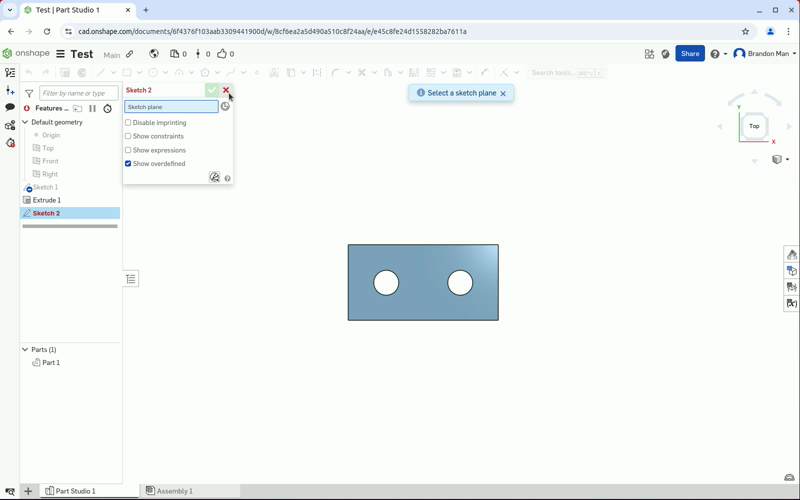
mouse_move(73, 150)
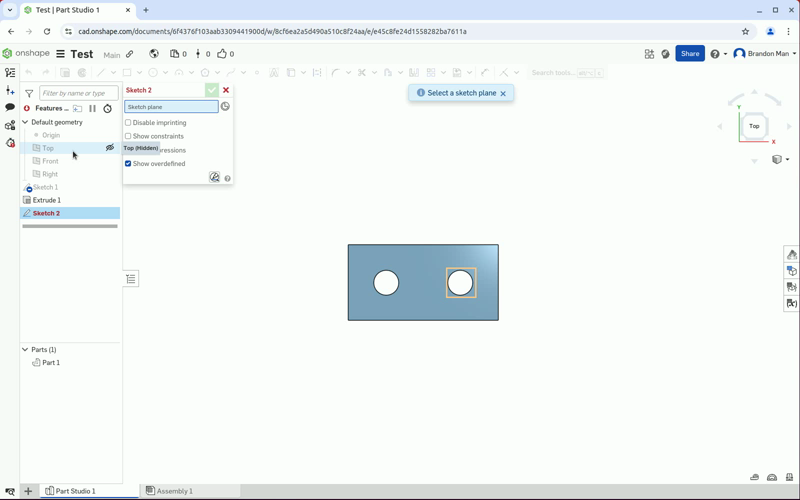
click(73, 150)
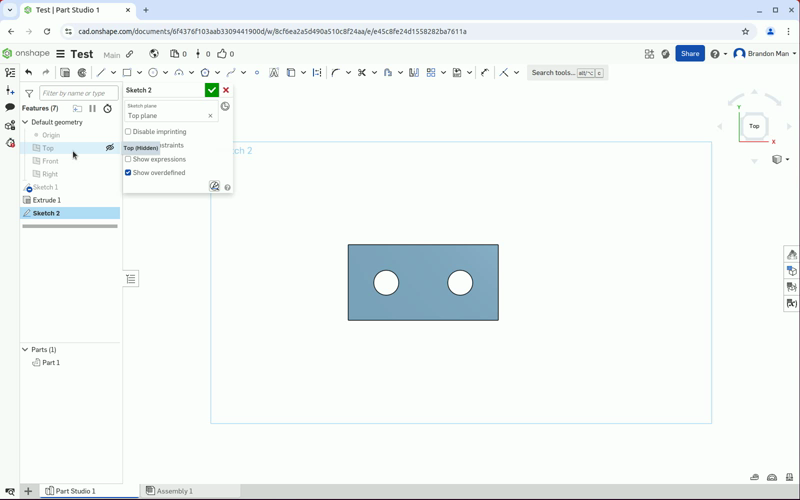
mouse_move(73, 352)
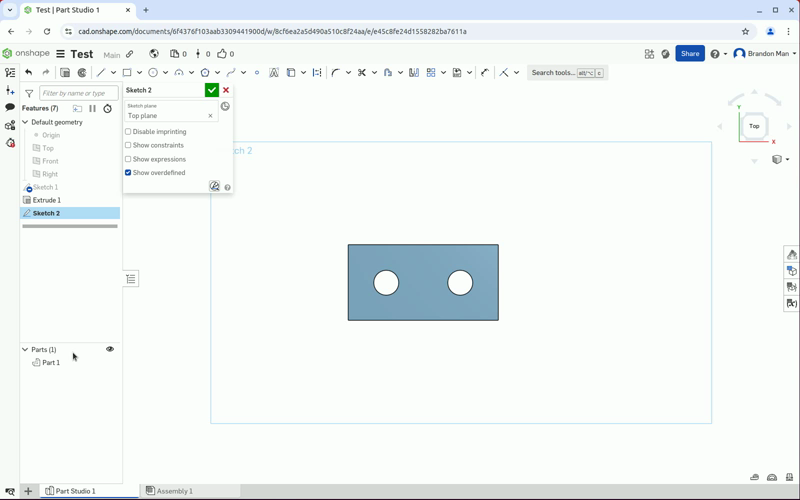
key(y)
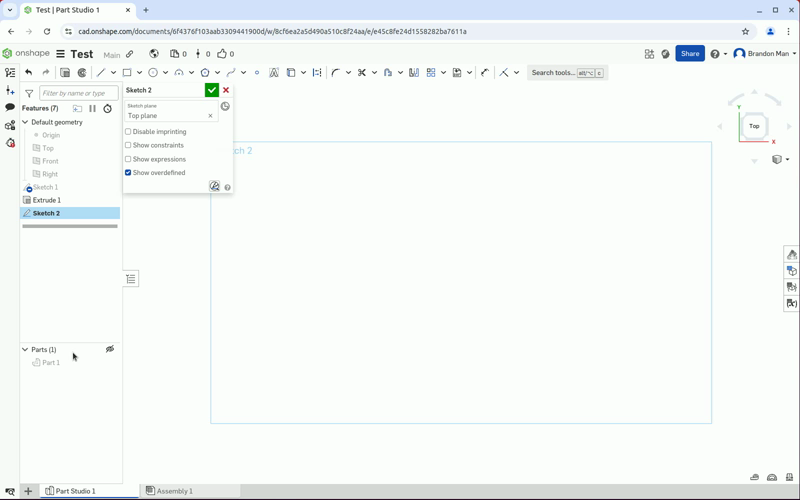
key(c)
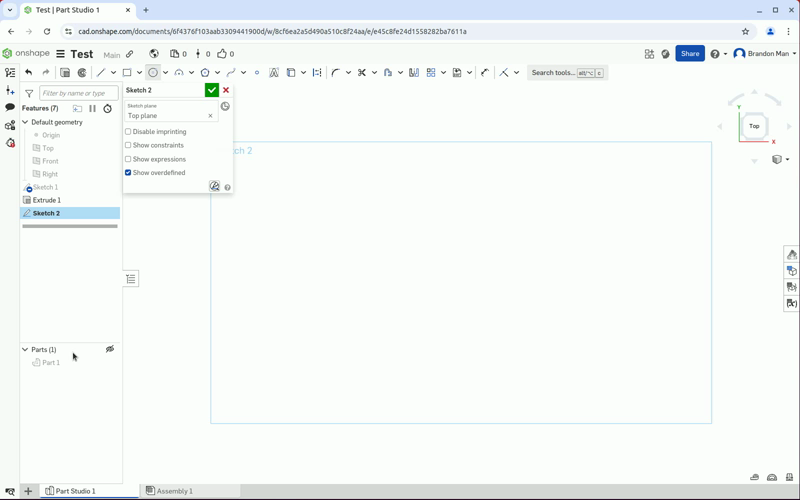
key_down(shift)
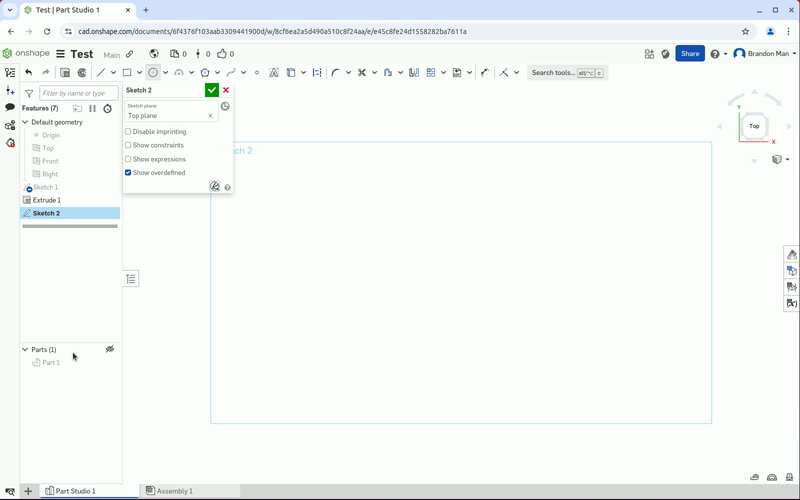
mouse_move(385, 282)
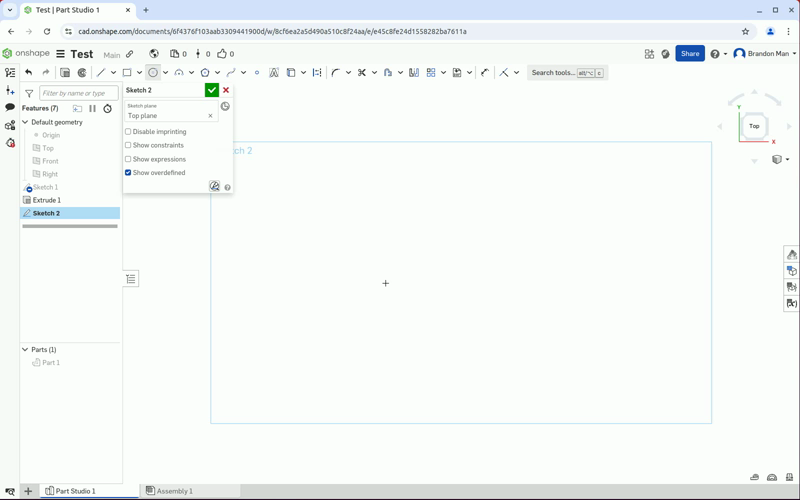
click(385, 282)
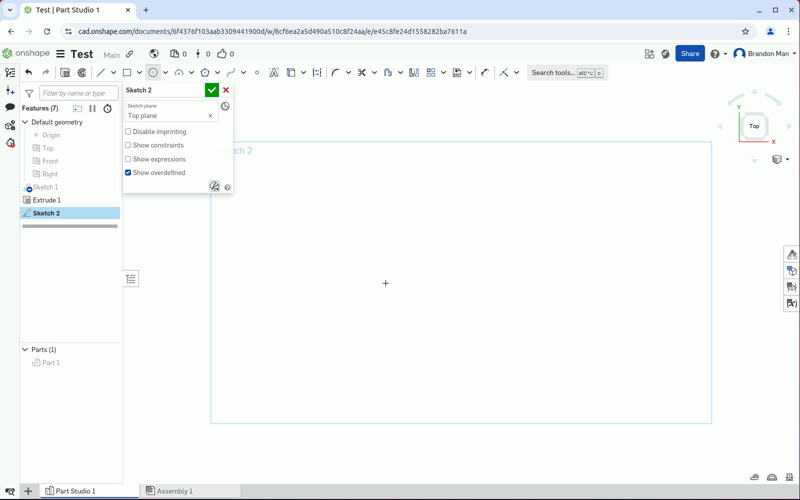
key_up(shift)
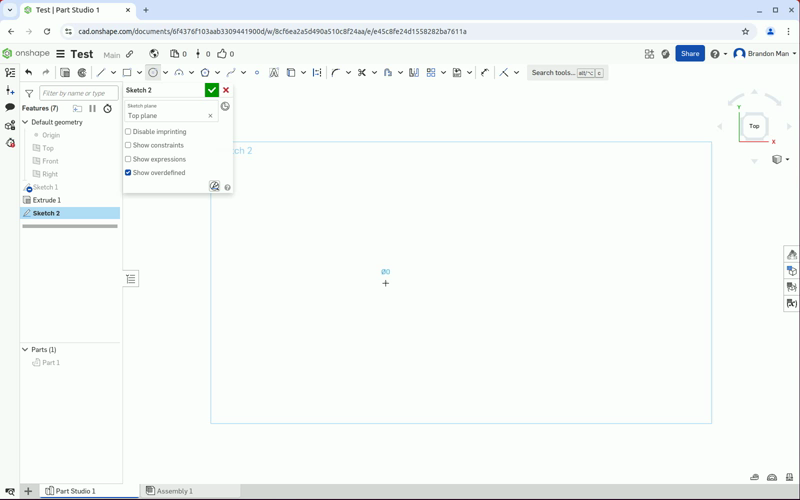
mouse_move(398, 282)
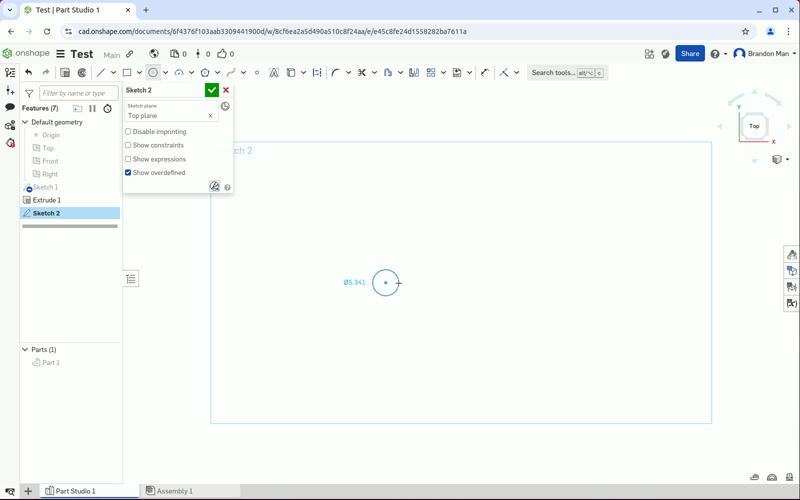
click(398, 282)
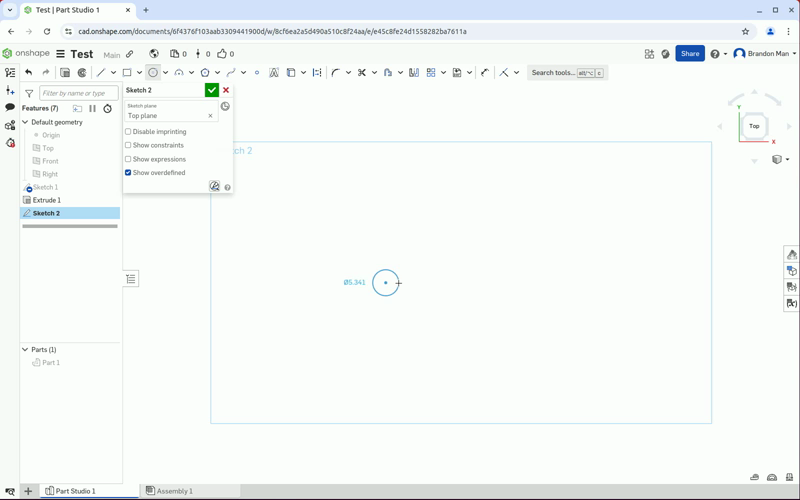
key(esc)
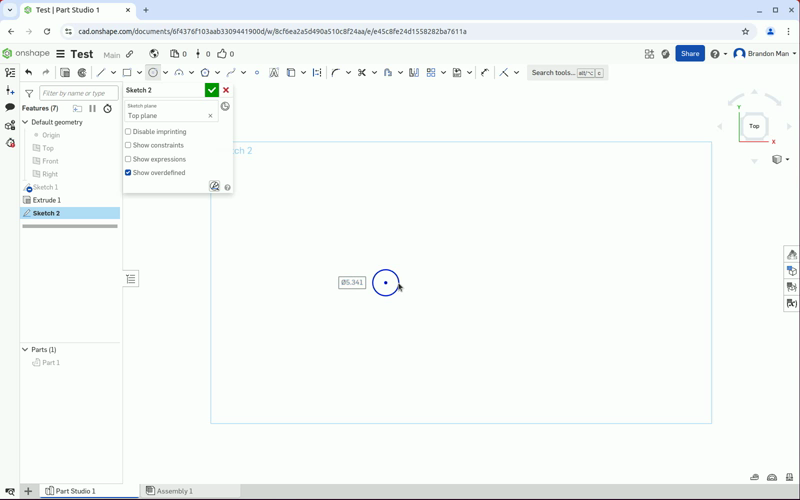
mouse_move(384, 274)
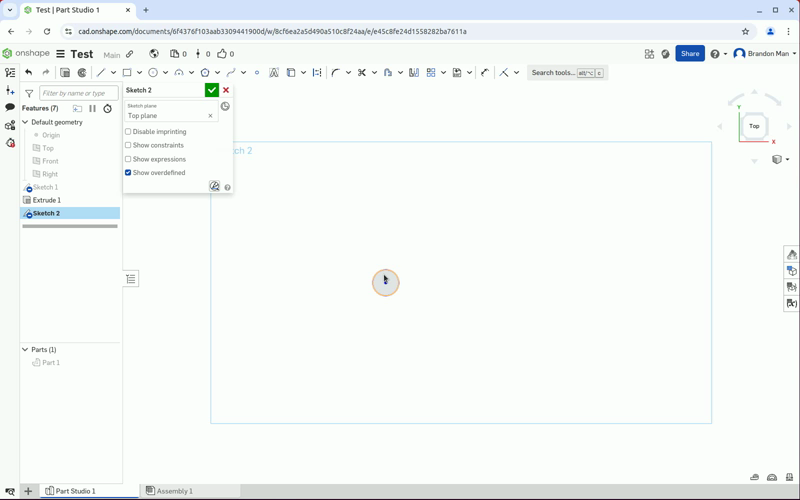
scroll(6)
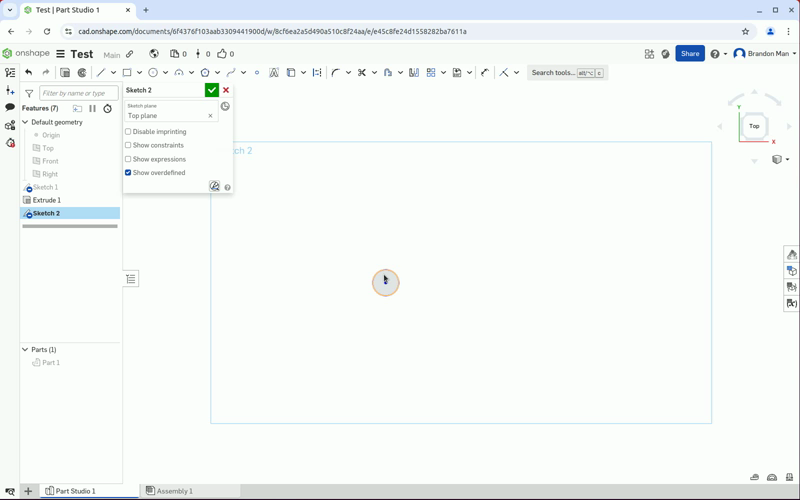
scroll(6)
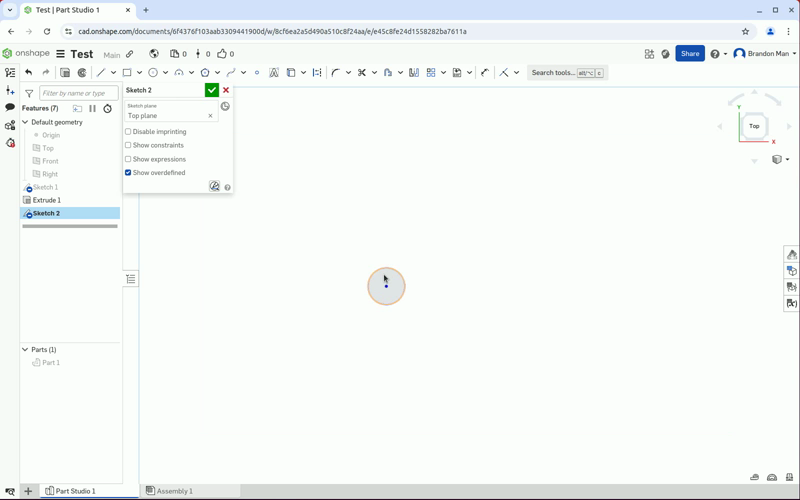
scroll(6)
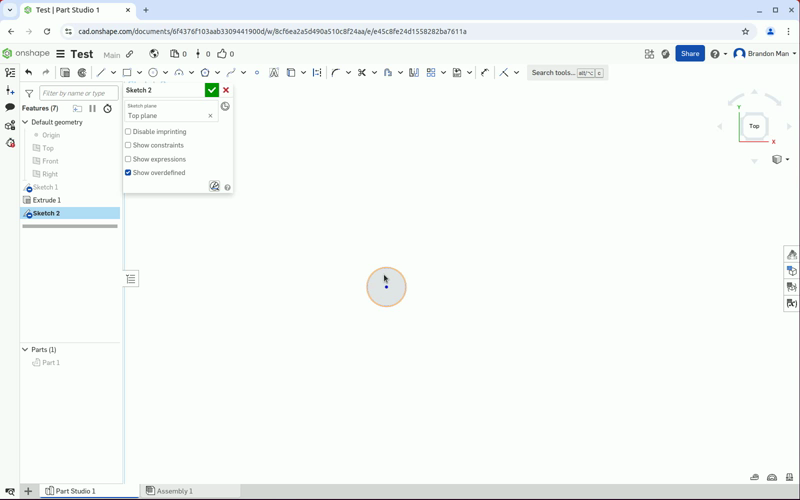
scroll(6)
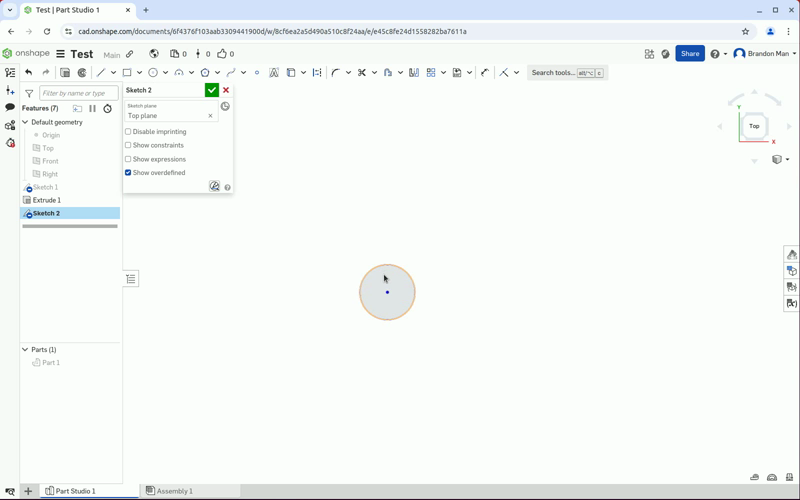
scroll(6)
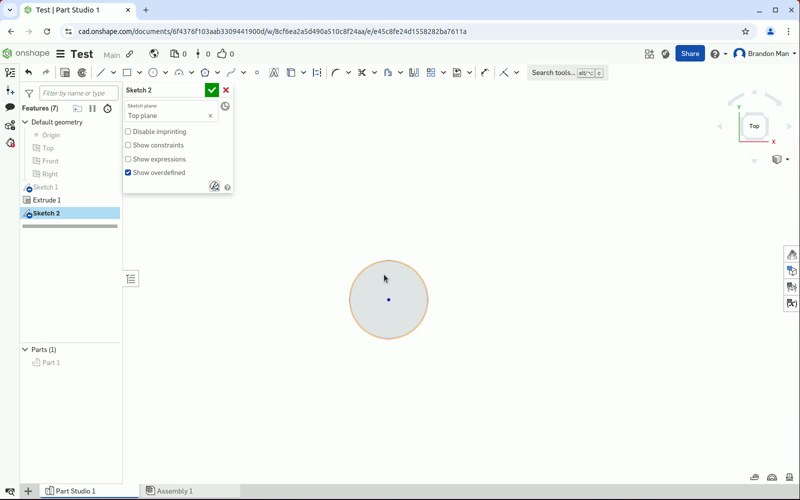
scroll(6)
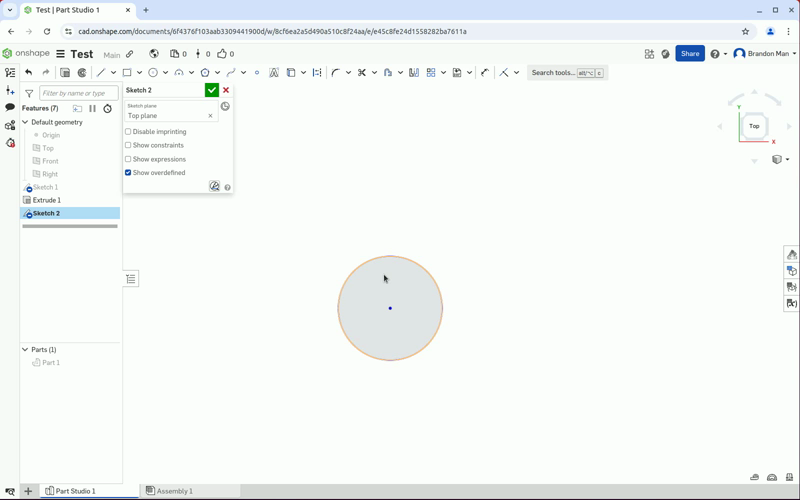
scroll(6)
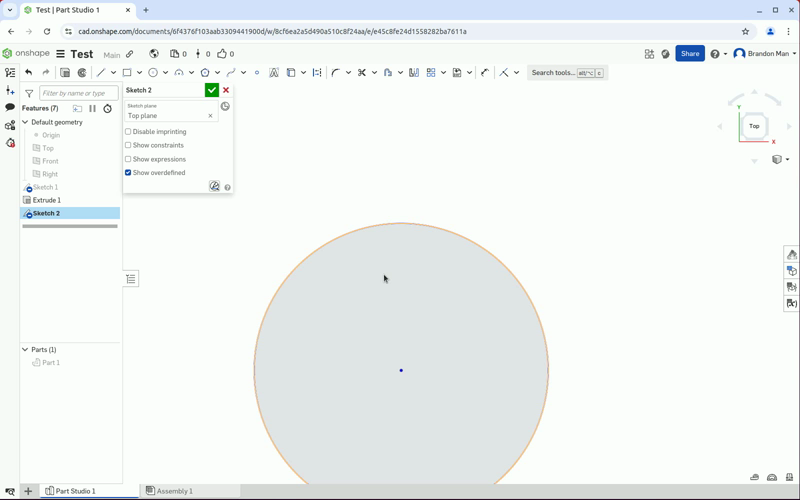
click(384, 274)
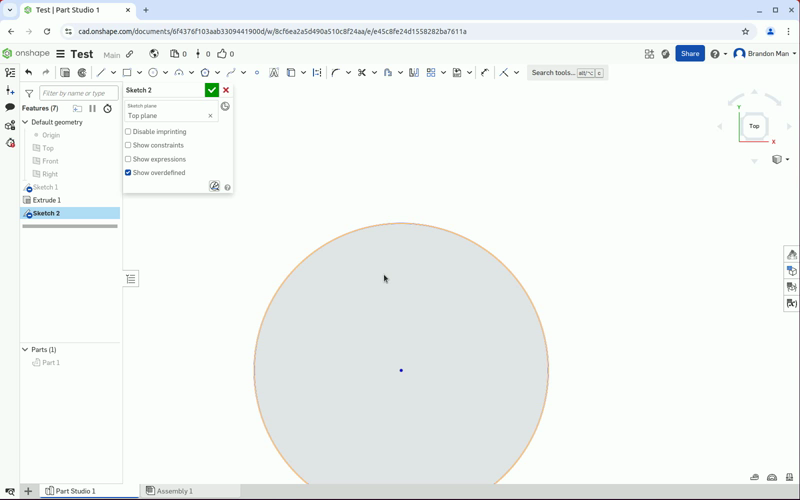
scroll(-6)
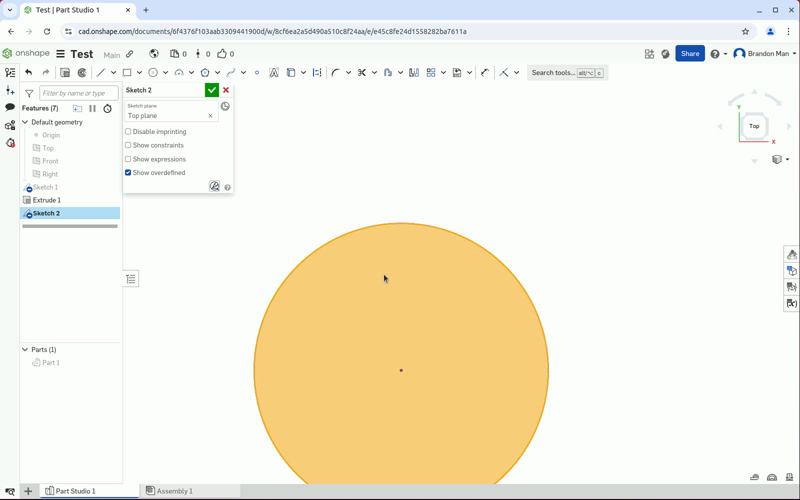
scroll(-6)
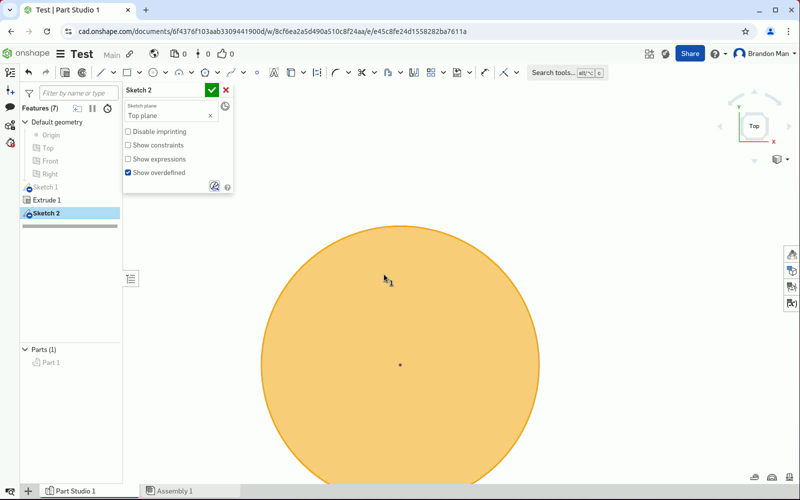
scroll(-6)
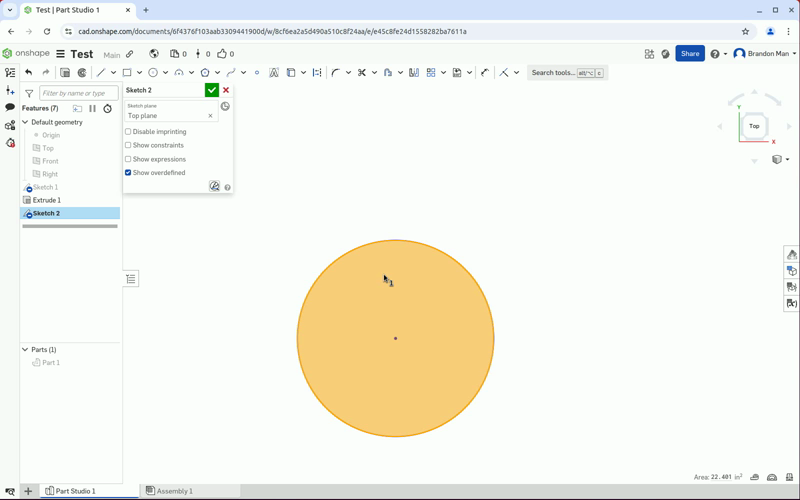
scroll(-6)
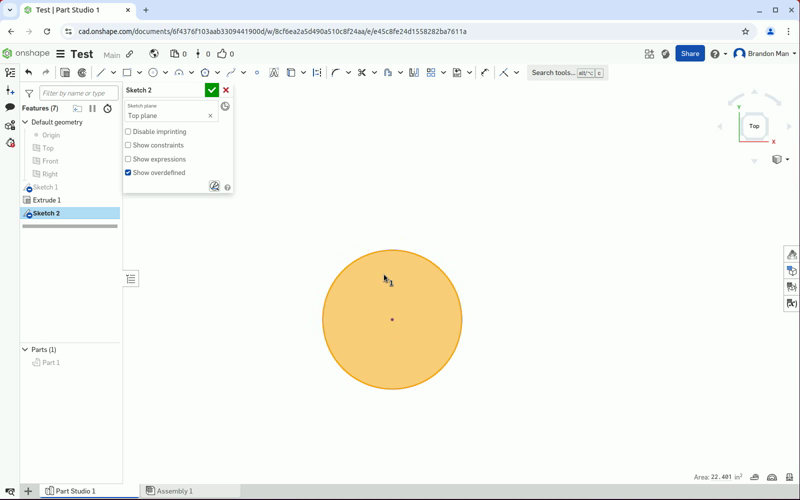
scroll(-6)
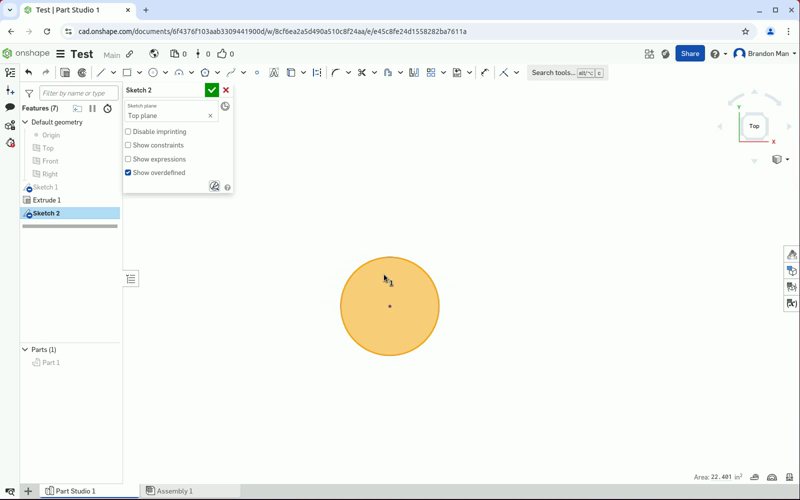
scroll(-6)
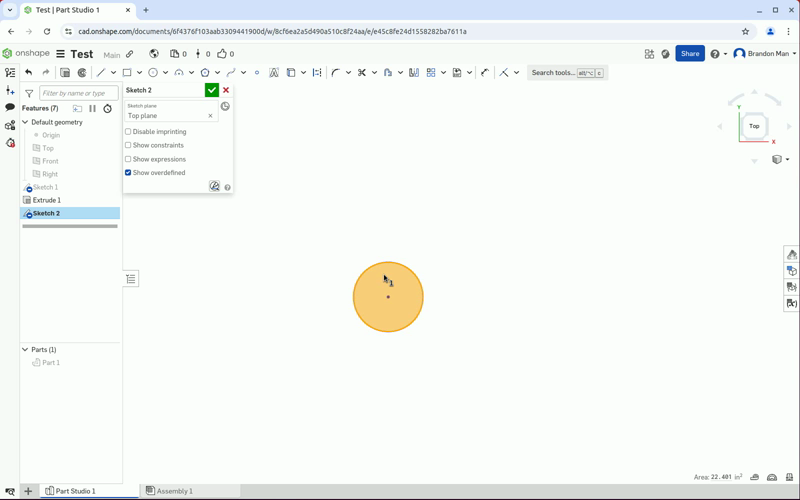
scroll(-6)
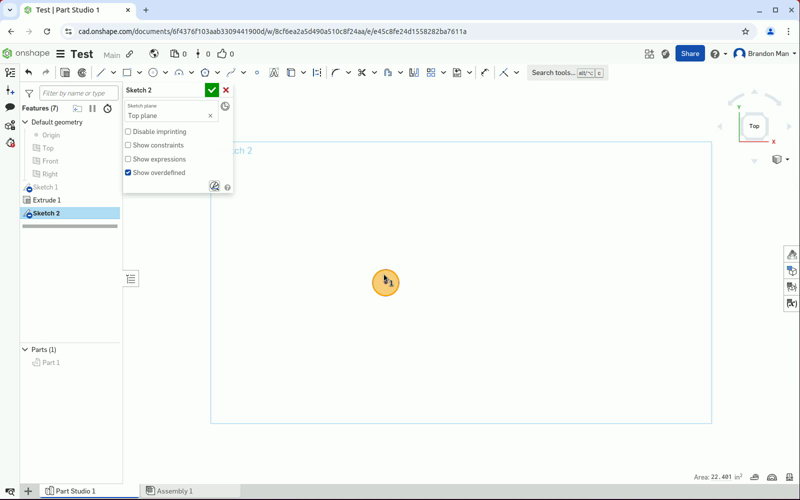
mouse_move(73, 352)
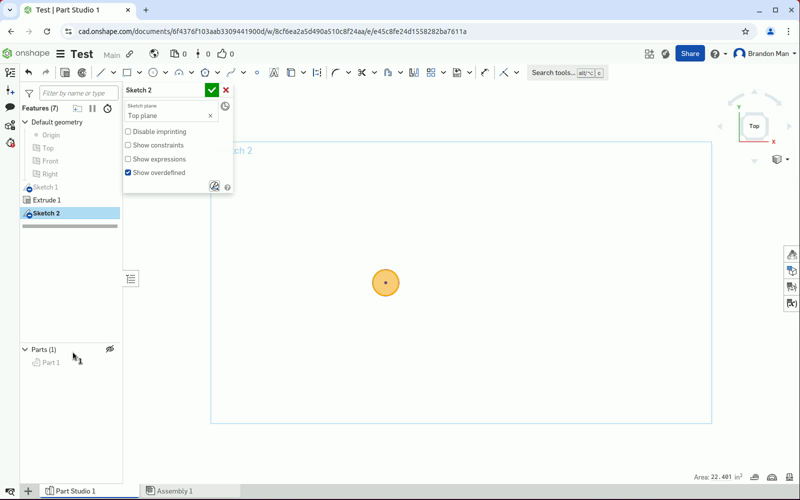
key(shift+y)
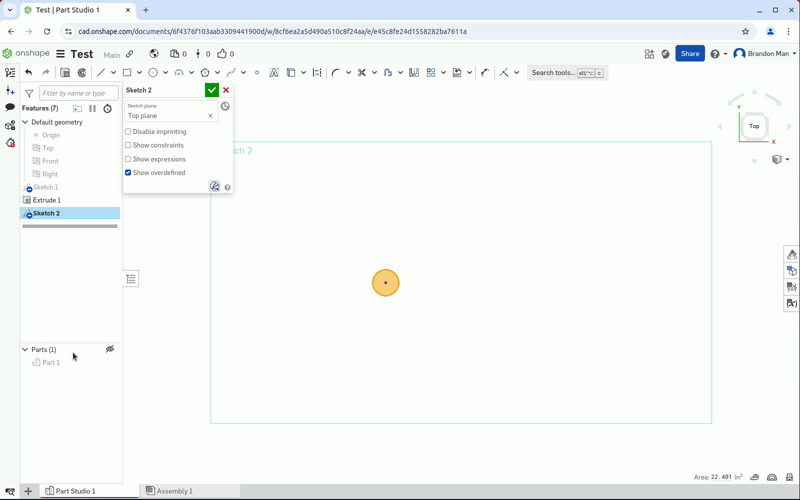
key(shift+e)
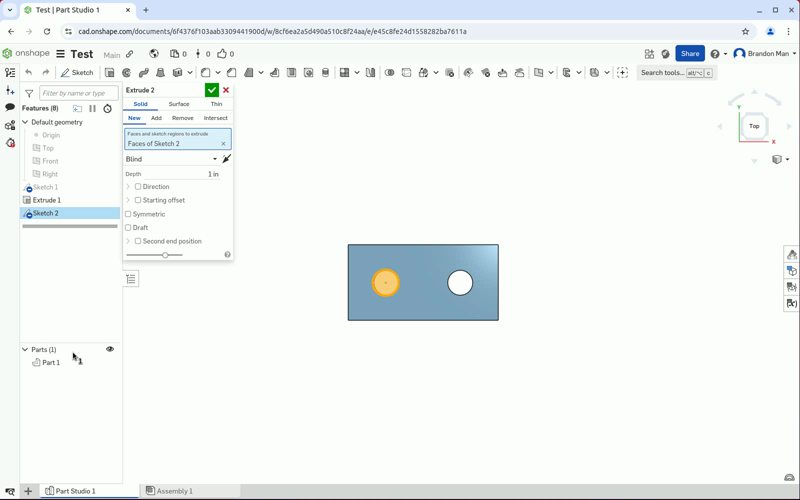
mouse_move(143, 106)
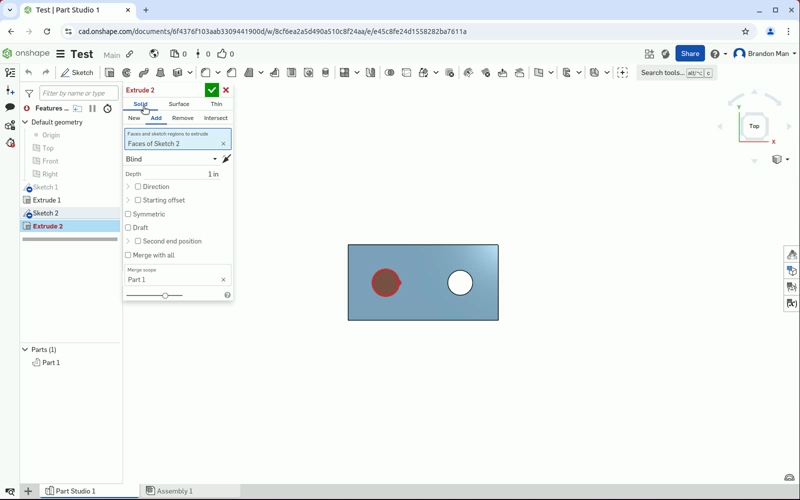
click(143, 106)
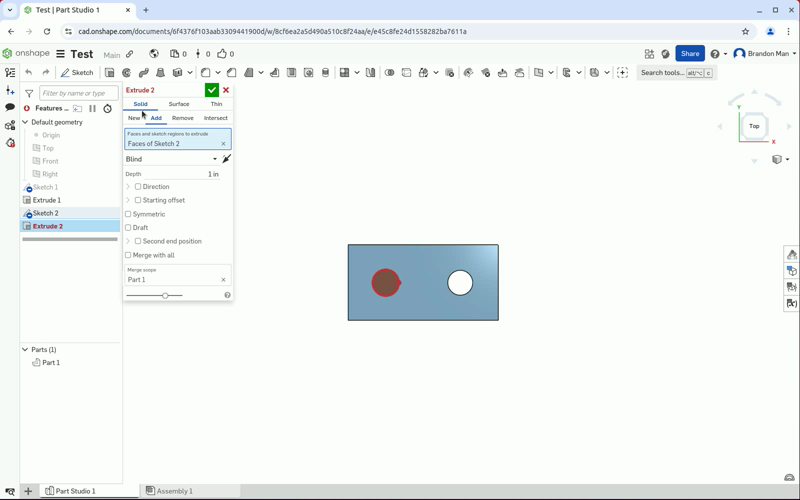
mouse_move(137, 120)
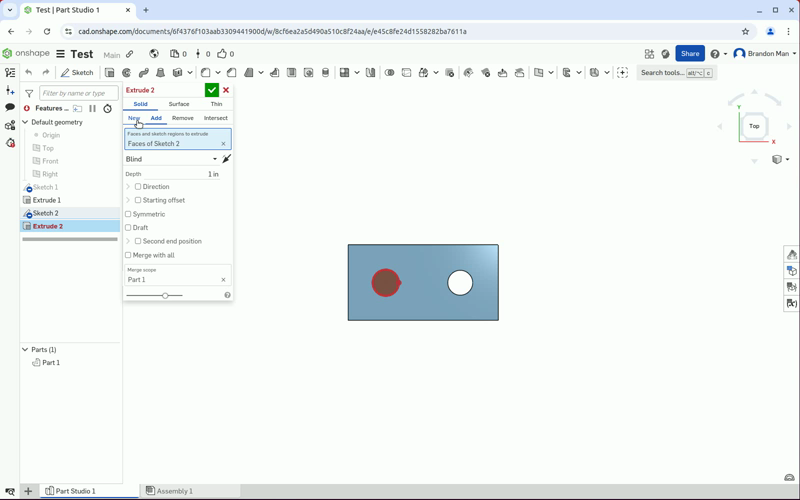
click(137, 120)
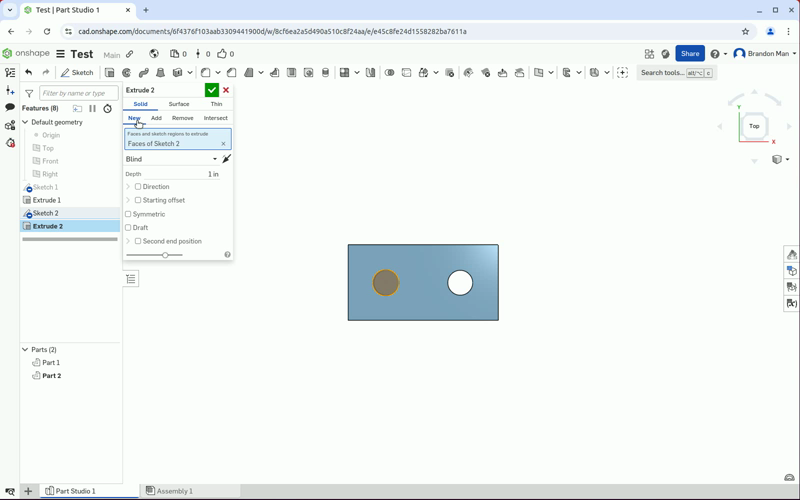
key(tab, 4)
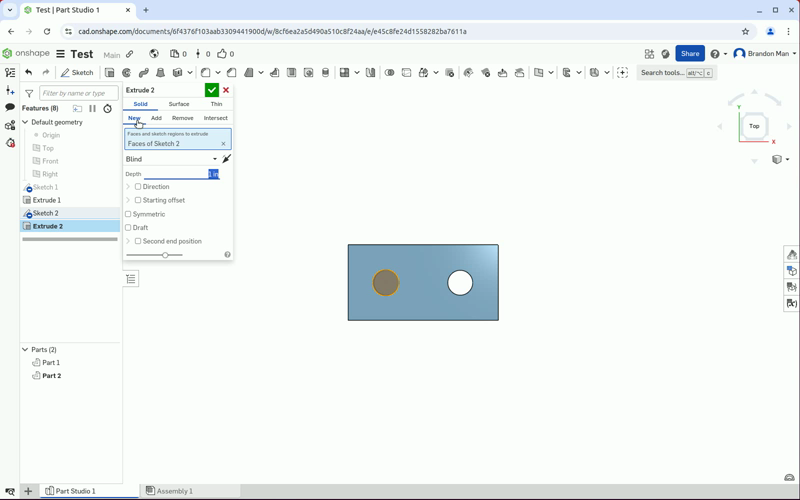
text(-0.722)
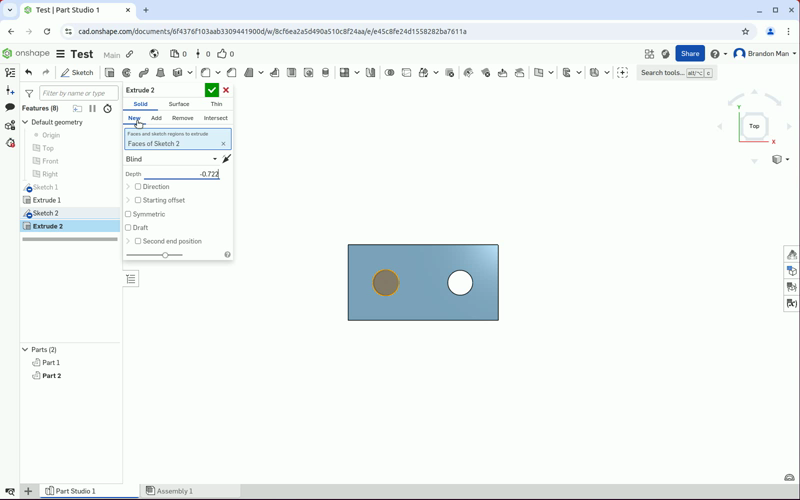
key(enter)
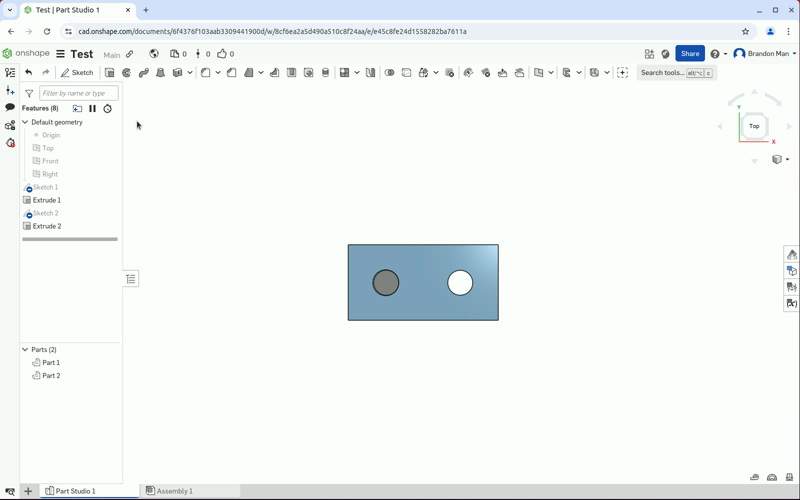
key(shift+h)
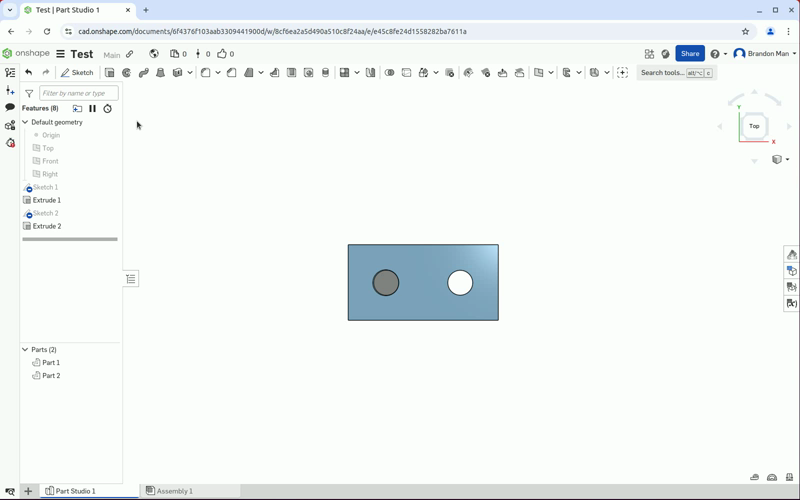
key(shift+h)
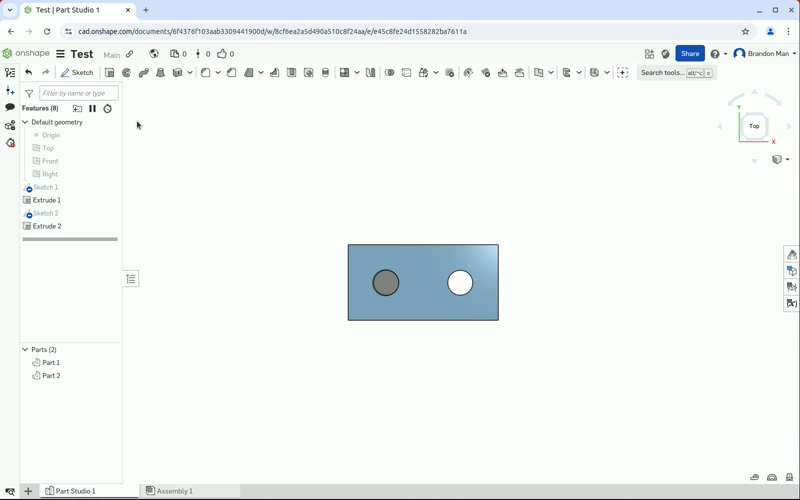
mouse_move(73, 189)
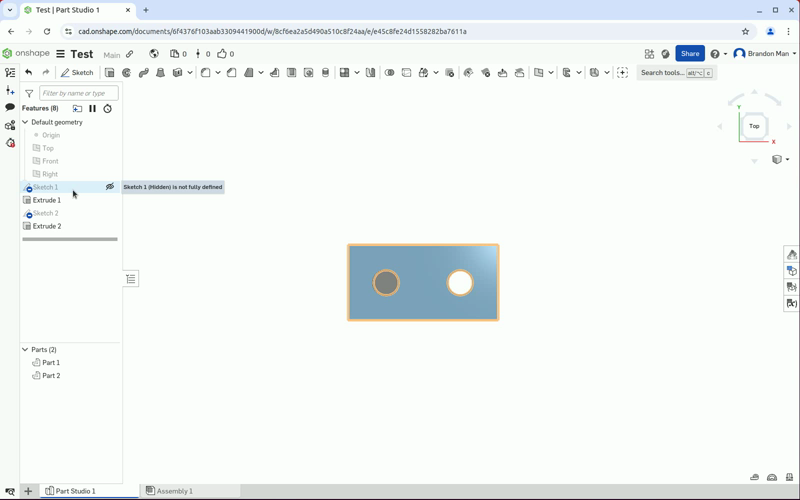
click(73, 189)
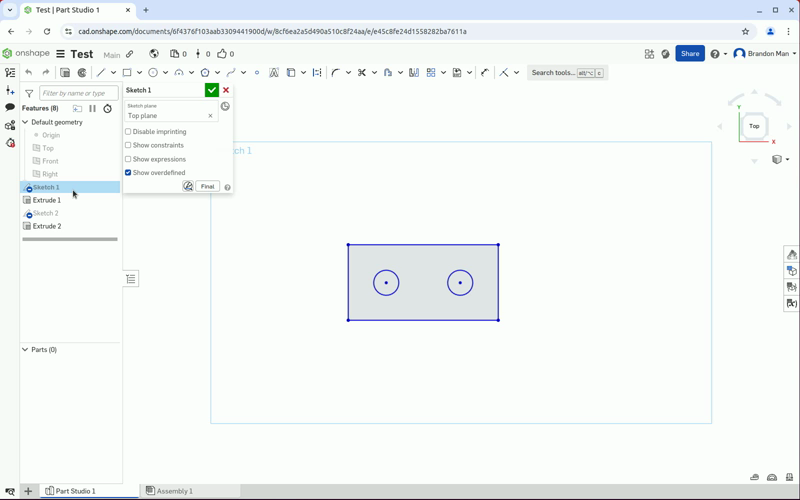
mouse_move(229, 92)
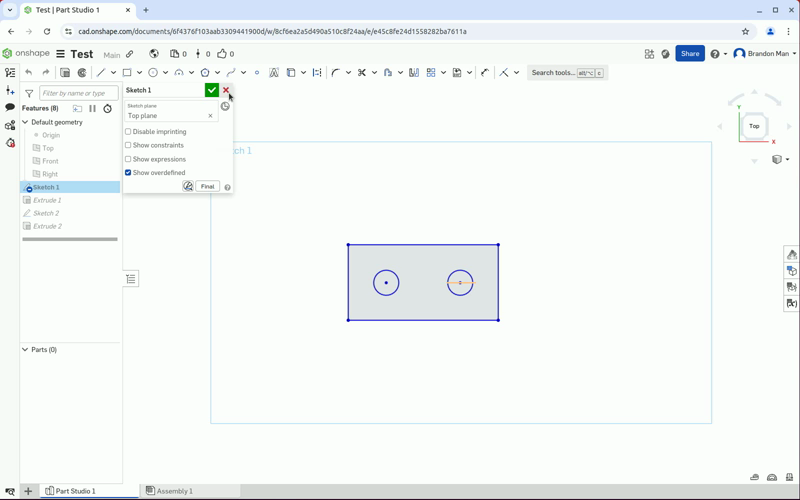
click(229, 92)
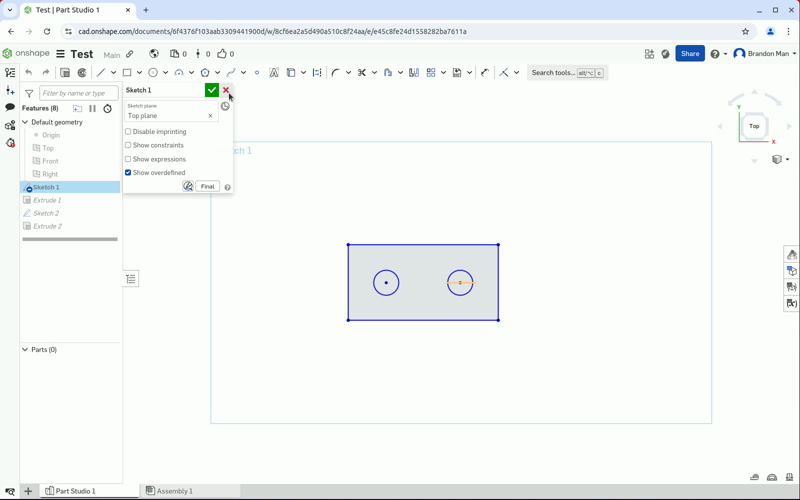
key(shift+s)
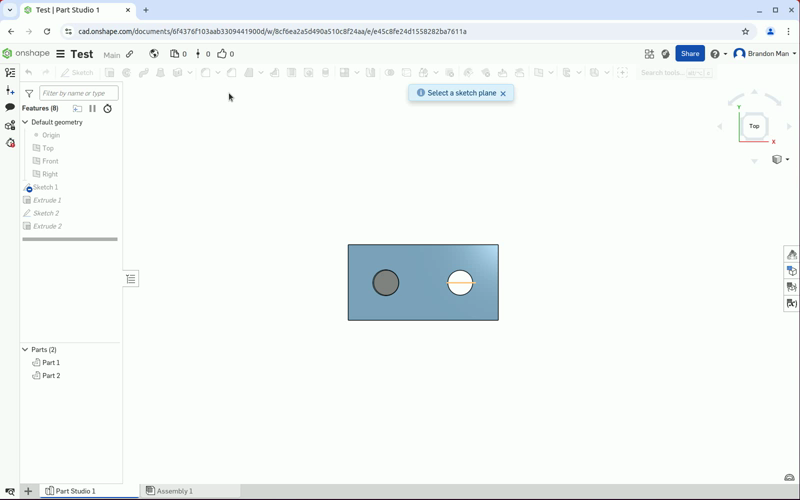
mouse_move(73, 150)
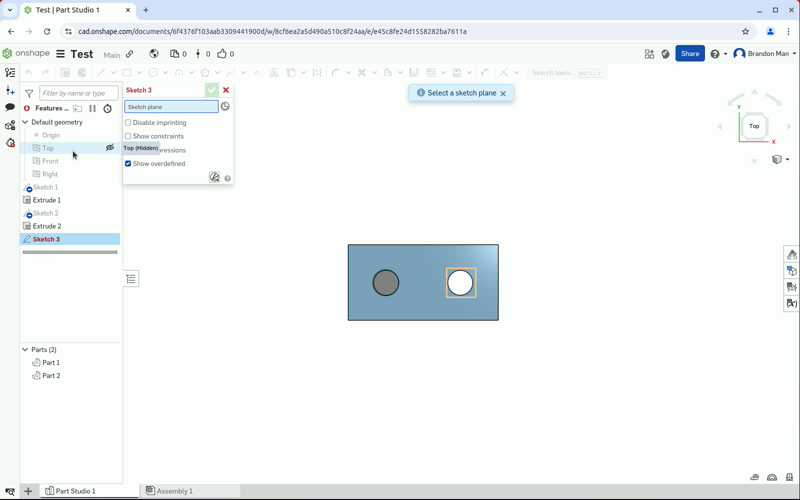
click(73, 150)
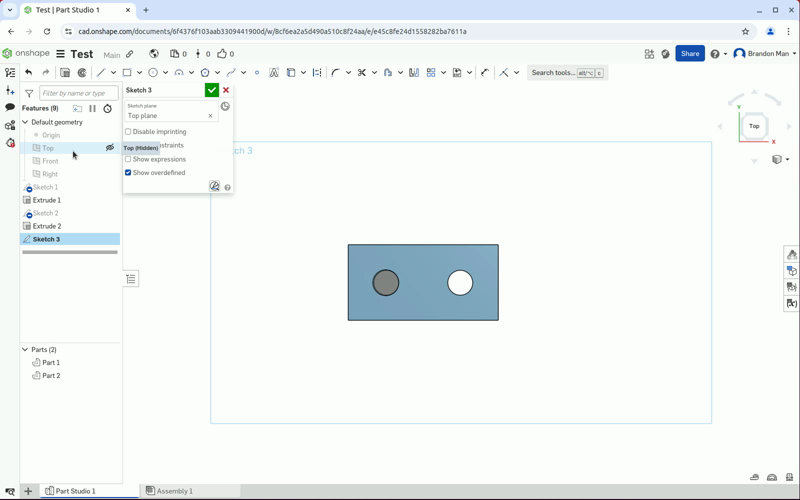
mouse_move(73, 352)
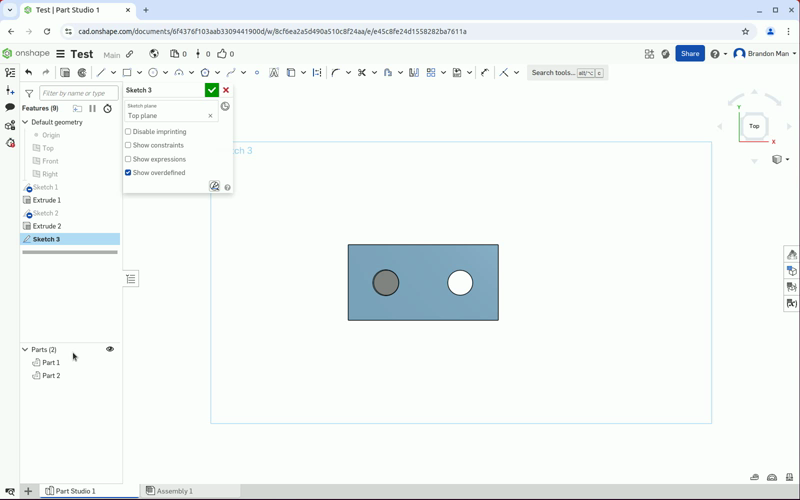
key(y)
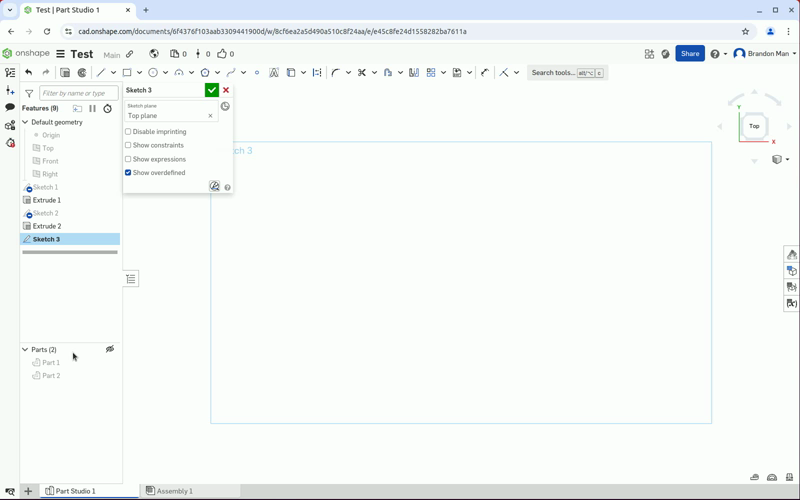
key(c)
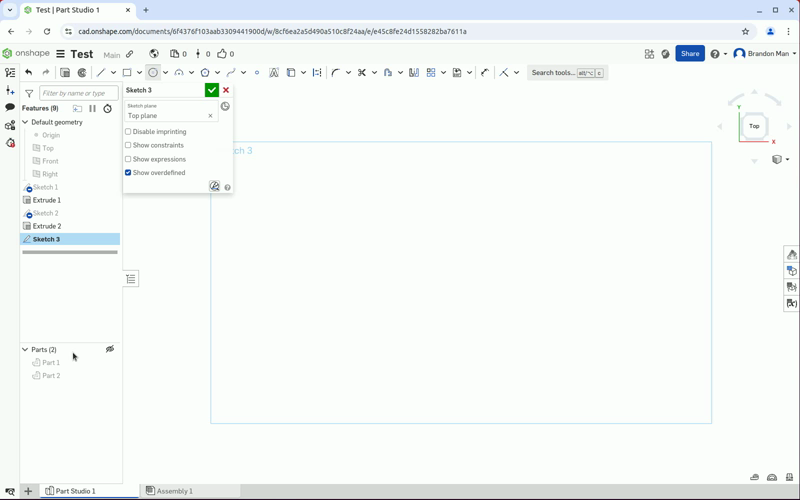
key_down(shift)
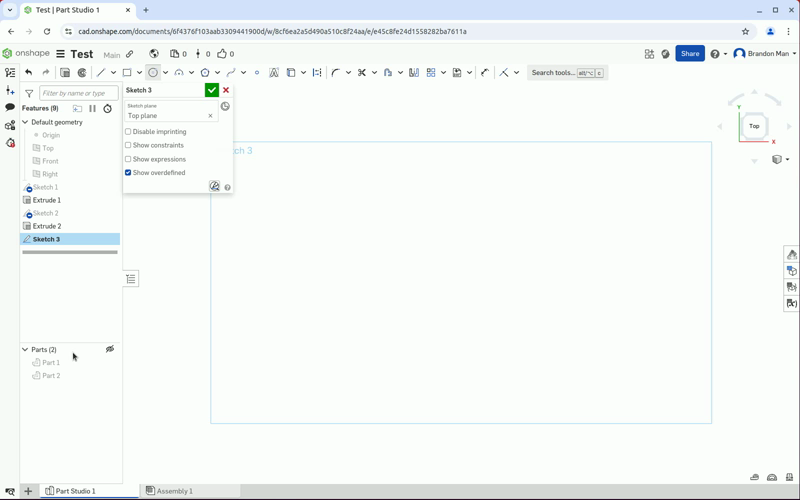
mouse_move(460, 282)
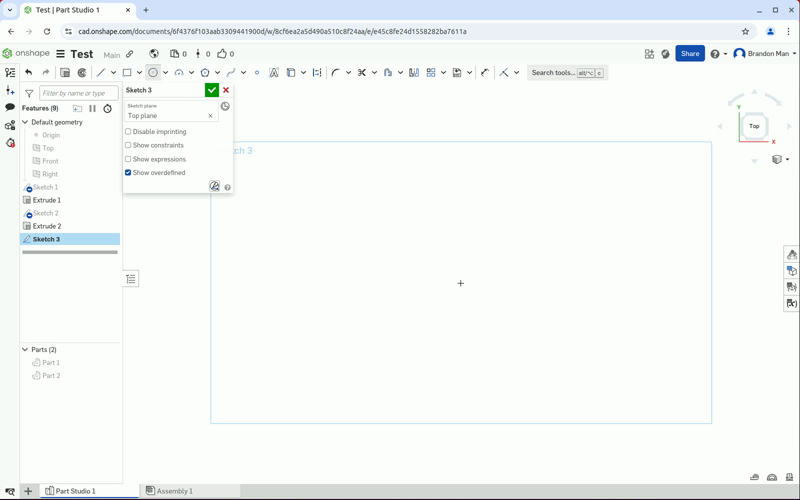
click(460, 282)
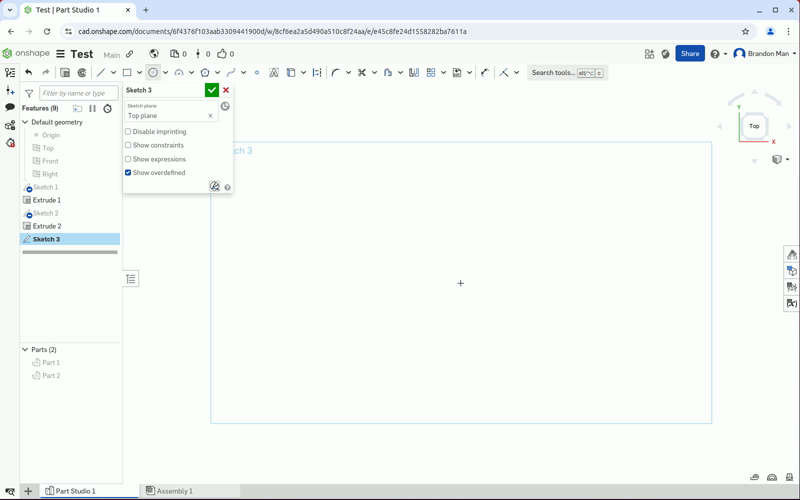
key_up(shift)
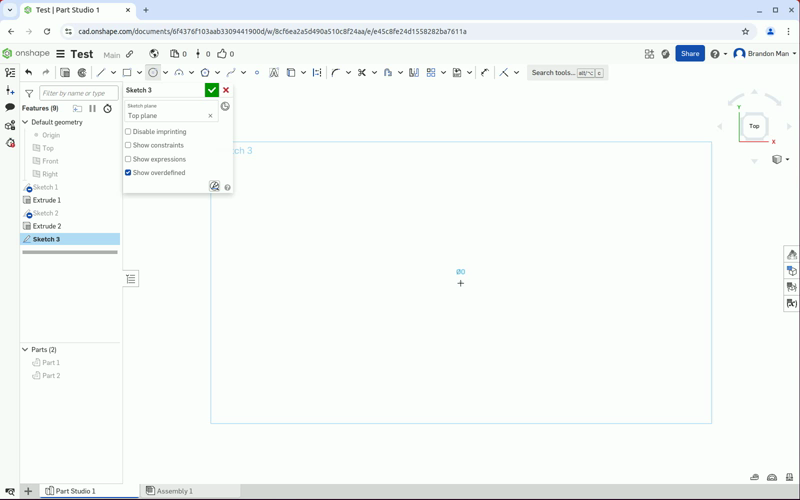
mouse_move(473, 282)
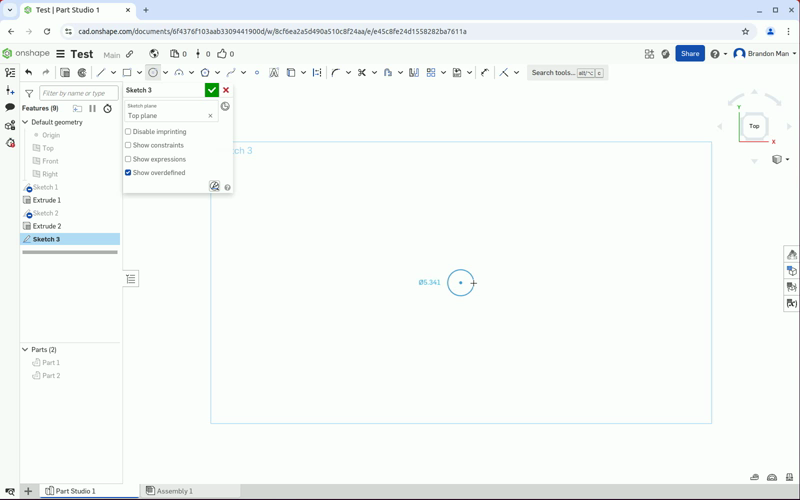
click(473, 282)
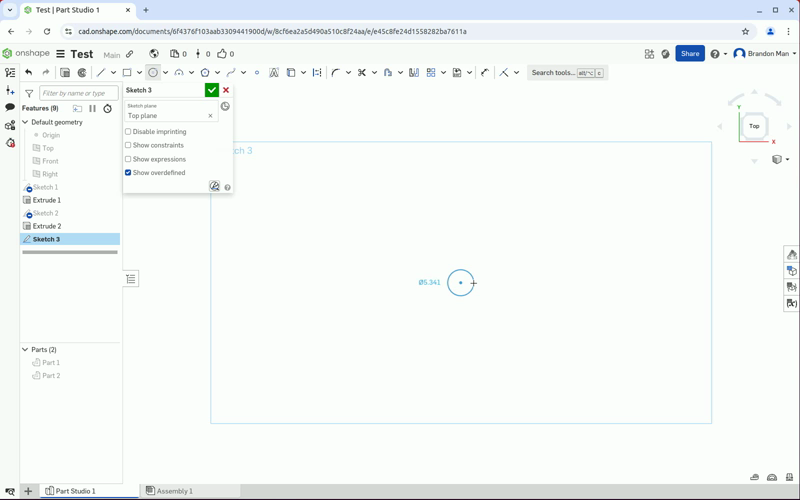
key(esc)
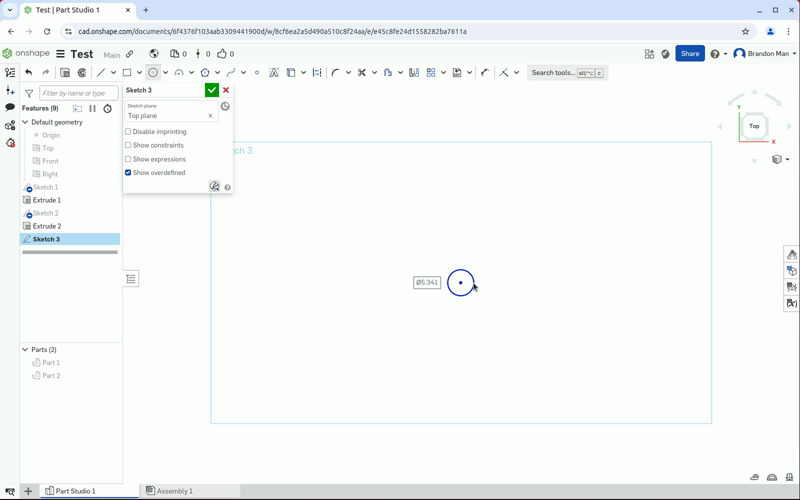
mouse_move(461, 285)
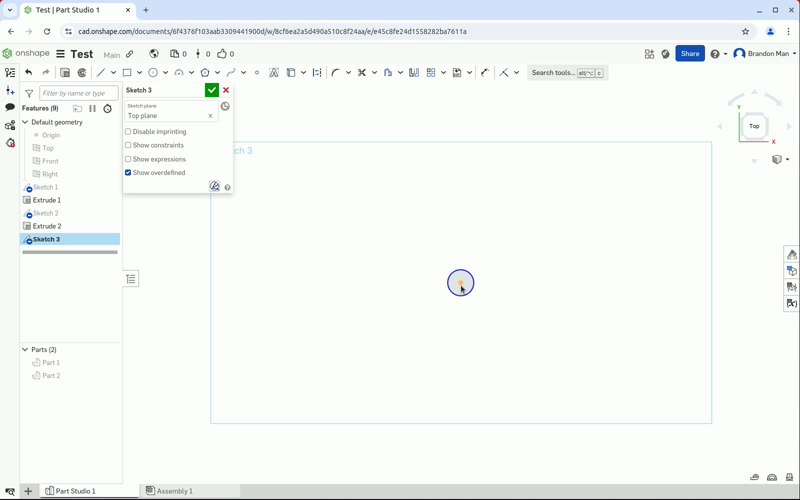
scroll(6)
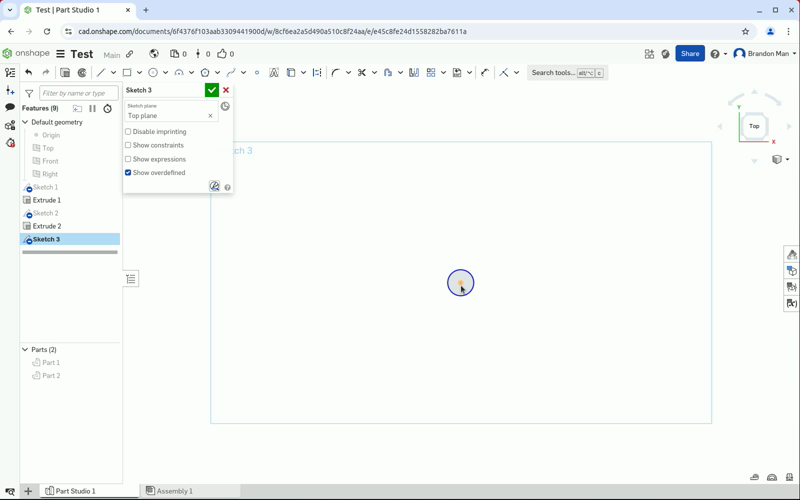
scroll(6)
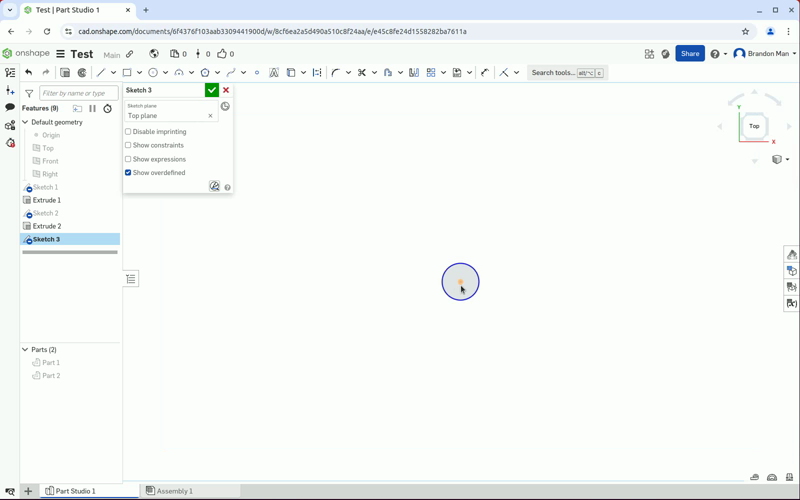
scroll(6)
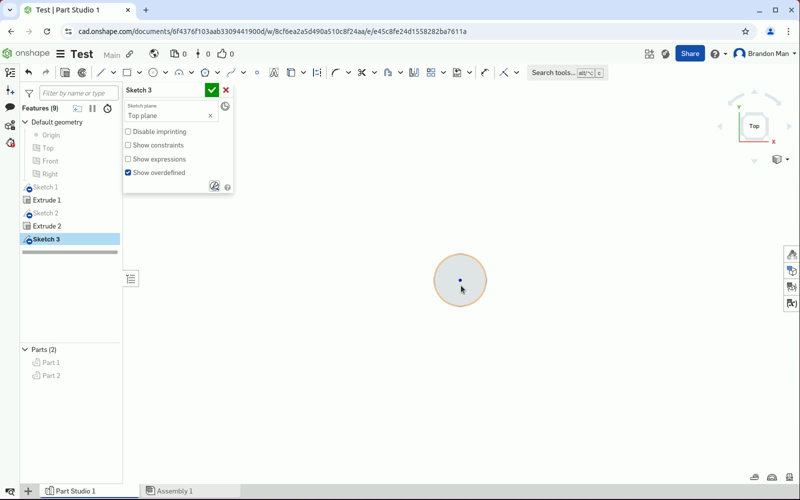
scroll(6)
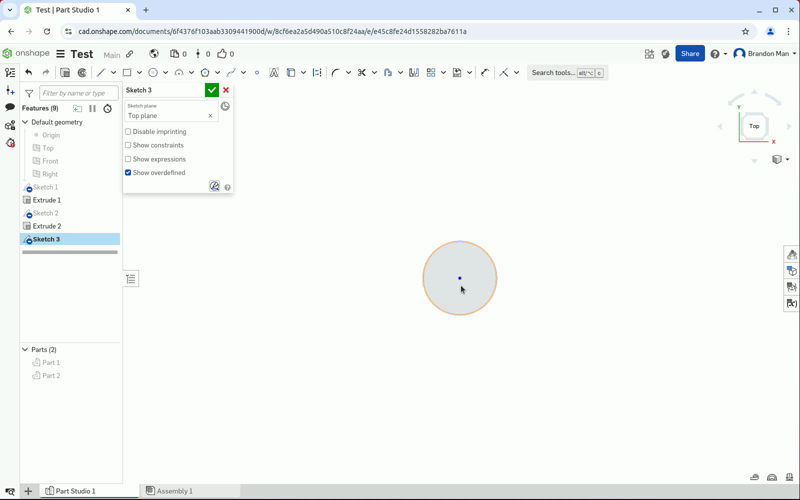
scroll(6)
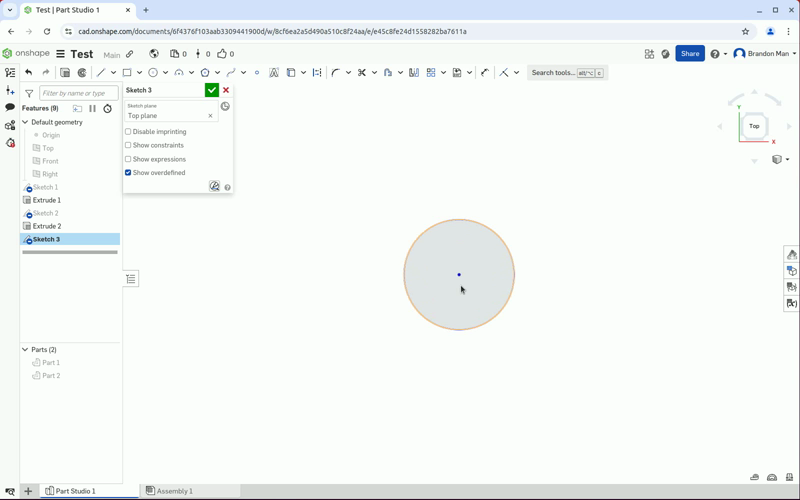
scroll(6)
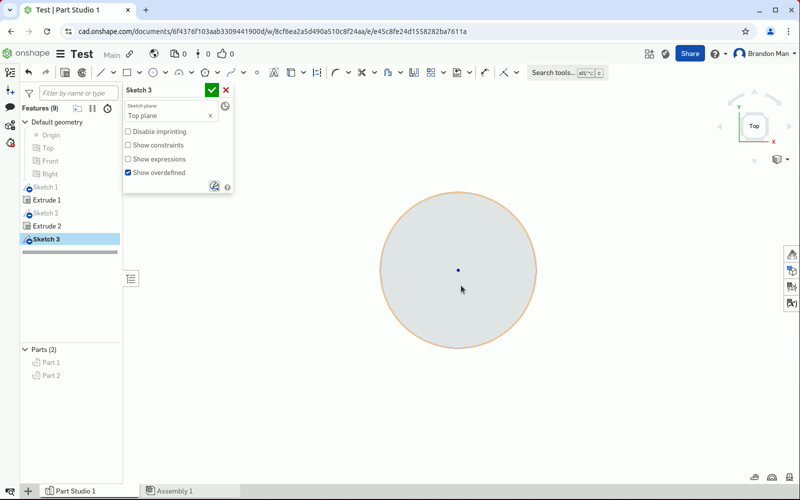
scroll(6)
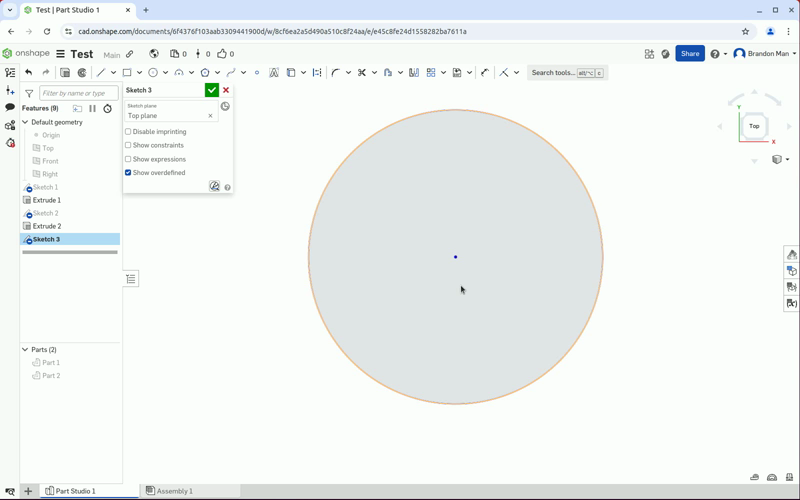
click(461, 285)
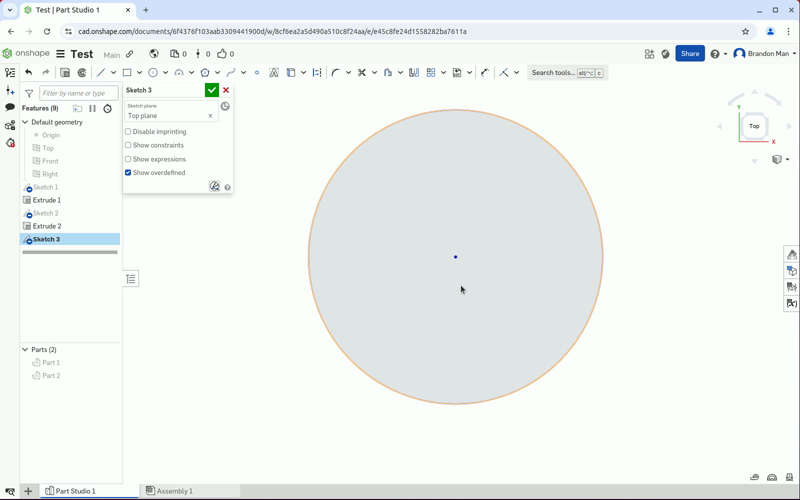
scroll(-6)
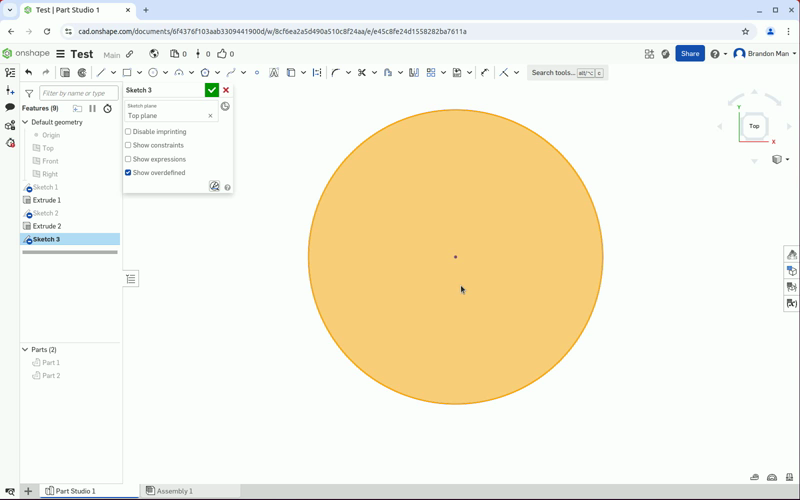
scroll(-6)
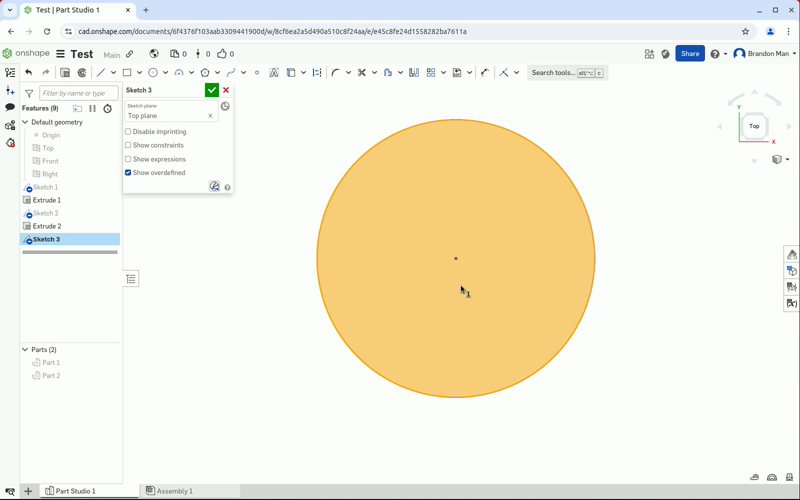
scroll(-6)
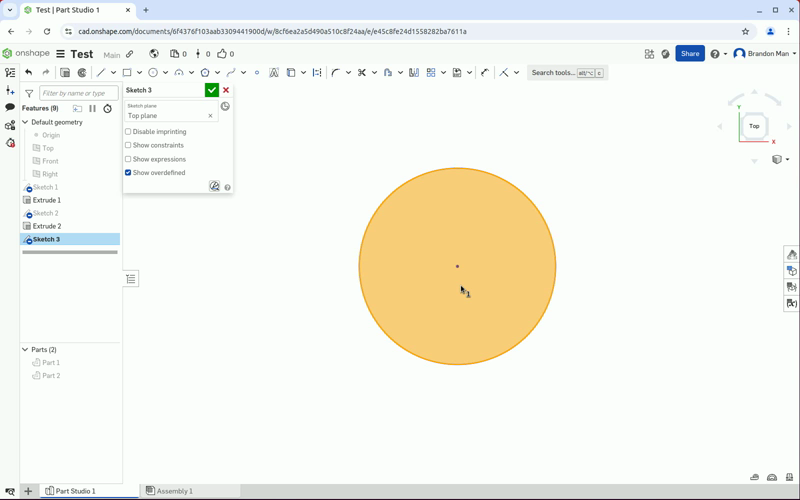
scroll(-6)
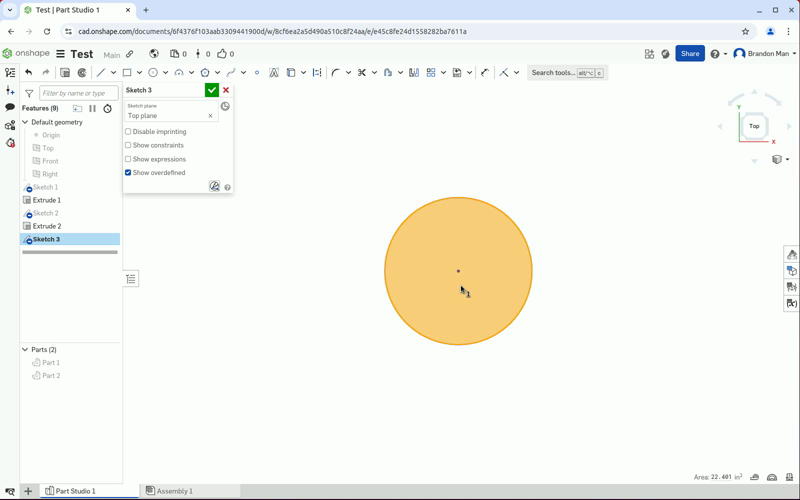
scroll(-6)
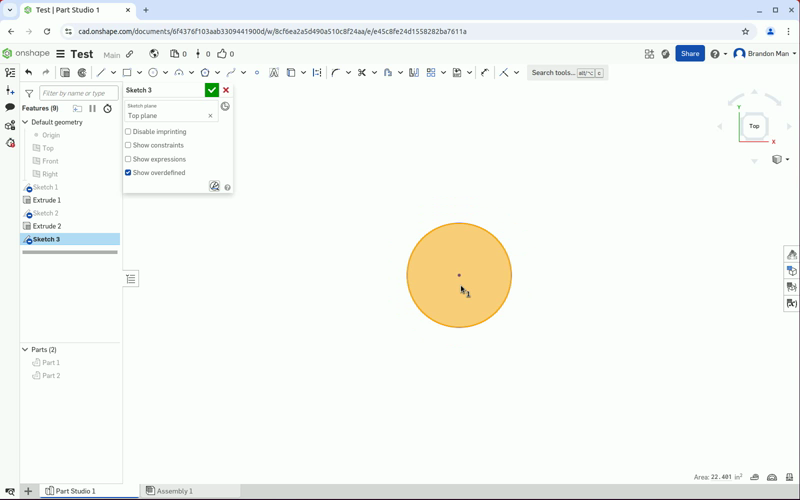
scroll(-6)
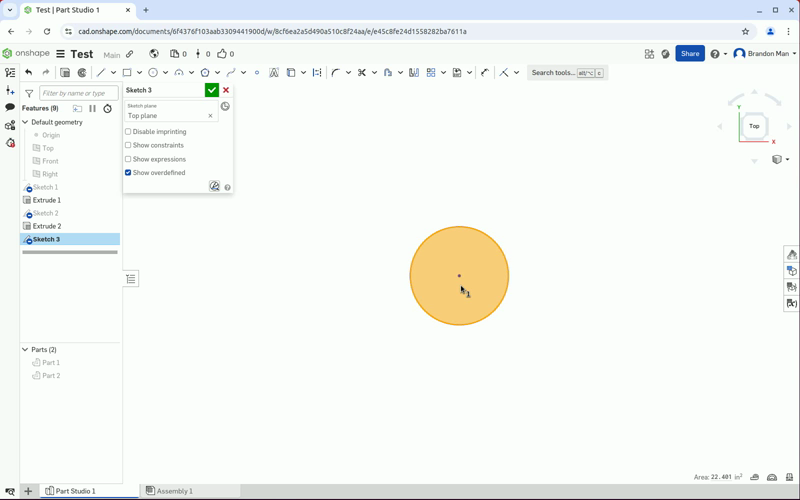
scroll(-6)
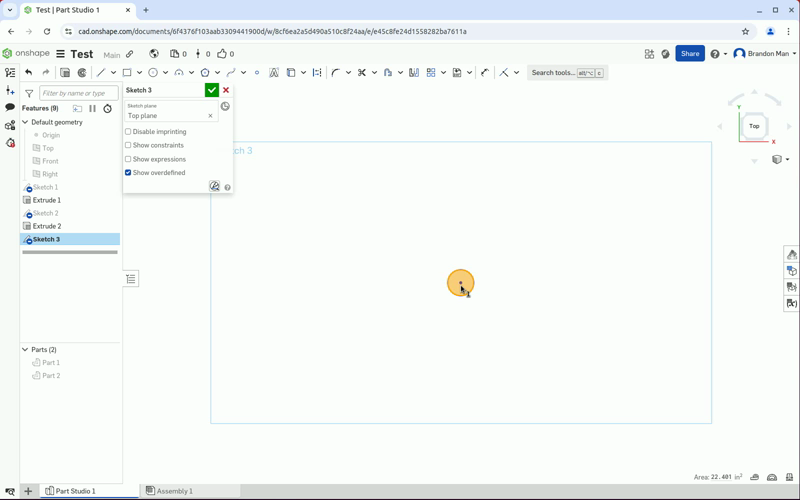
mouse_move(73, 352)
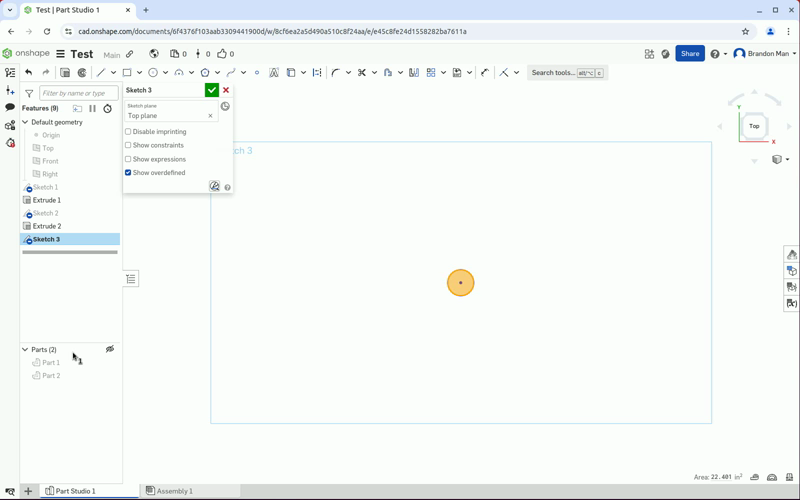
key(shift+y)
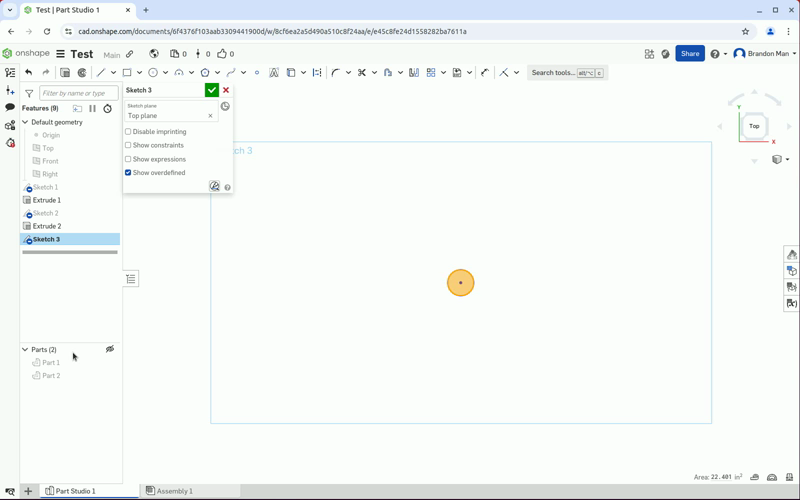
key(shift+e)
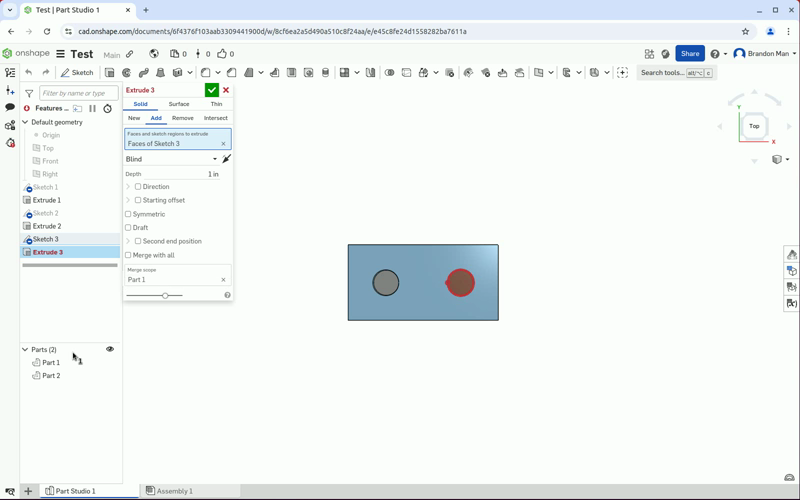
mouse_move(143, 106)
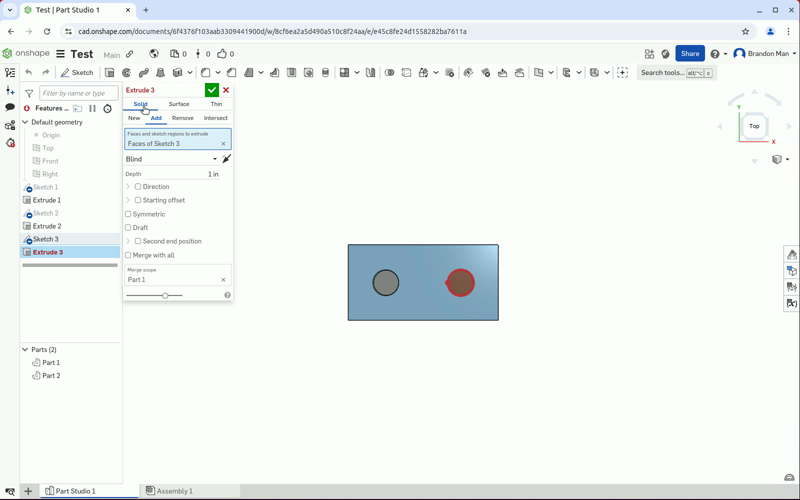
click(143, 106)
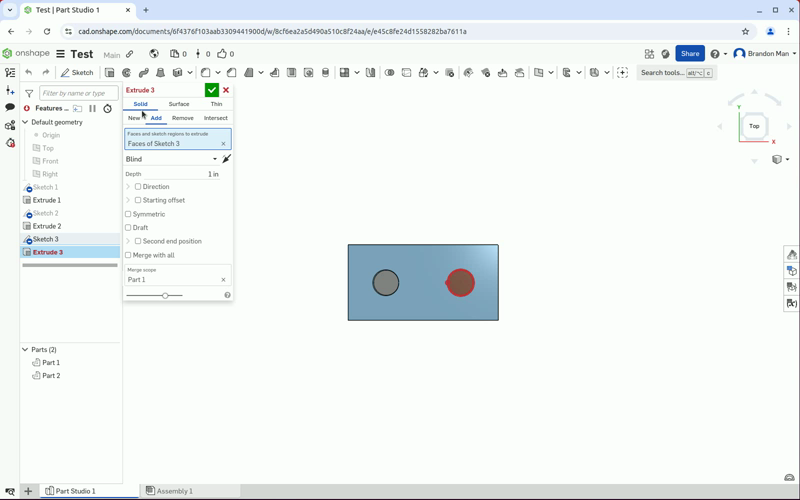
mouse_move(137, 120)
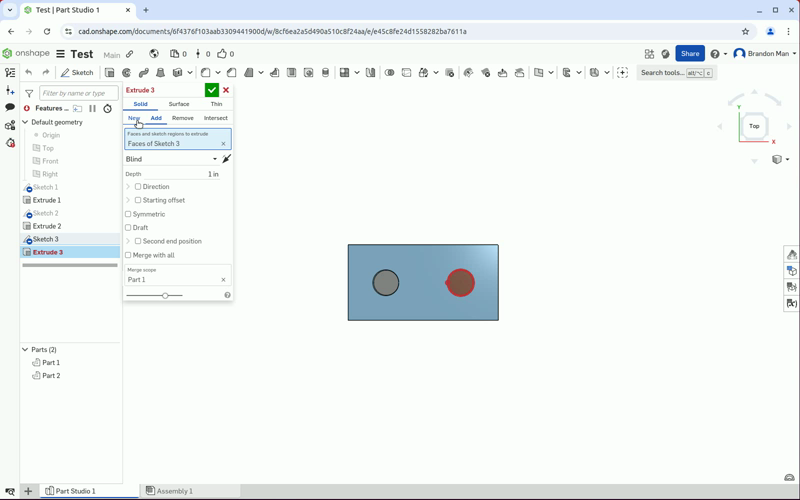
click(137, 120)
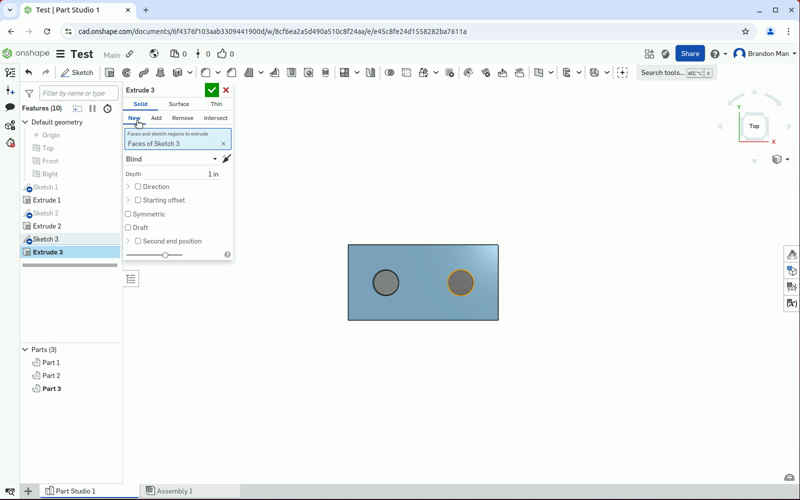
key(tab, 4)
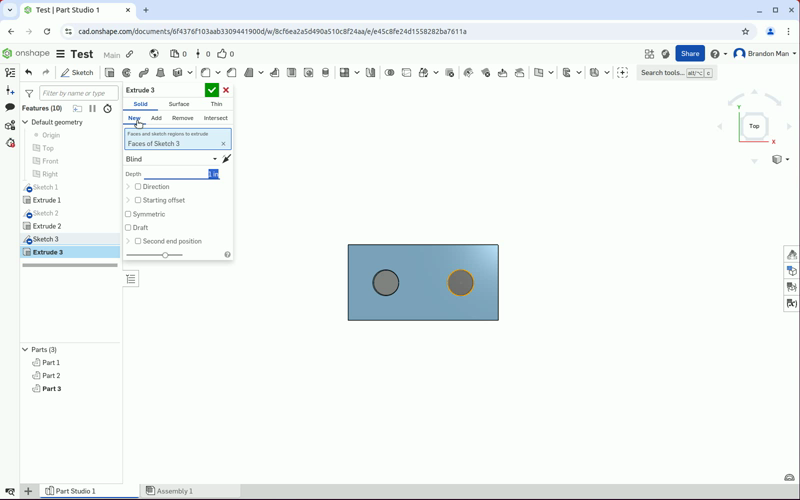
text(-0.722)
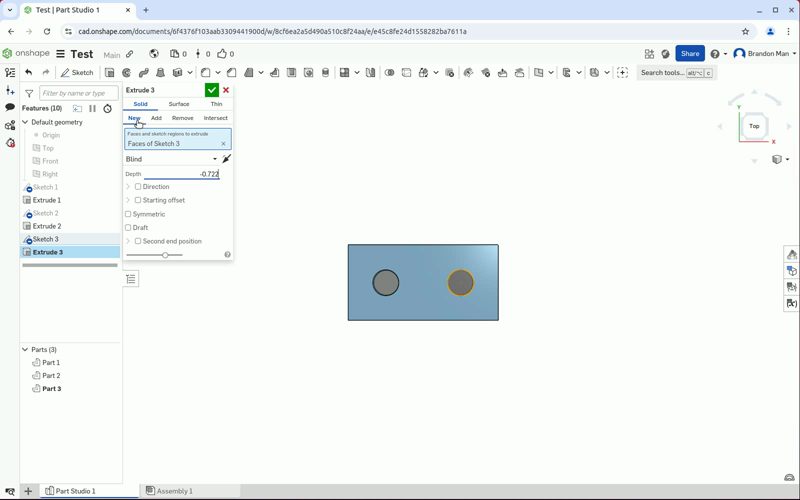
key(enter)
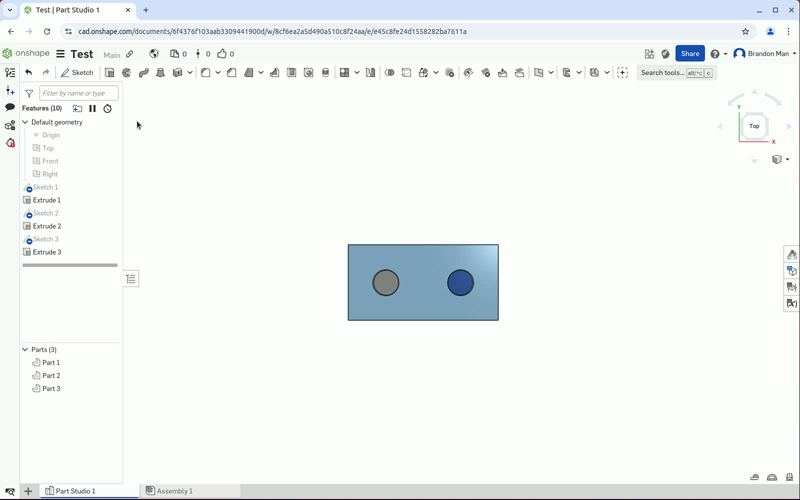
key(shift+h)
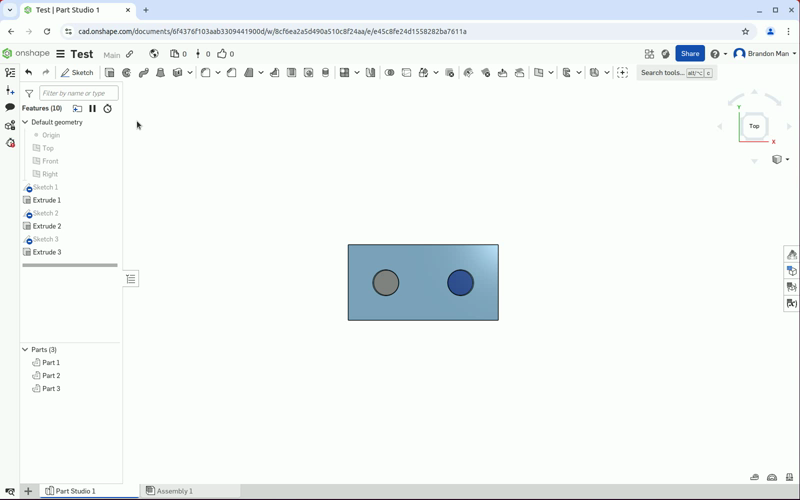
key(shift+h)
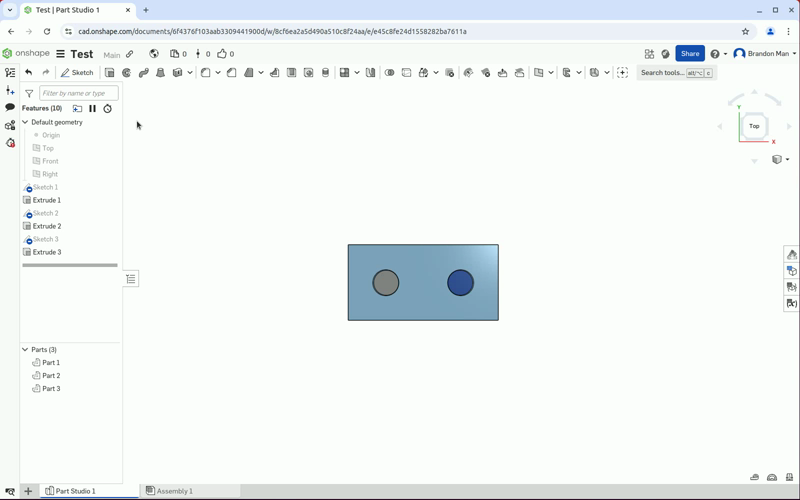
mouse_move(73, 189)
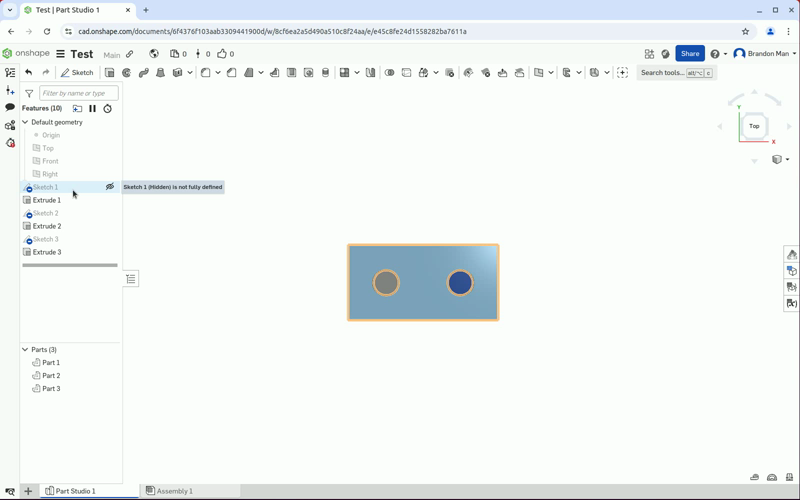
click(73, 189)
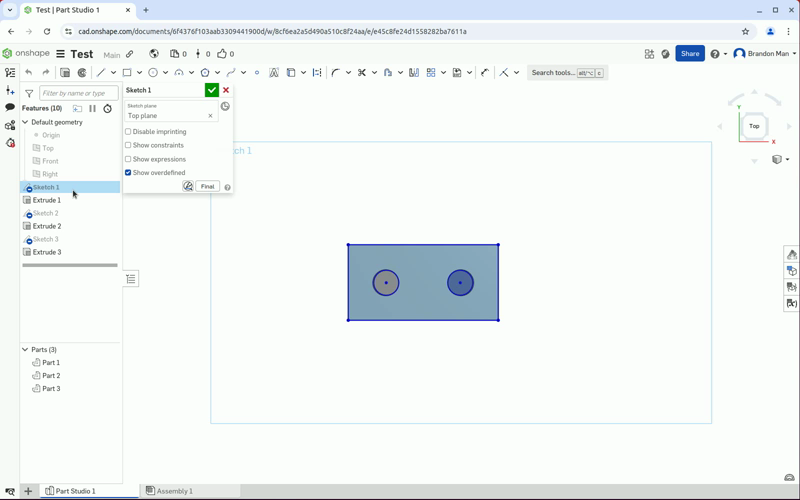
mouse_move(229, 92)
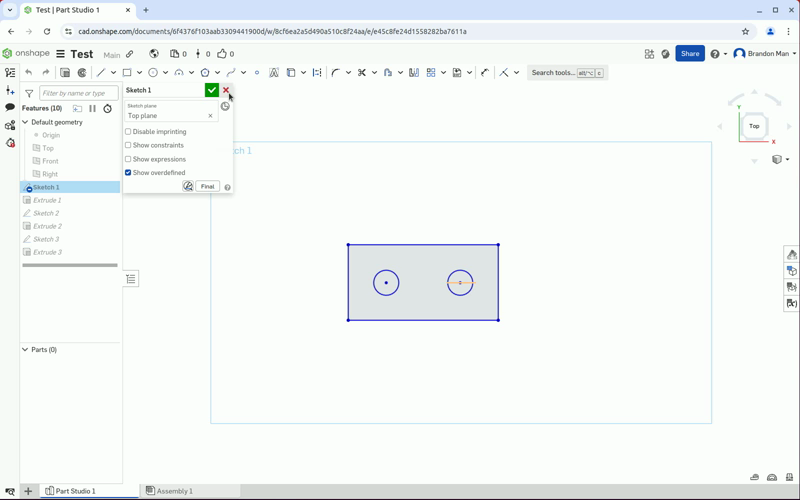
click(229, 92)
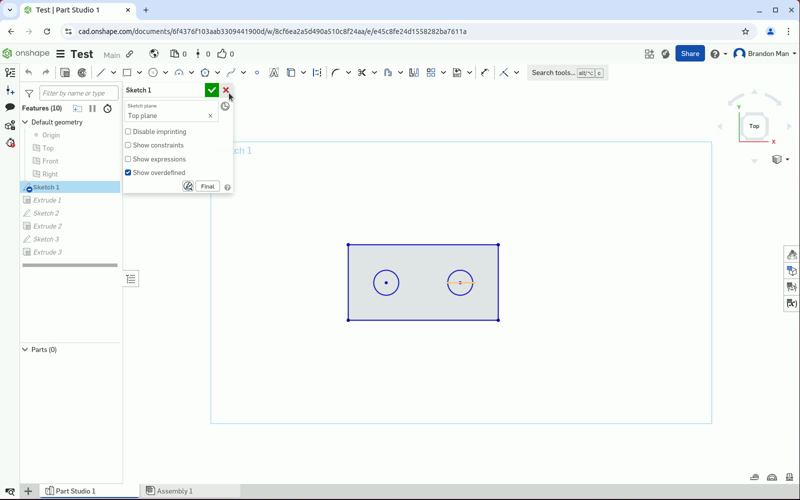
key(shift+s)
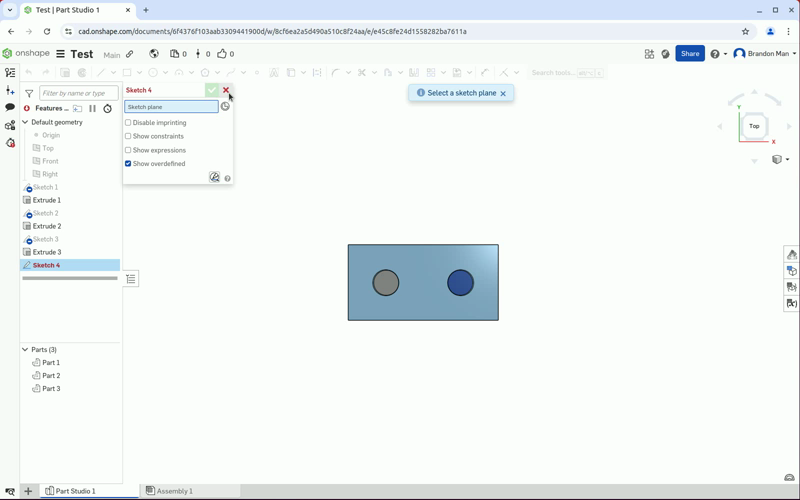
mouse_move(73, 150)
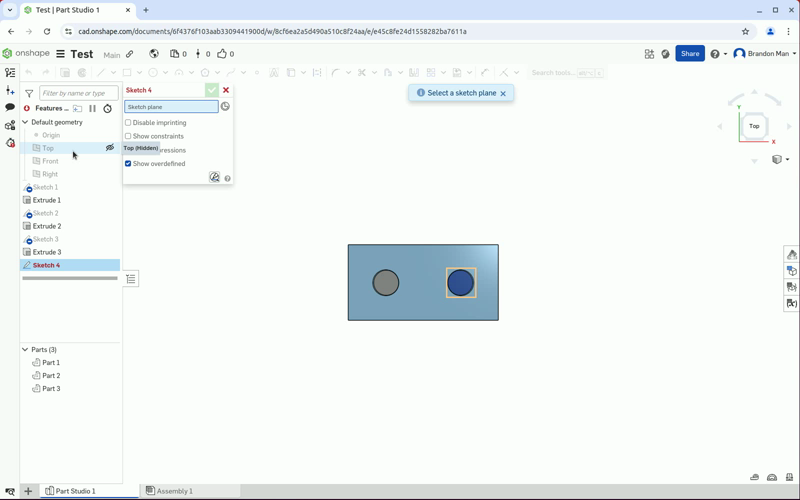
click(73, 150)
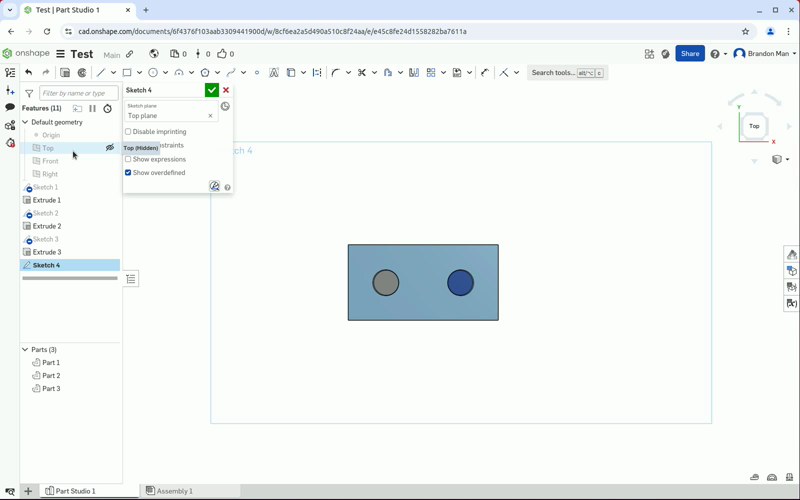
mouse_move(73, 352)
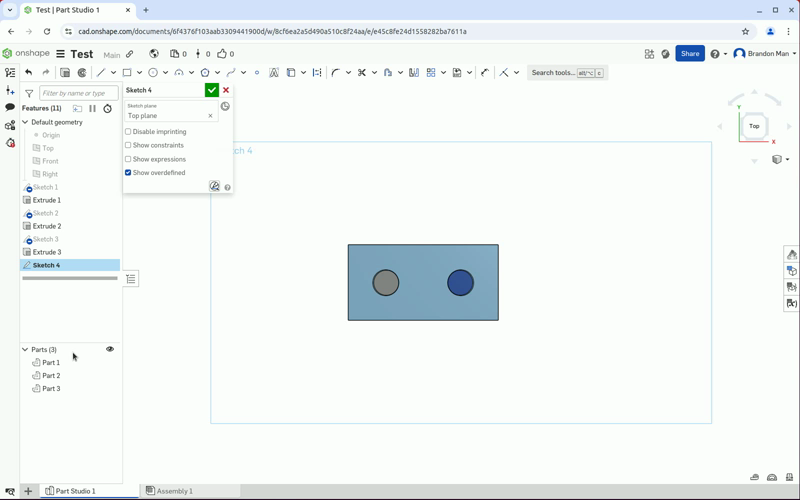
key(y)
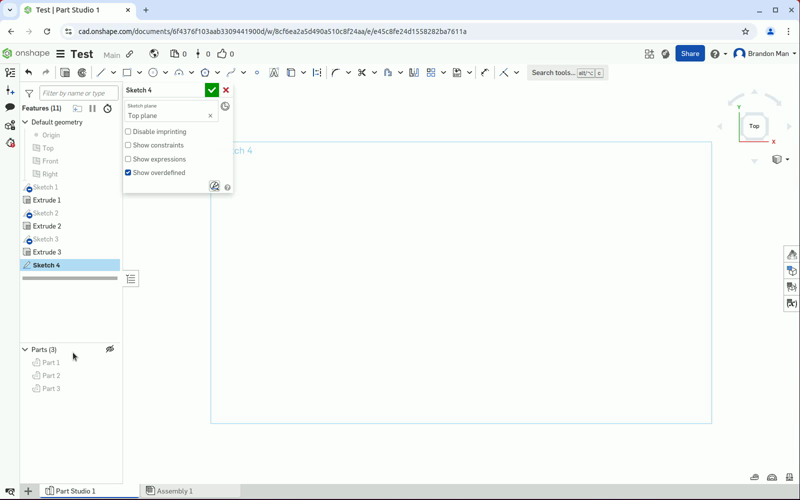
key(c)
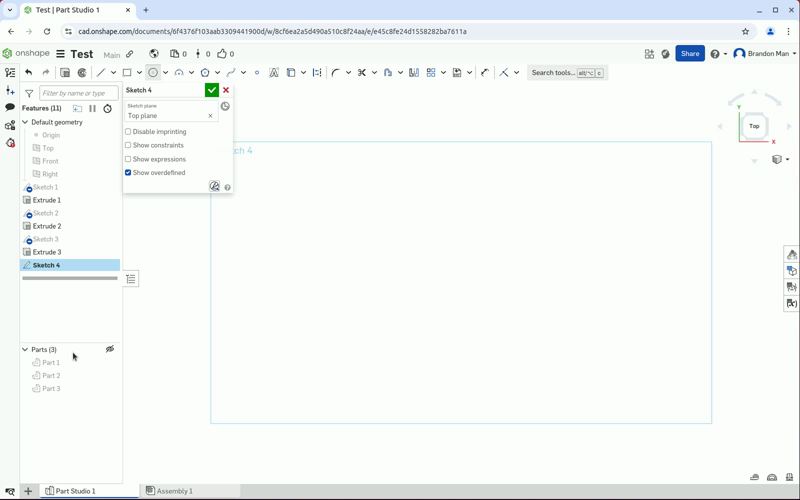
key_down(shift)
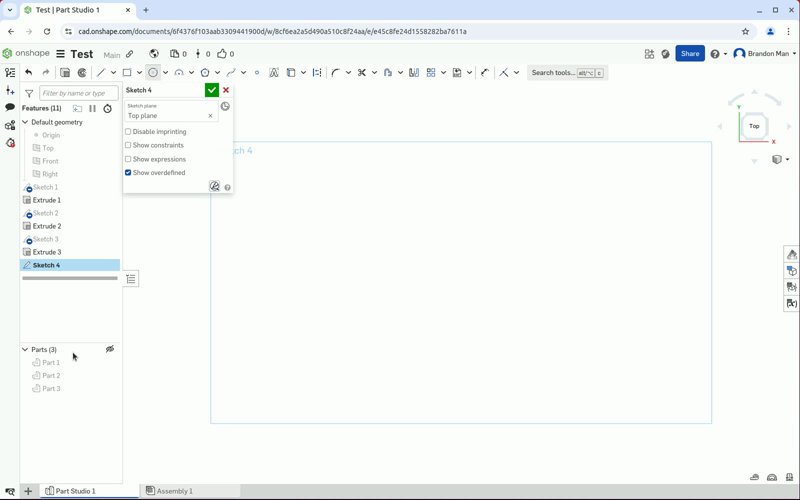
mouse_move(385, 282)
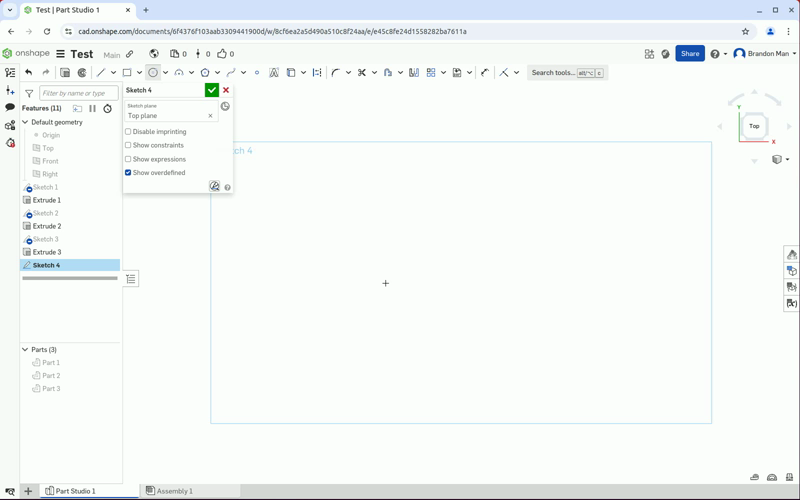
click(385, 282)
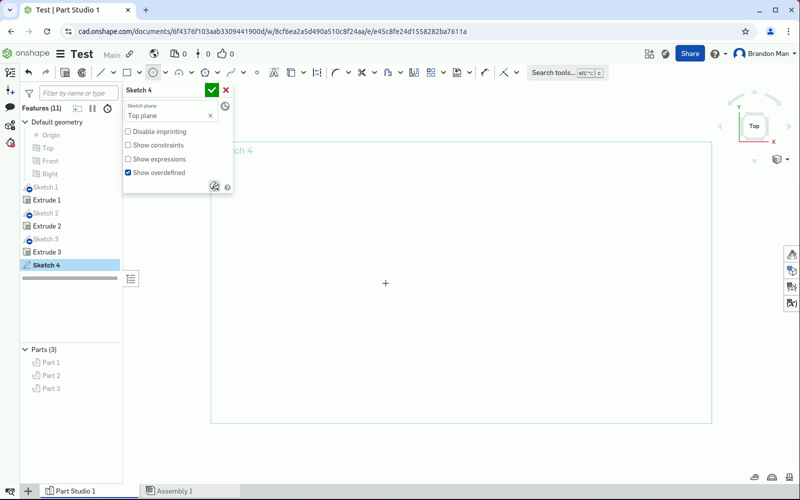
key_up(shift)
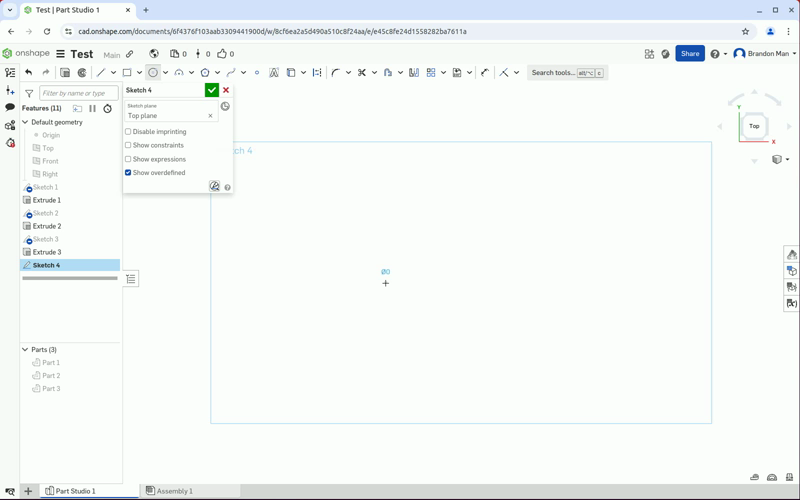
mouse_move(398, 282)
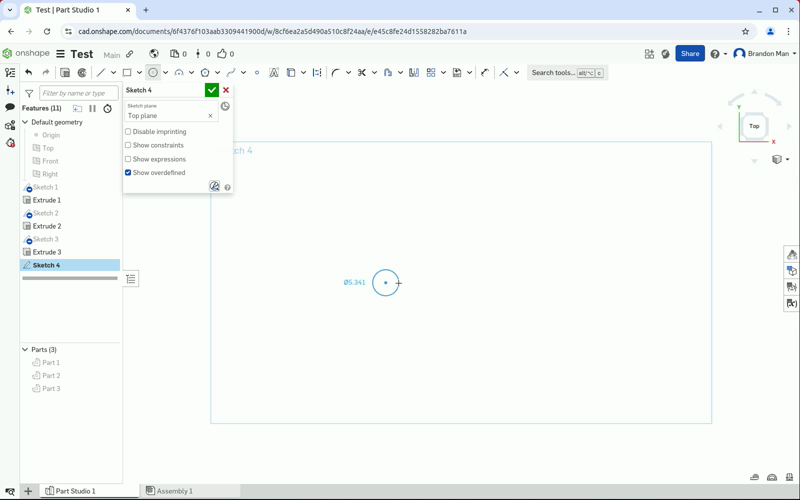
click(398, 282)
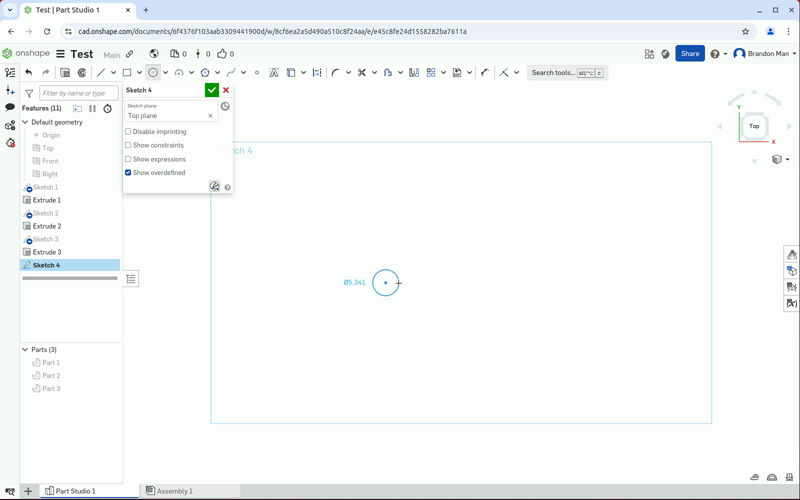
key(esc)
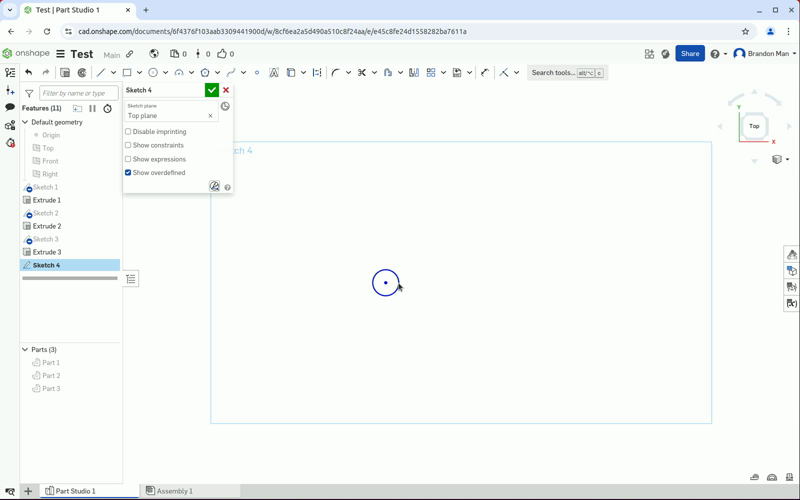
mouse_move(377, 279)
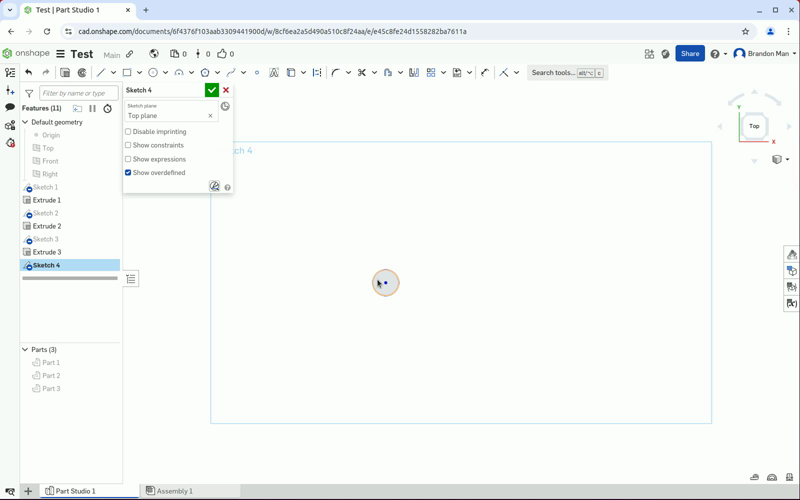
scroll(6)
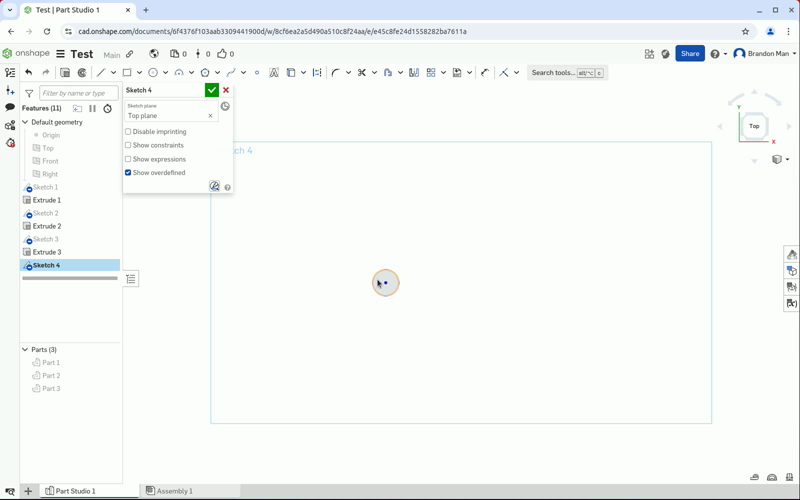
scroll(6)
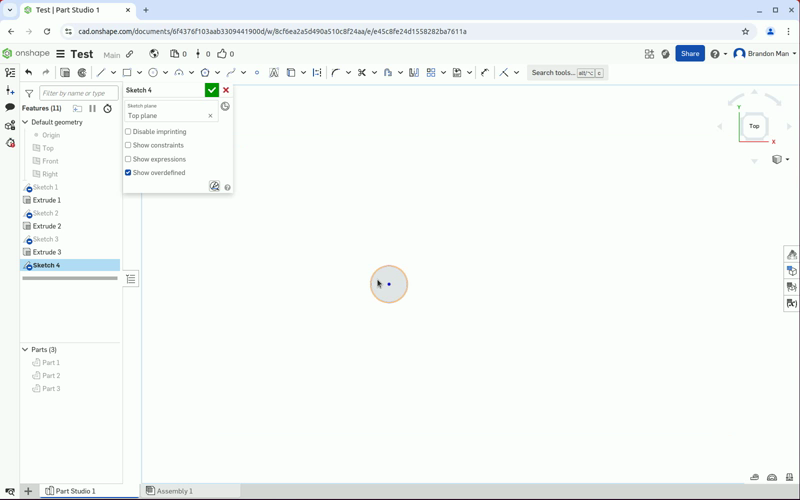
scroll(6)
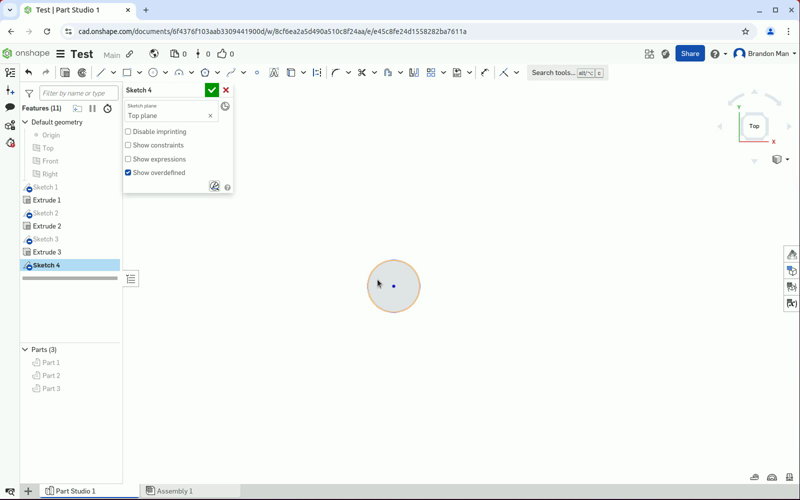
scroll(6)
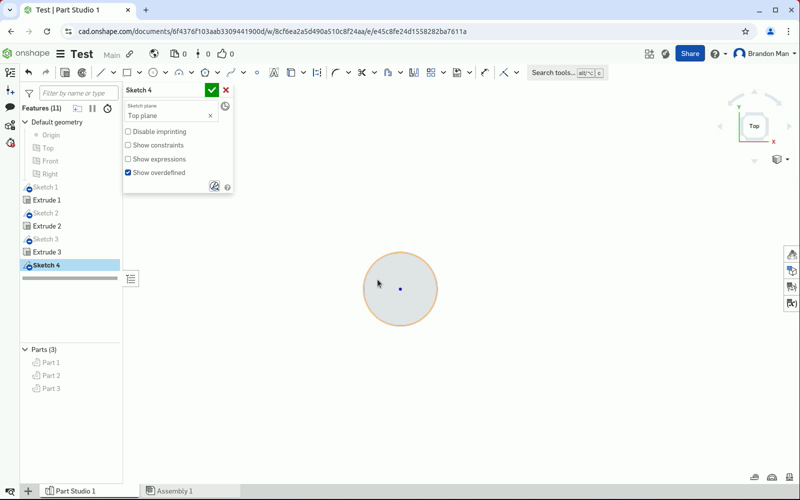
scroll(6)
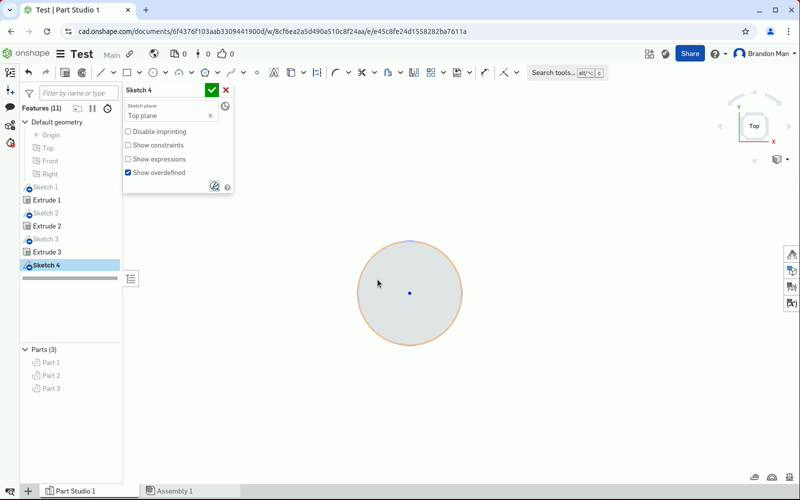
scroll(6)
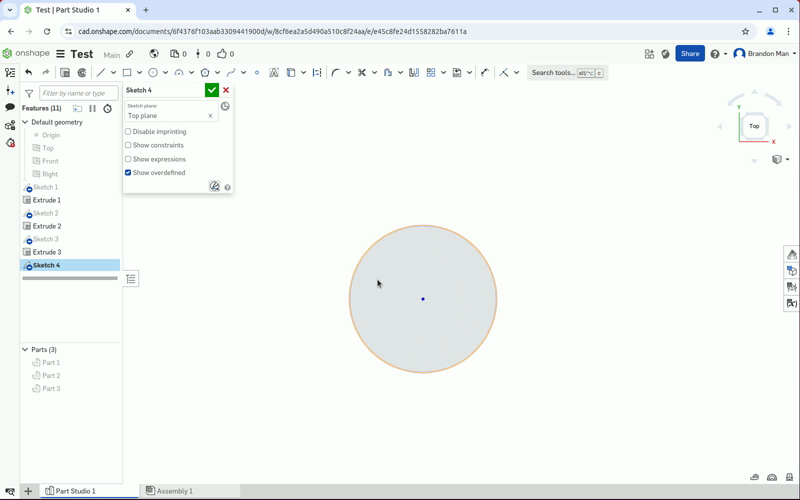
scroll(6)
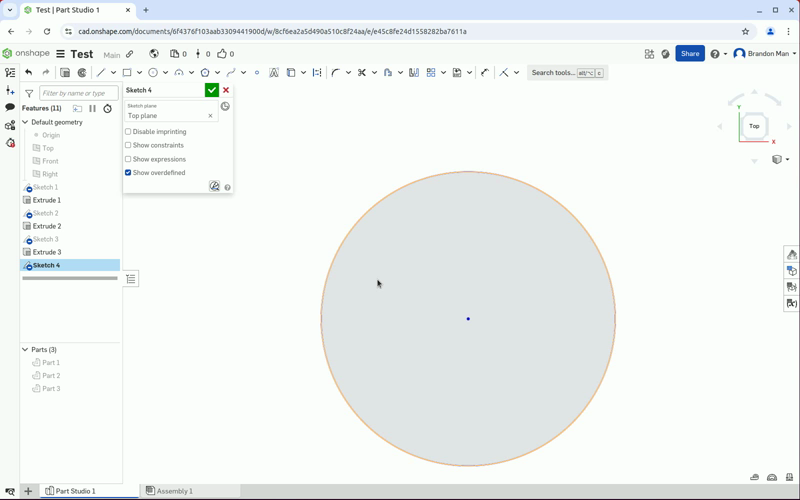
click(377, 279)
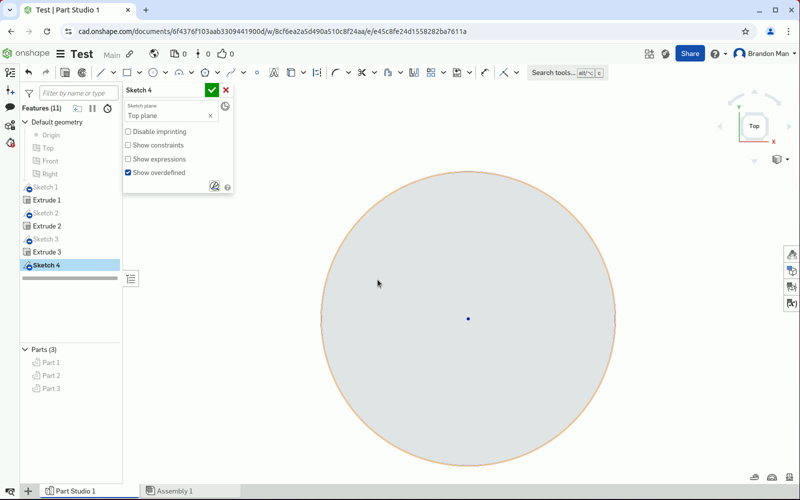
scroll(-6)
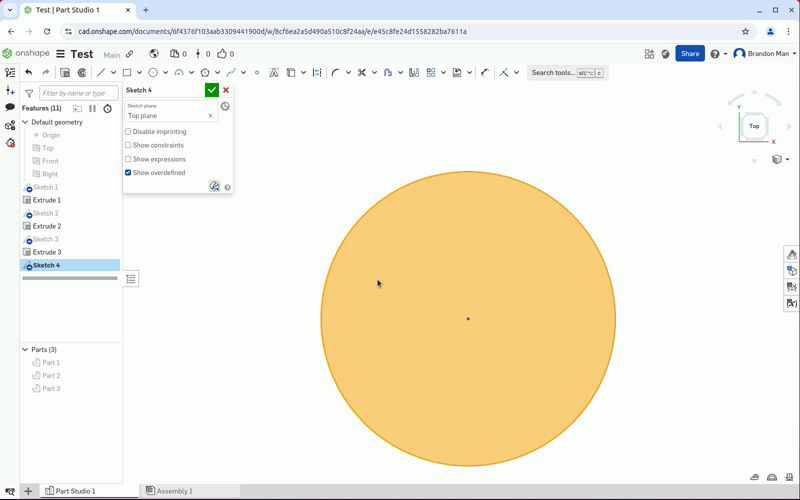
scroll(-6)
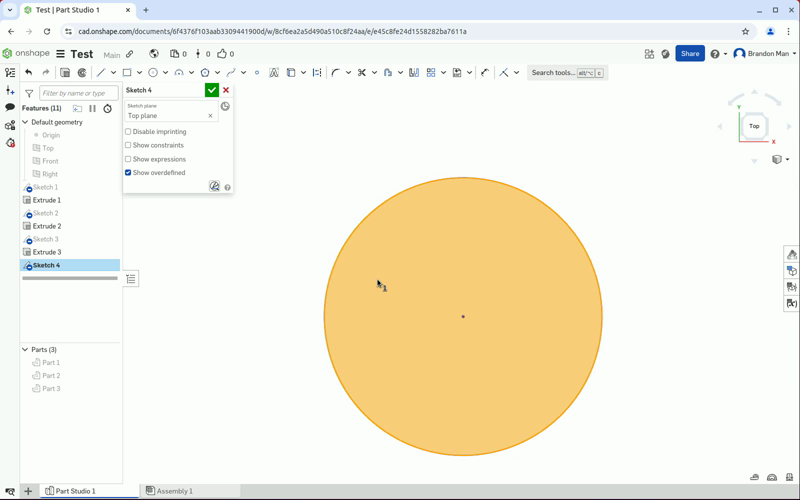
scroll(-6)
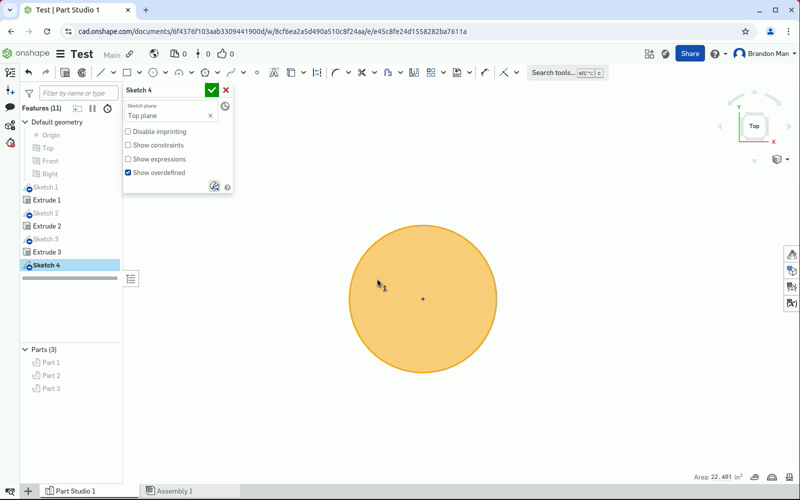
scroll(-6)
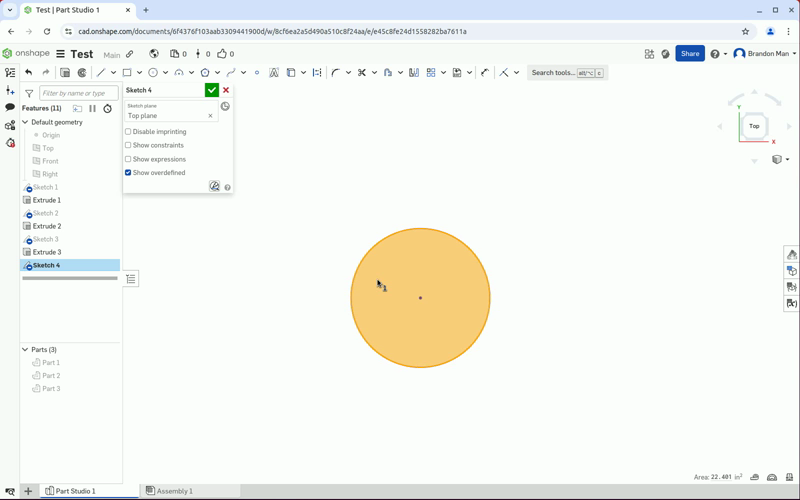
scroll(-6)
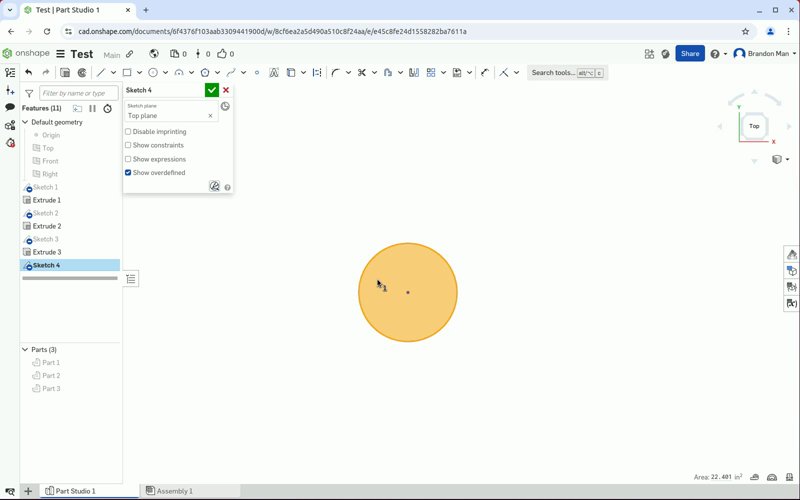
scroll(-6)
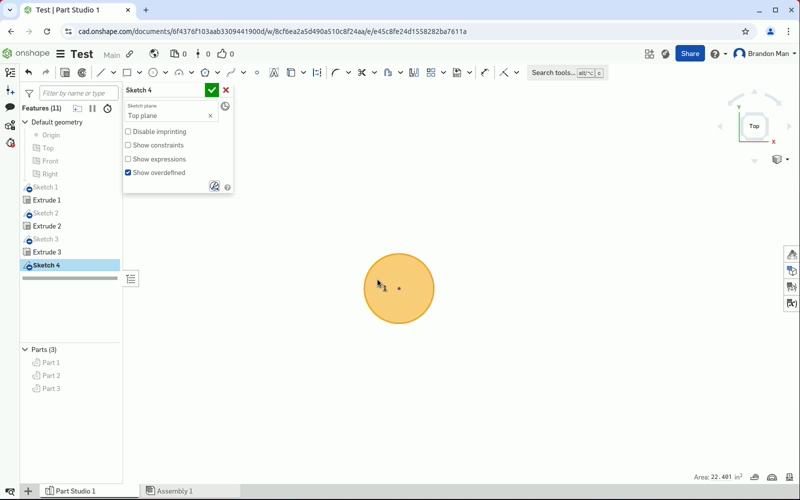
scroll(-6)
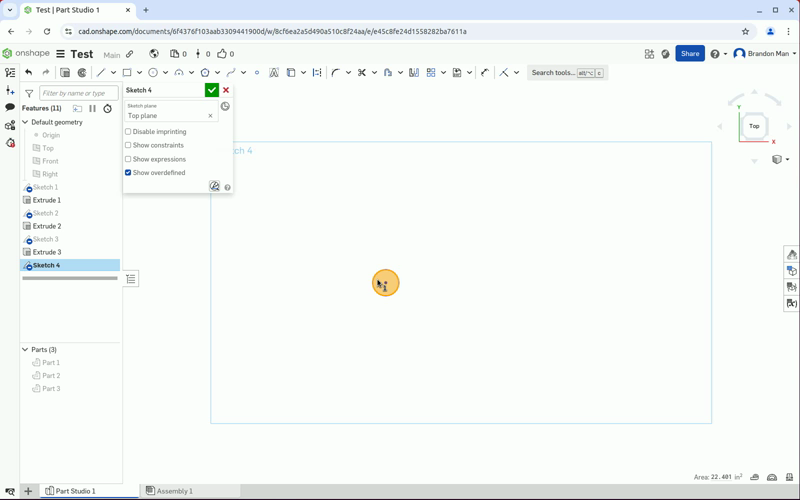
mouse_move(73, 352)
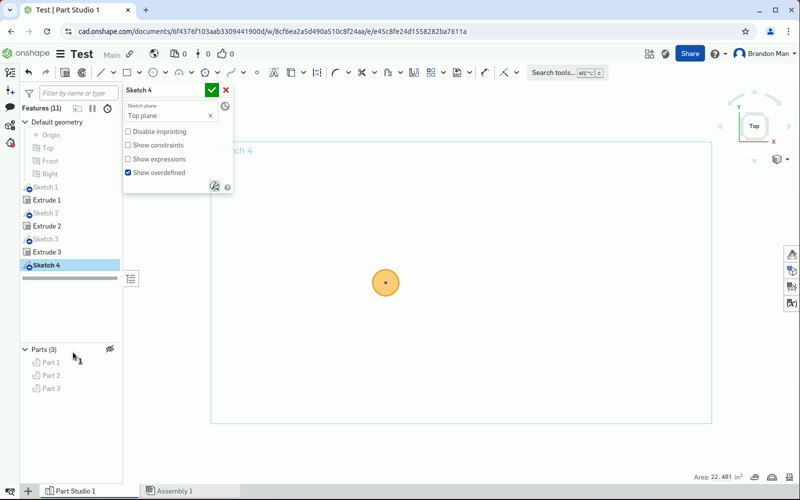
key(shift+y)
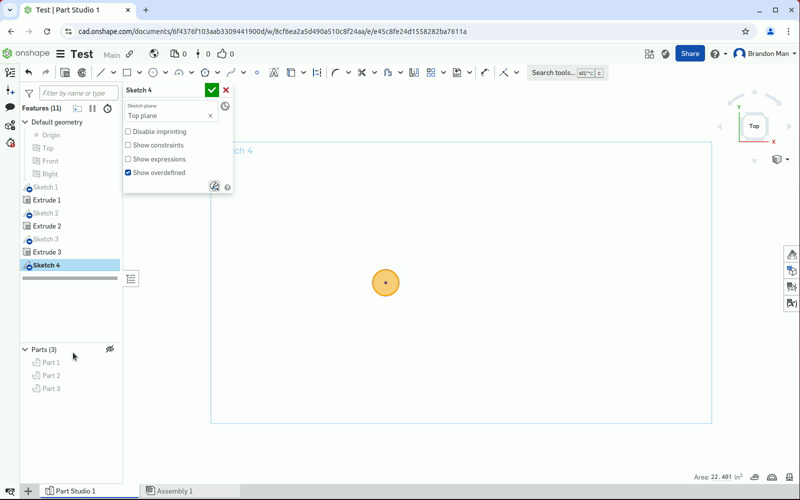
key(shift+e)
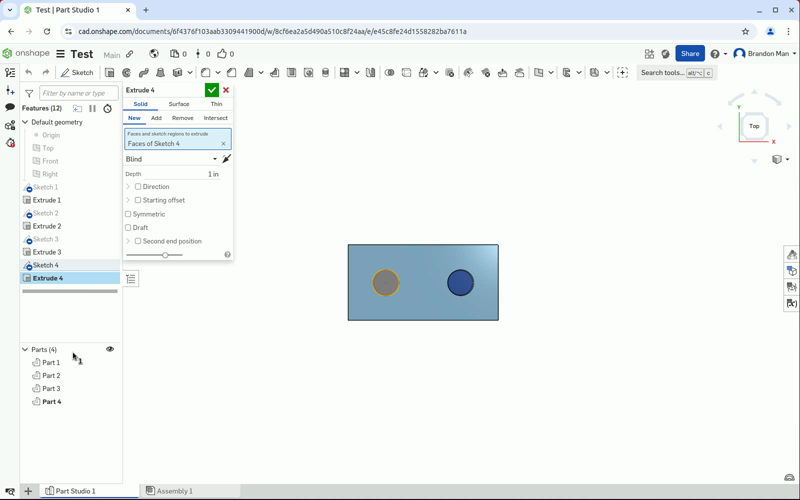
mouse_move(143, 106)
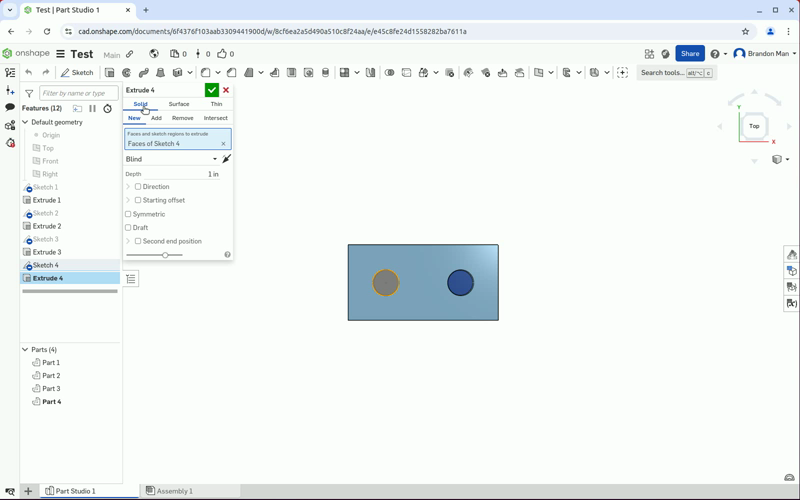
click(143, 106)
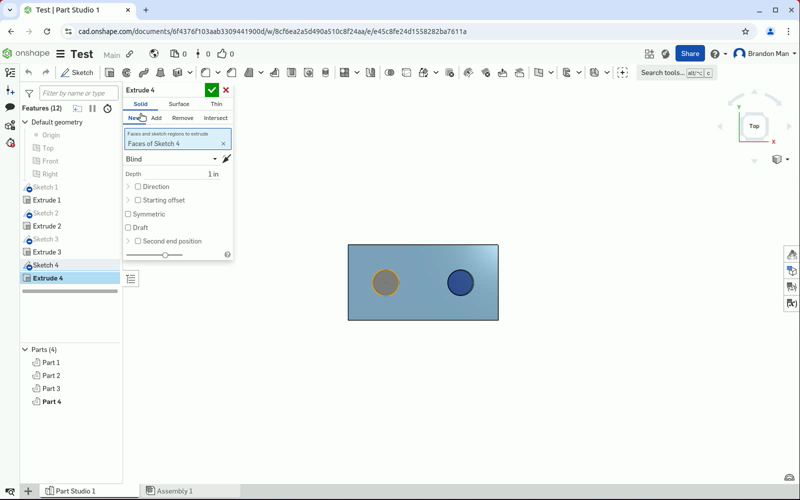
mouse_move(137, 120)
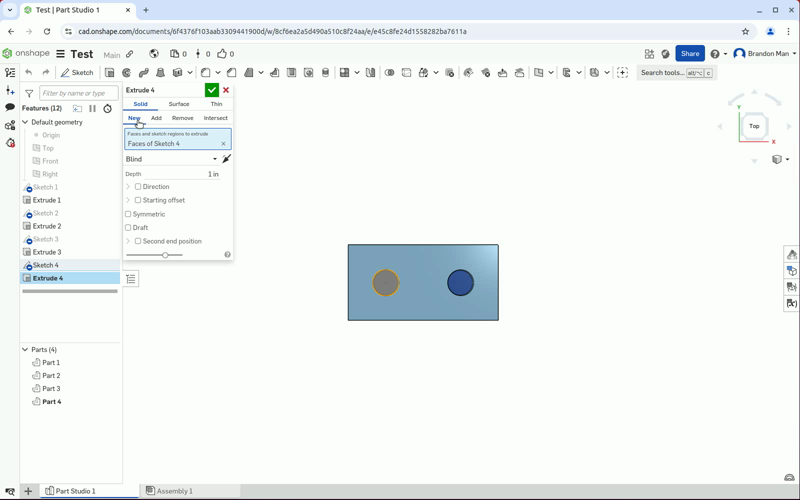
click(137, 120)
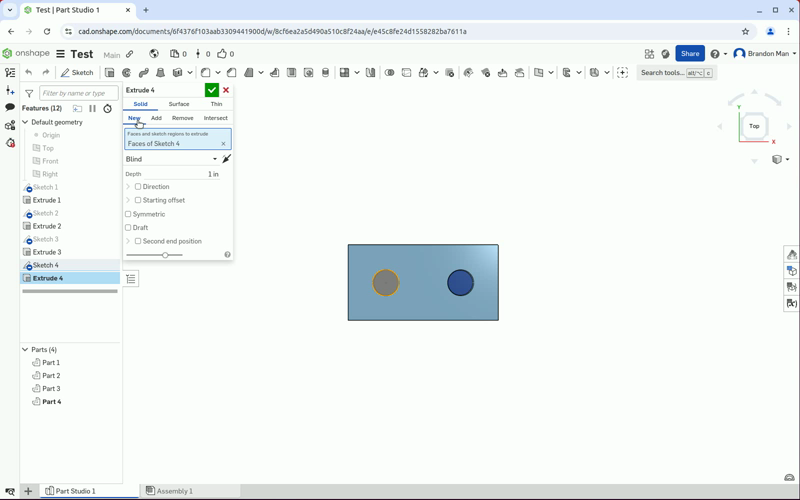
key(tab, 4)
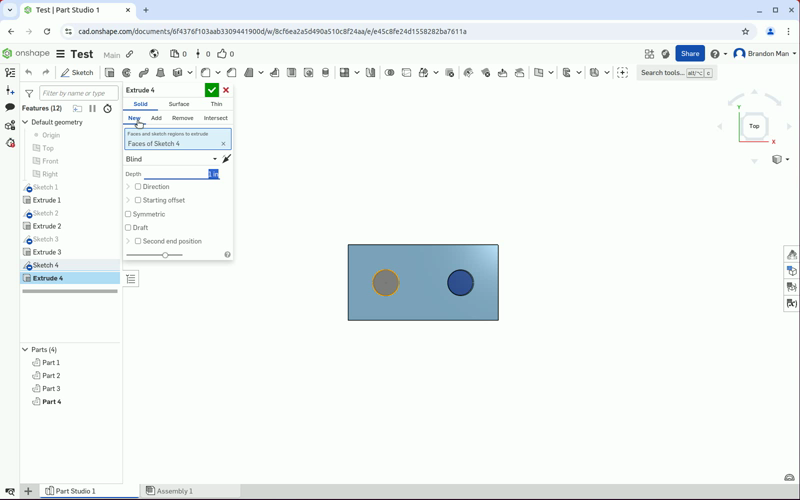
text(19.257)
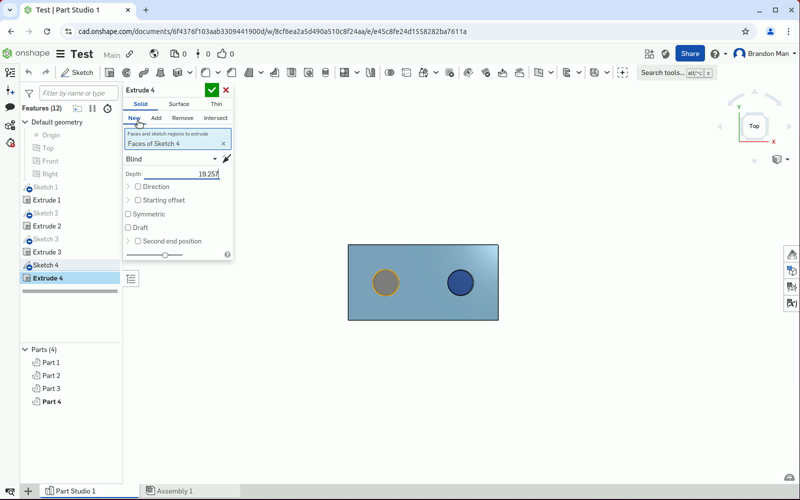
key(enter)
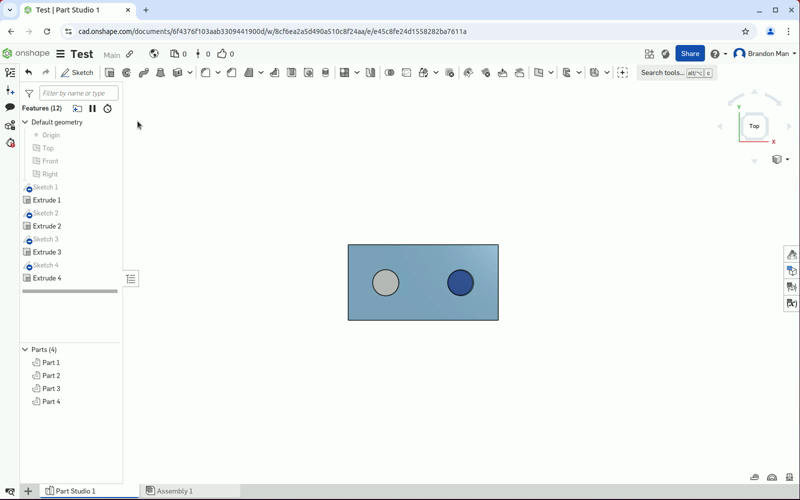
key(shift+h)
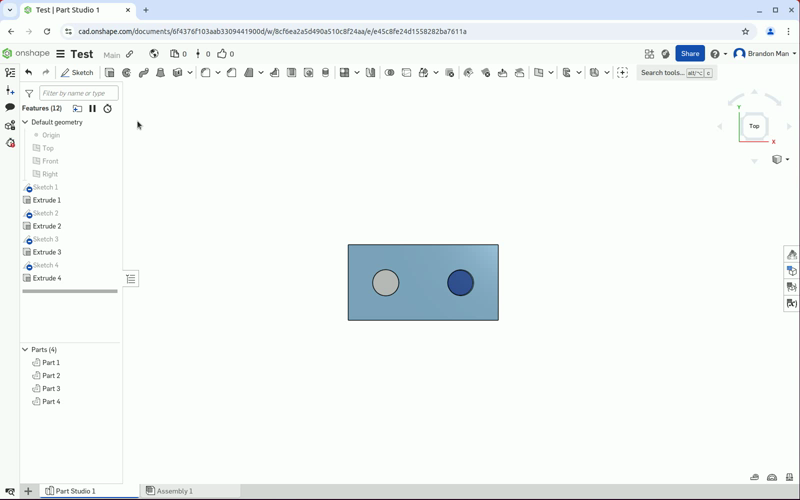
key(shift+h)
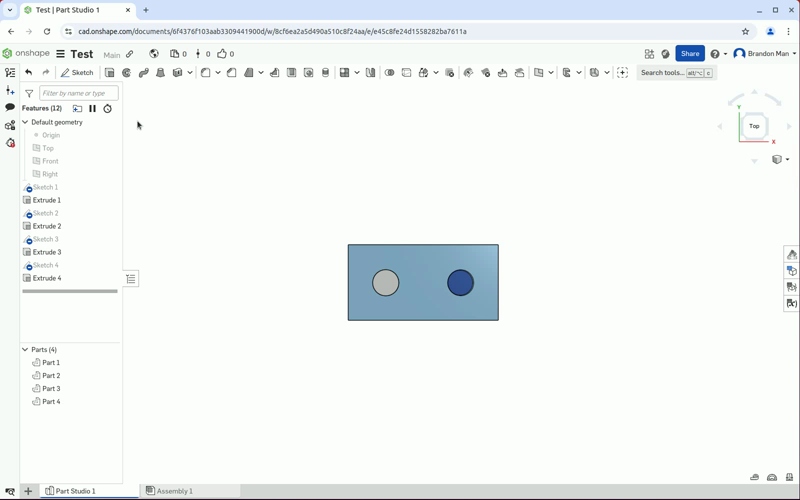
mouse_move(73, 189)
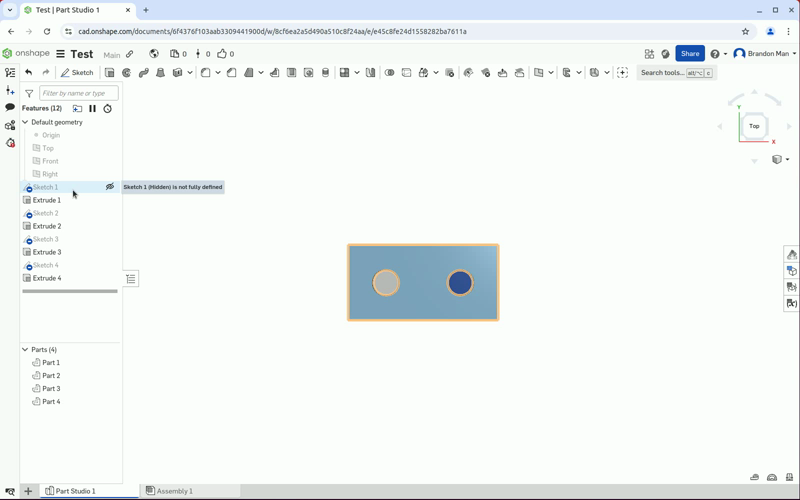
click(73, 189)
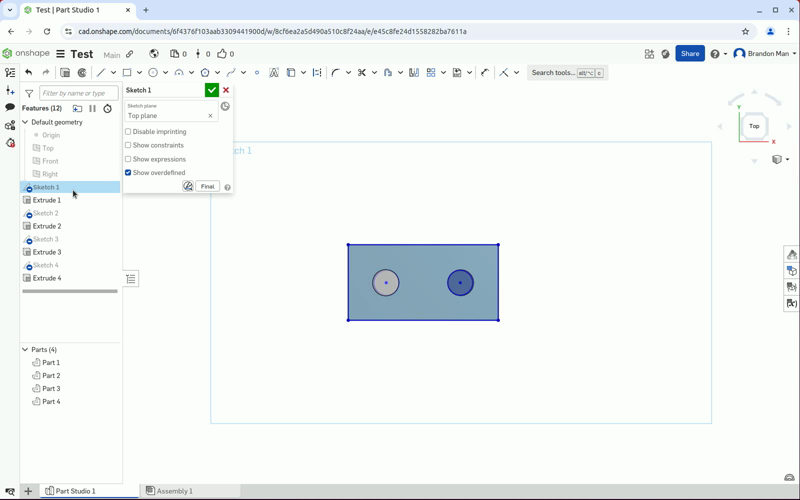
mouse_move(229, 92)
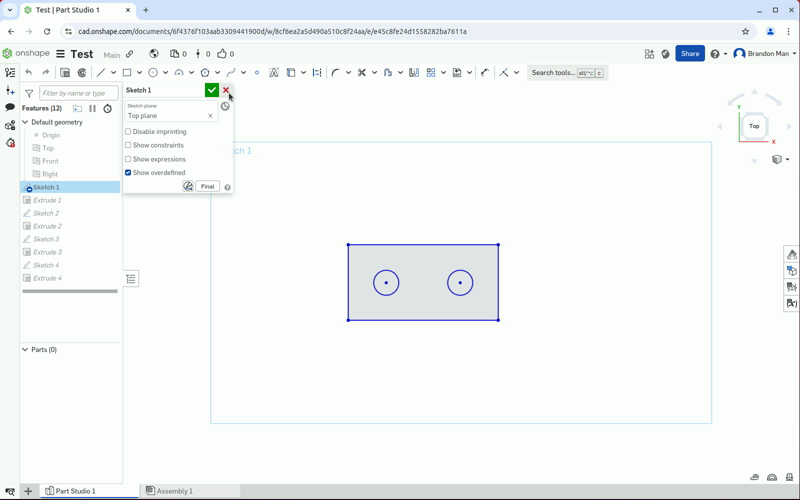
click(229, 92)
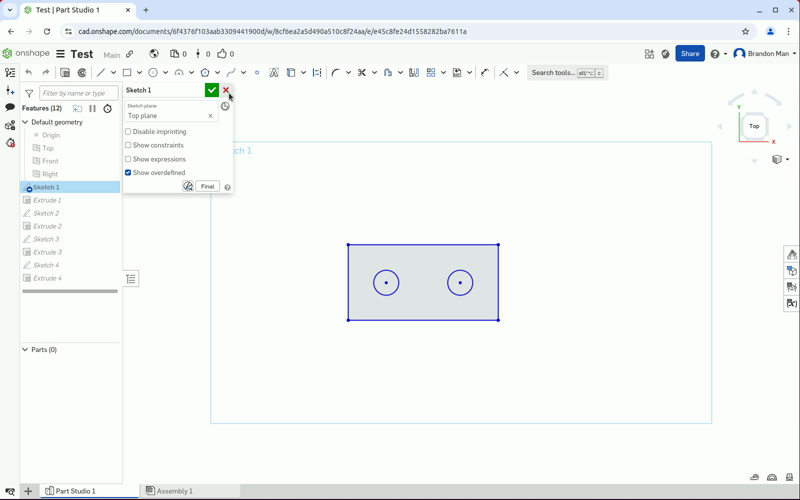
key(shift+s)
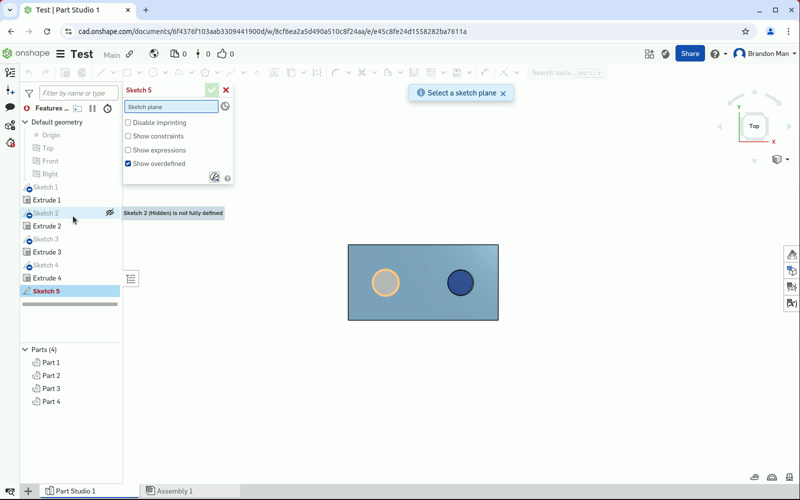
scroll(3)
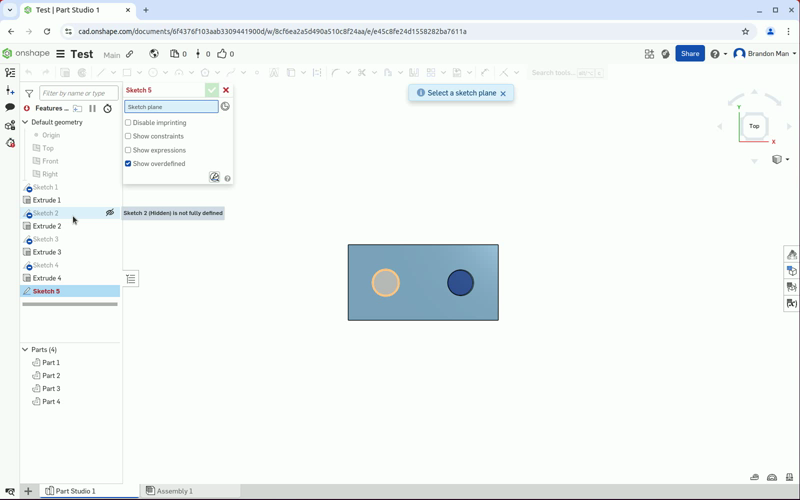
mouse_move(73, 150)
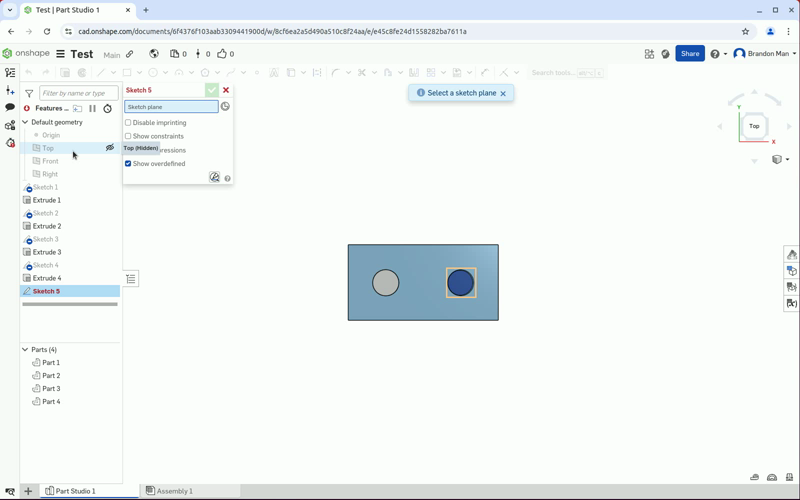
click(73, 150)
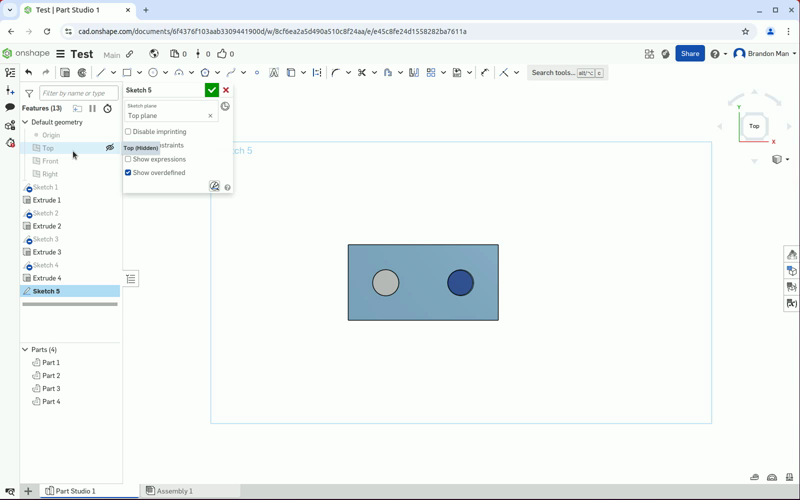
mouse_move(73, 352)
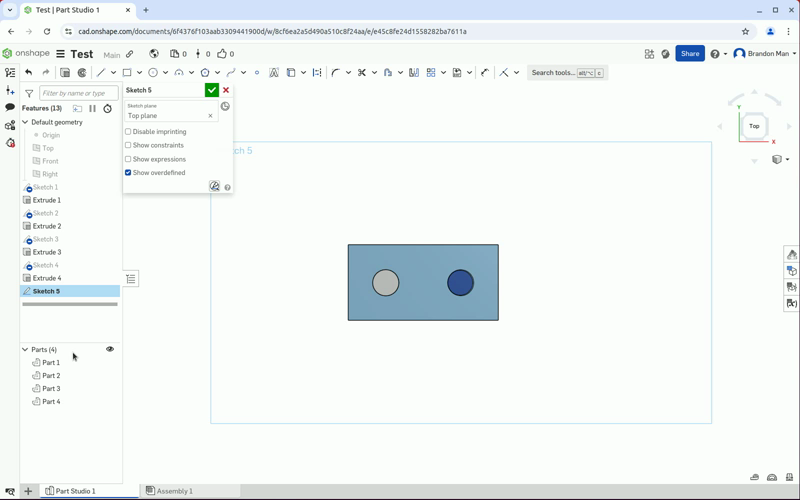
key(y)
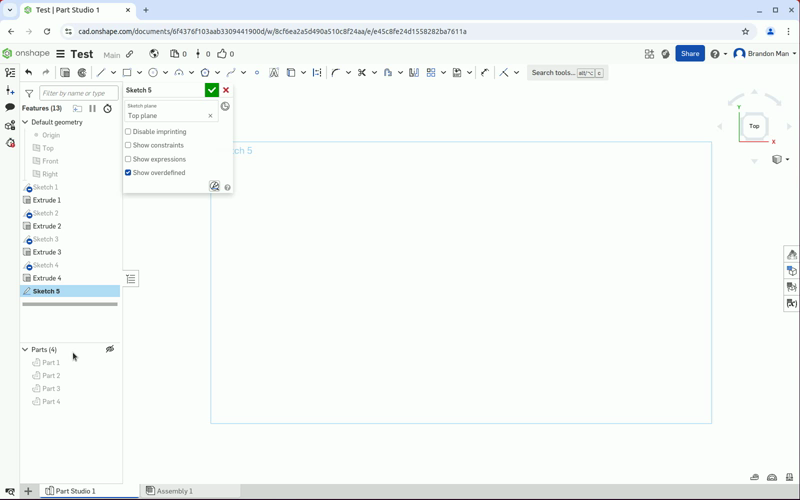
key(c)
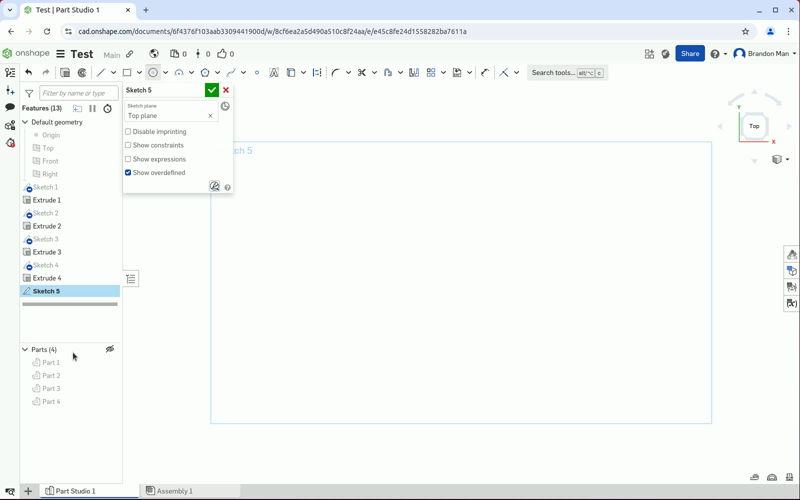
key_down(shift)
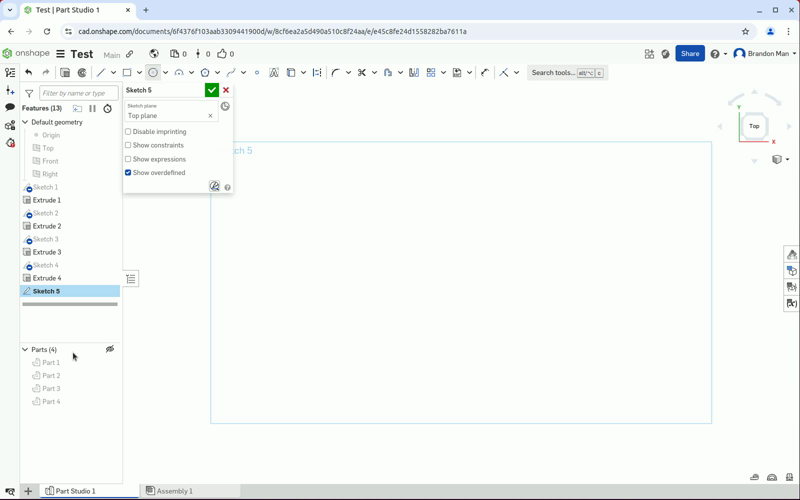
mouse_move(460, 282)
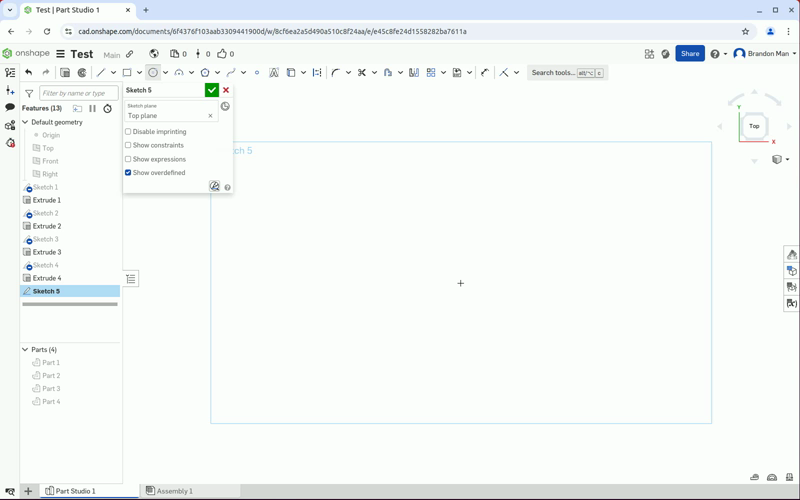
click(460, 282)
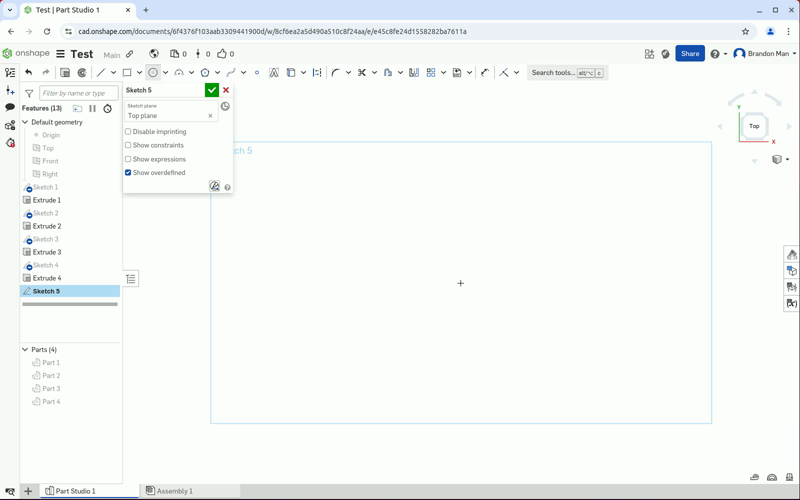
key_up(shift)
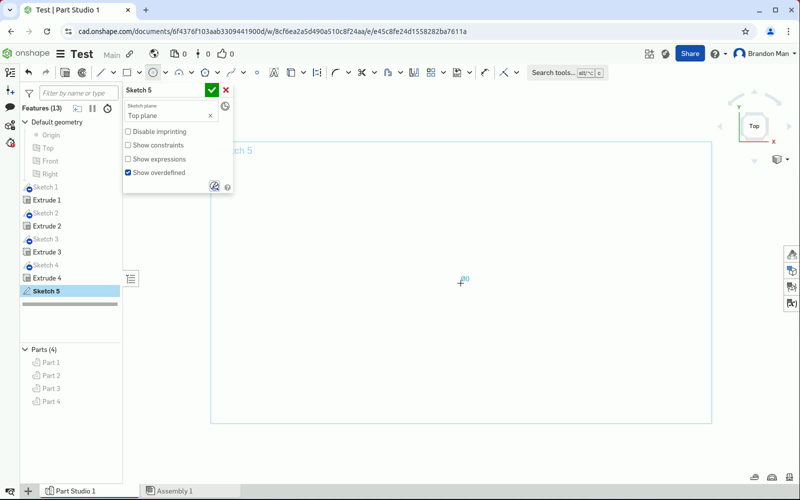
mouse_move(473, 282)
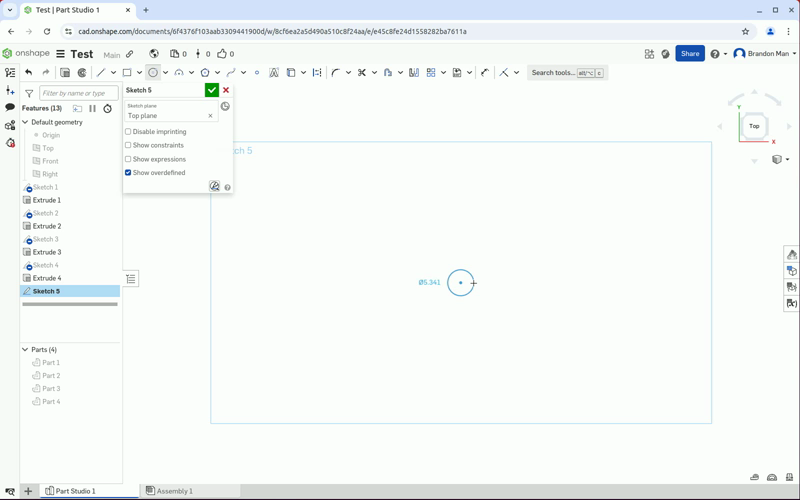
click(473, 282)
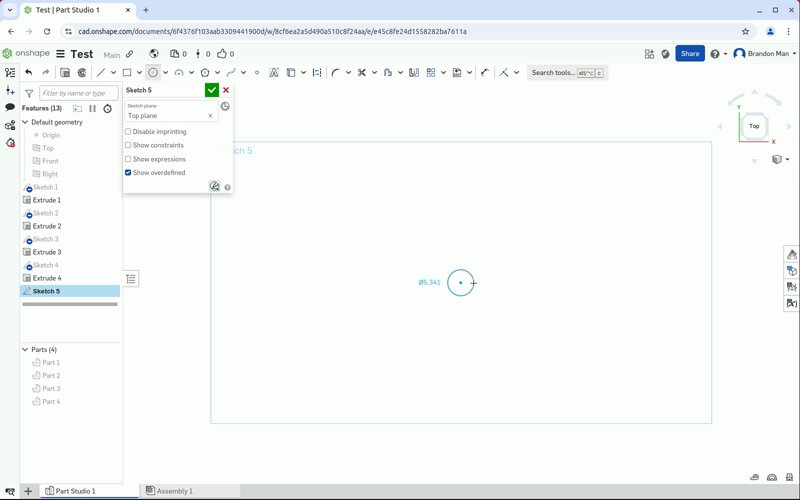
key(esc)
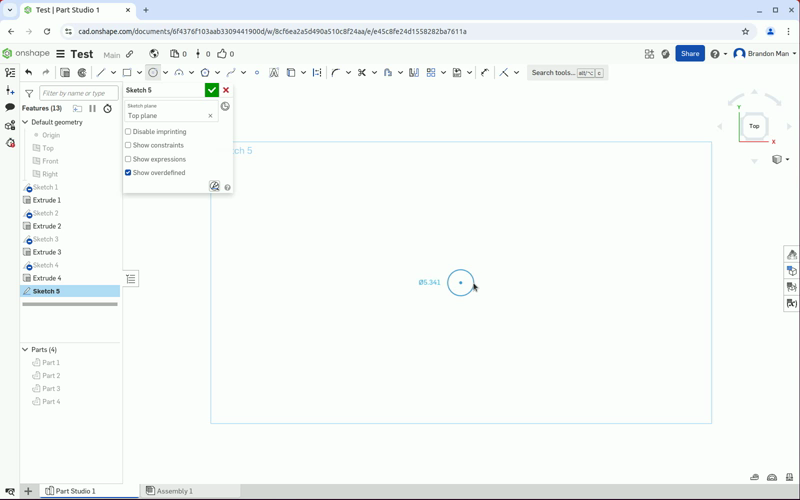
mouse_move(470, 281)
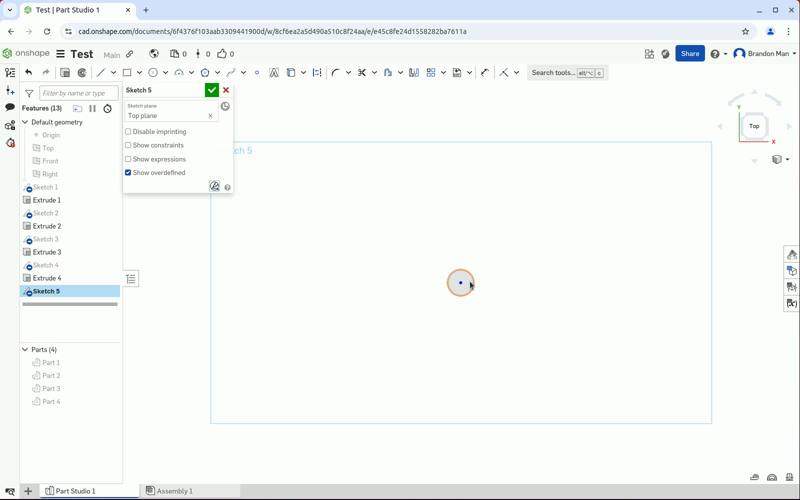
scroll(6)
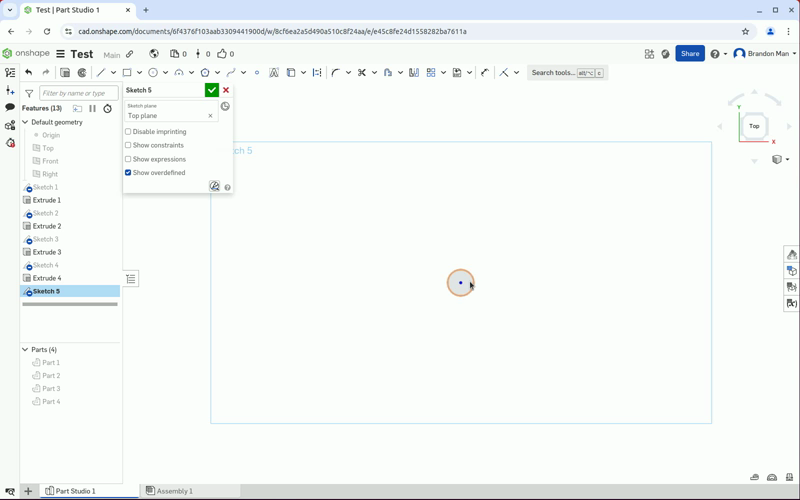
scroll(6)
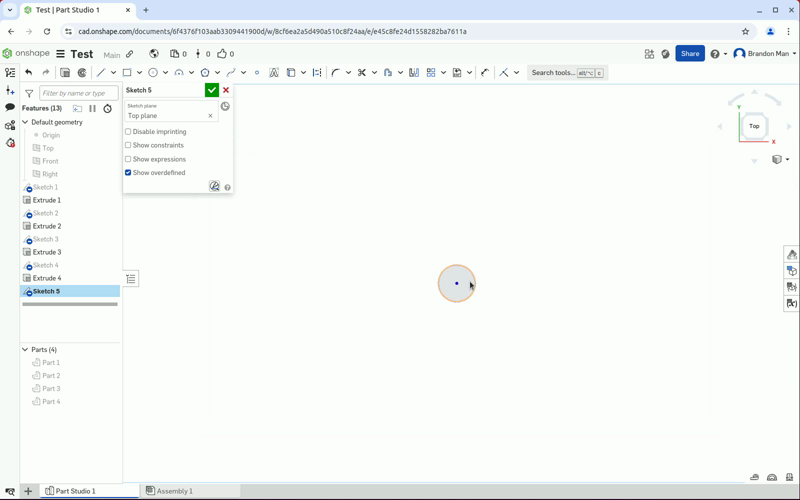
scroll(6)
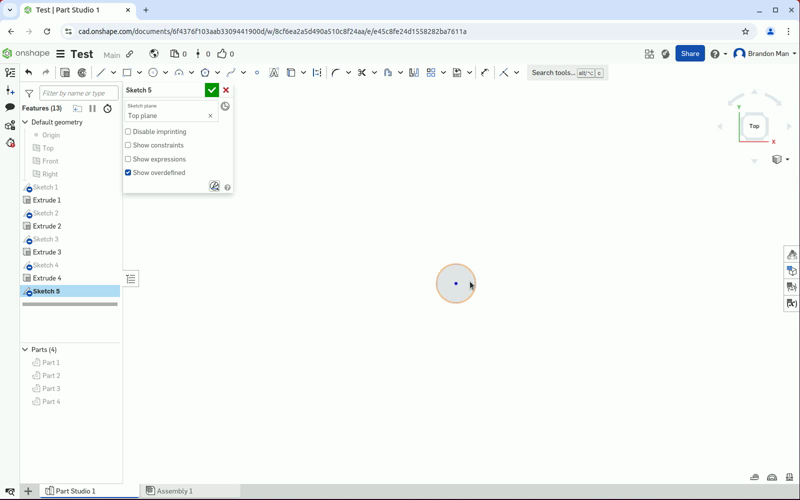
scroll(6)
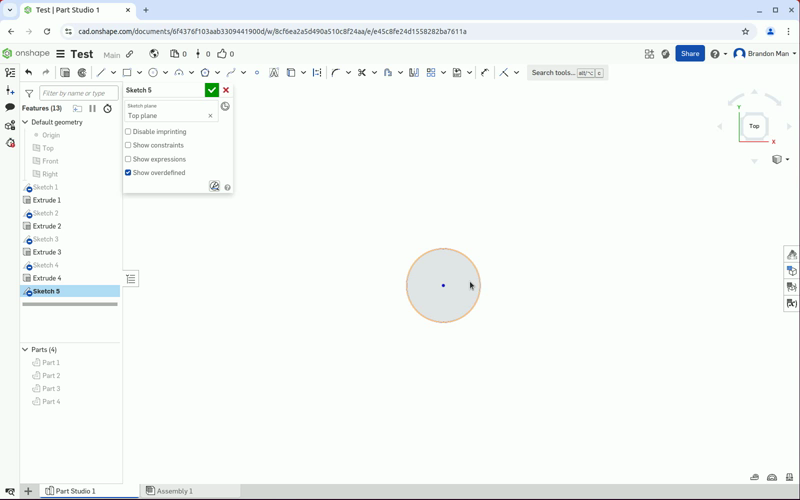
scroll(6)
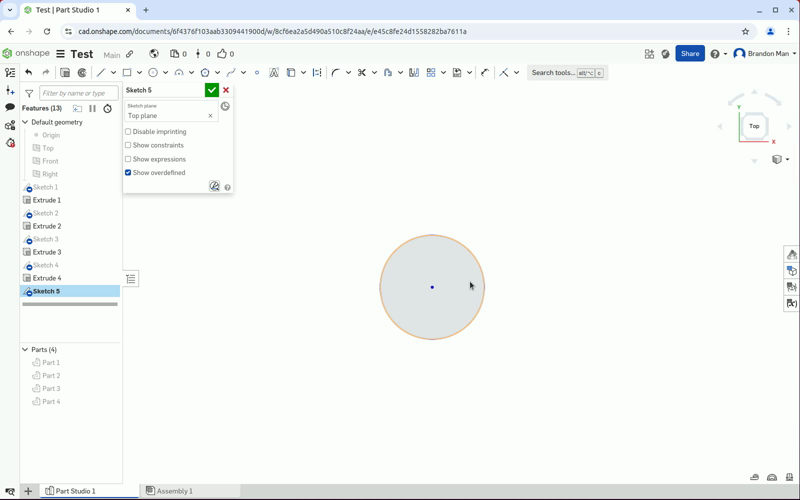
scroll(6)
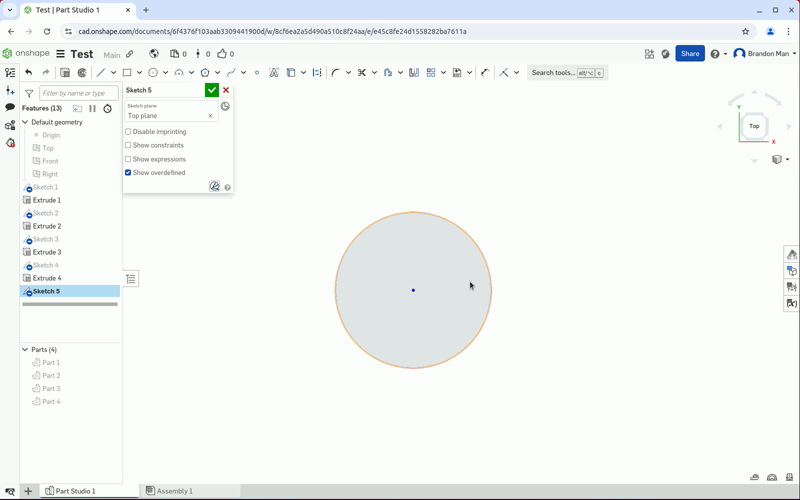
scroll(6)
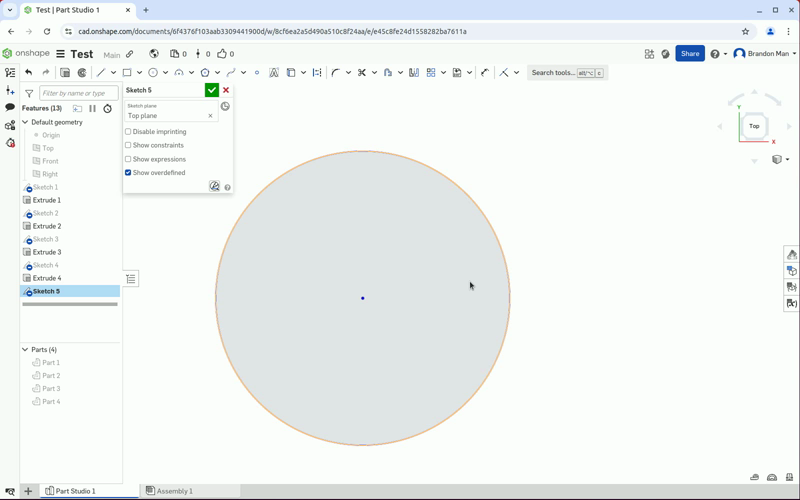
click(470, 281)
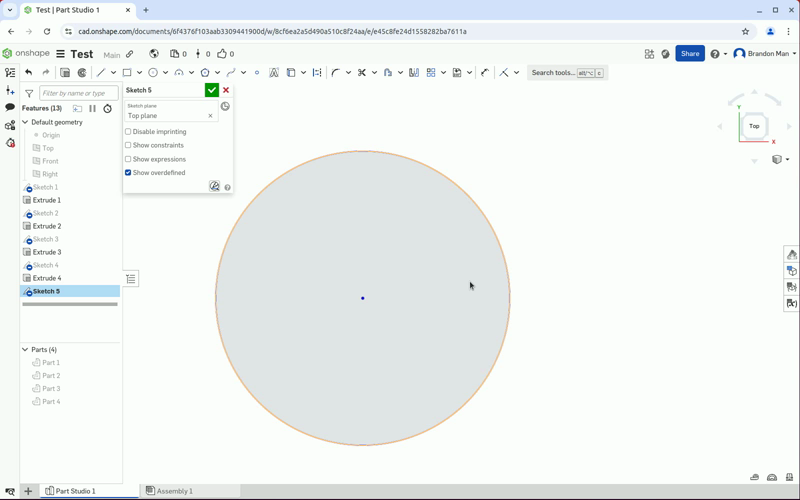
scroll(-6)
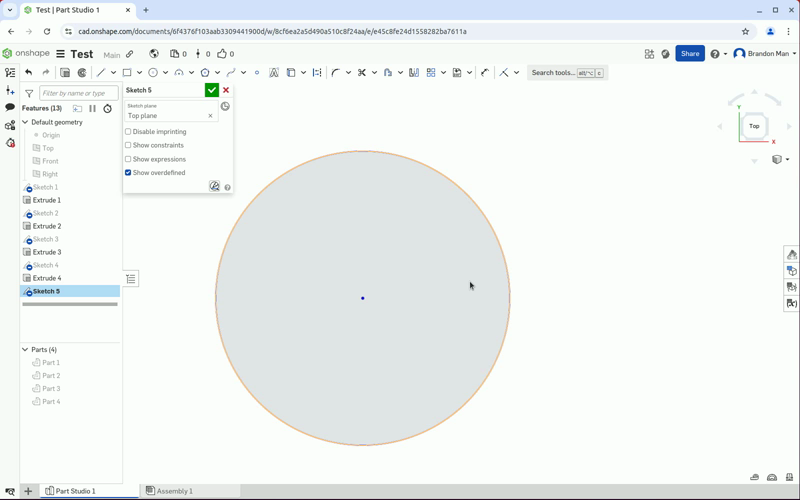
scroll(-6)
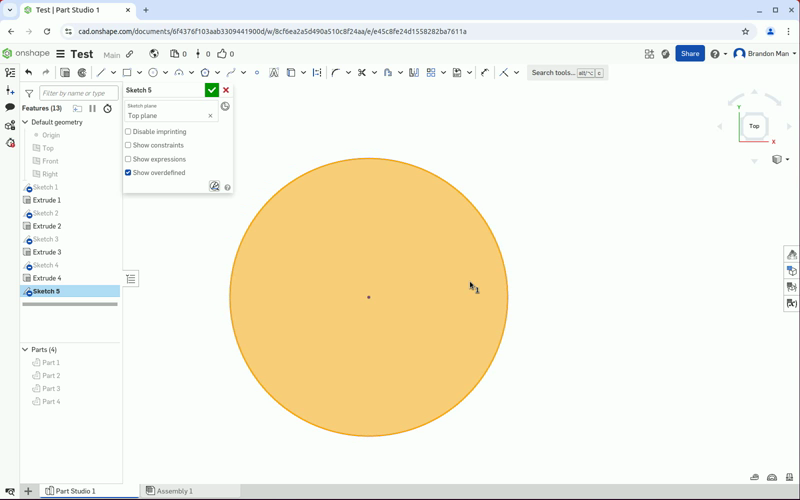
scroll(-6)
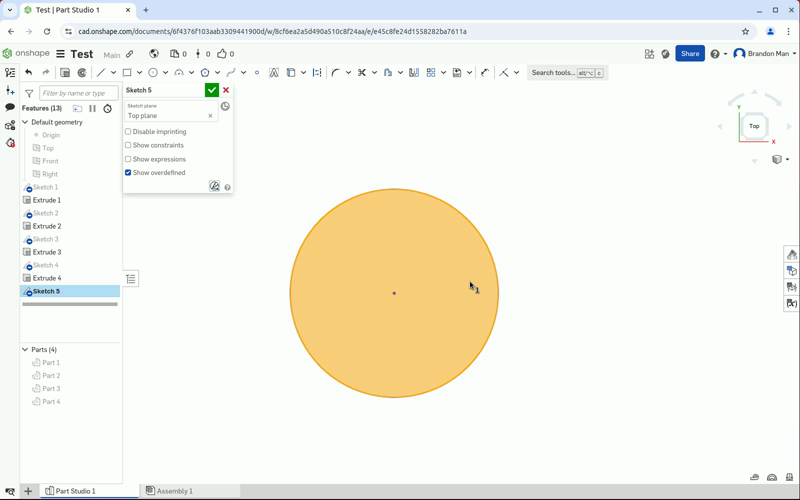
scroll(-6)
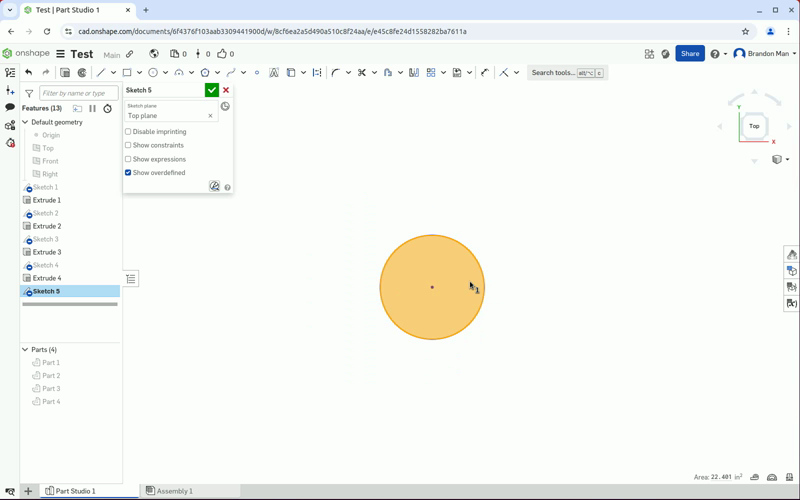
scroll(-6)
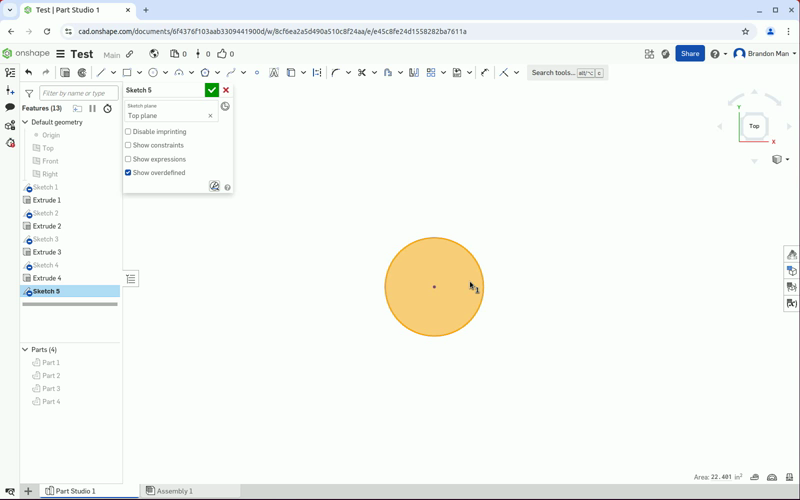
scroll(-6)
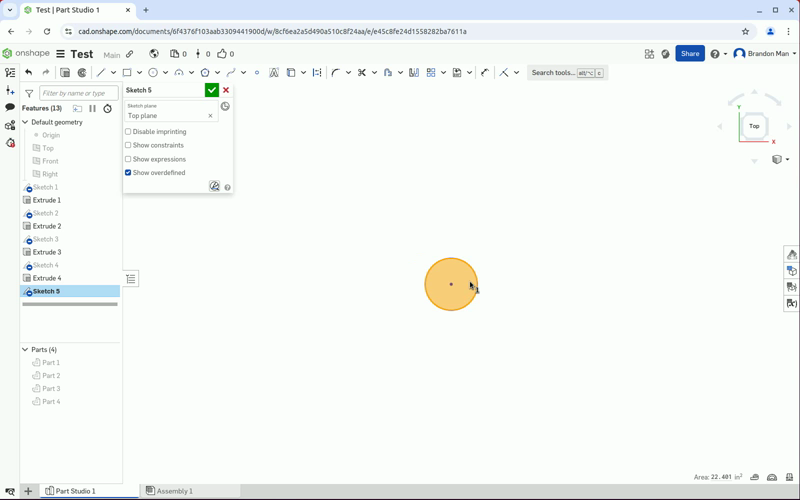
scroll(-6)
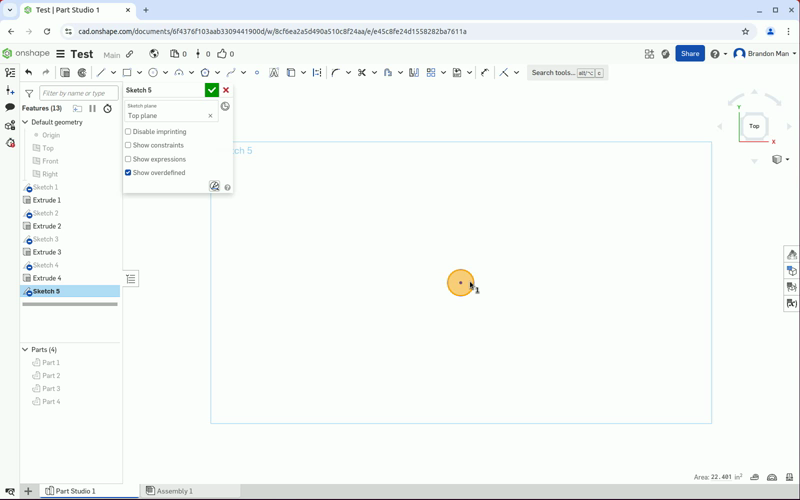
mouse_move(73, 352)
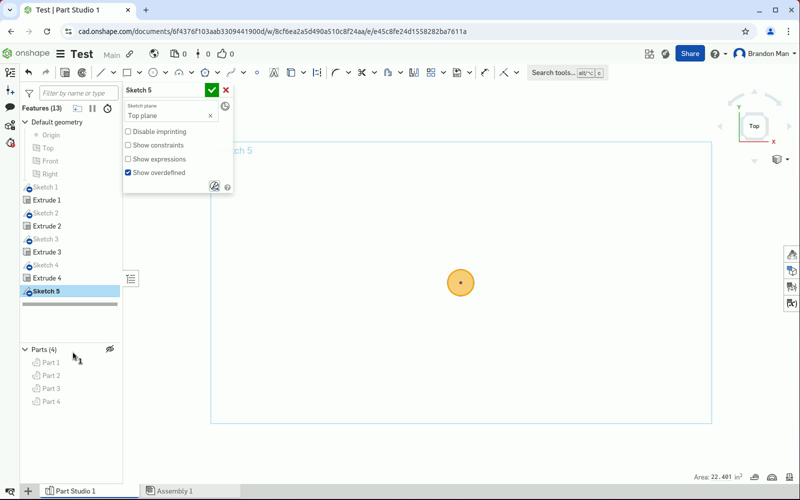
key(shift+y)
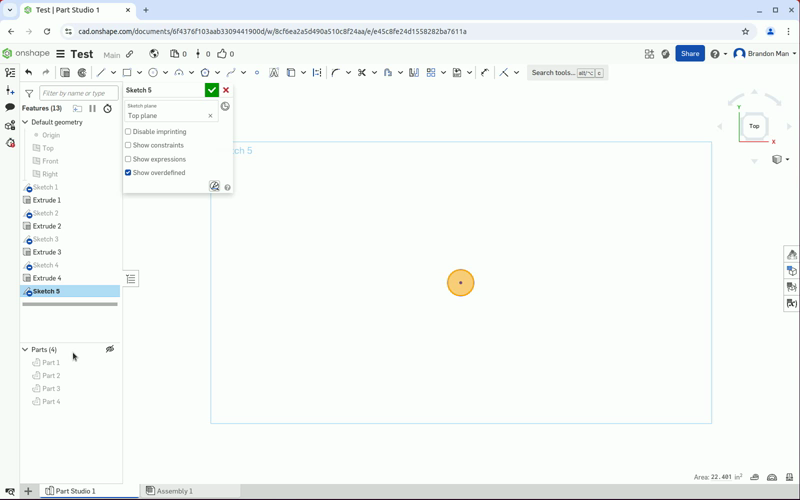
key(shift+e)
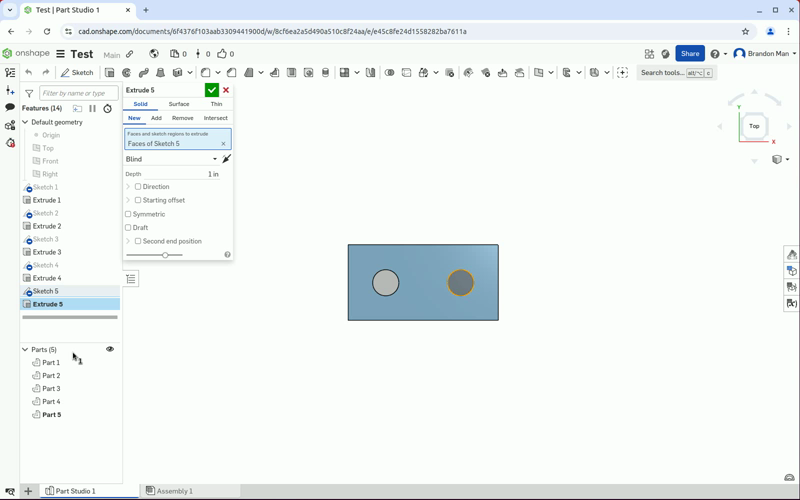
mouse_move(143, 106)
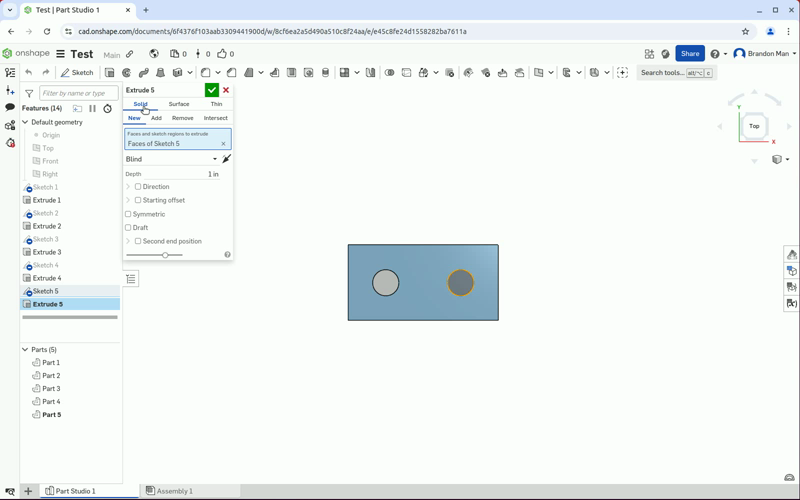
click(143, 106)
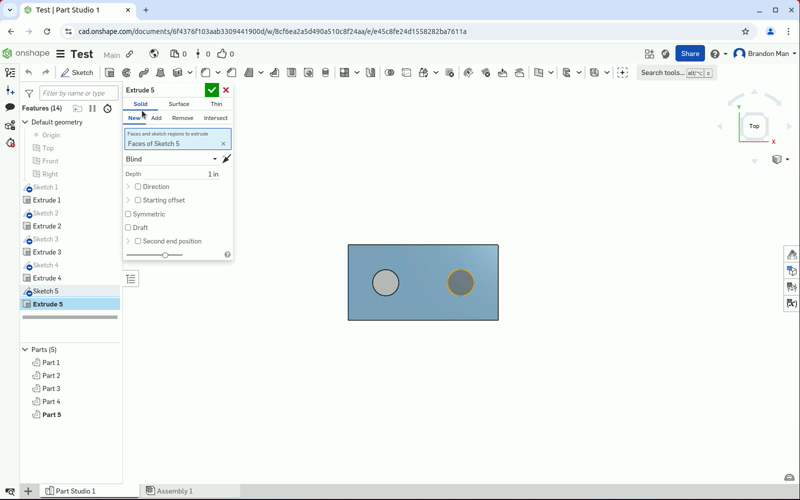
mouse_move(137, 120)
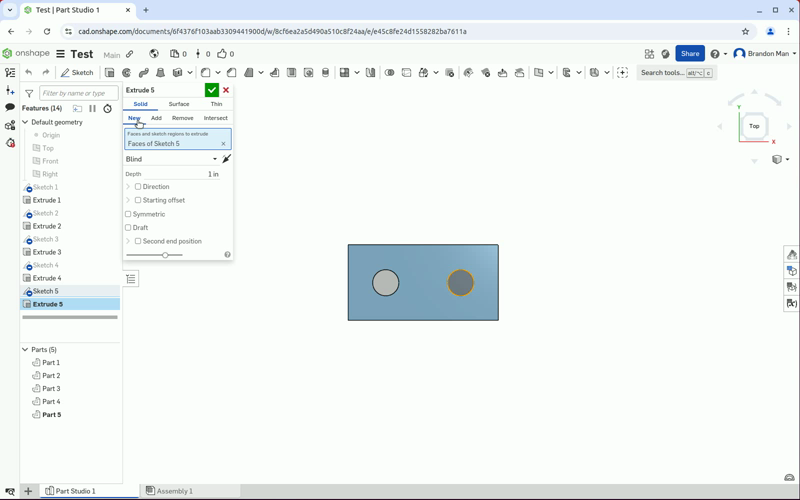
click(137, 120)
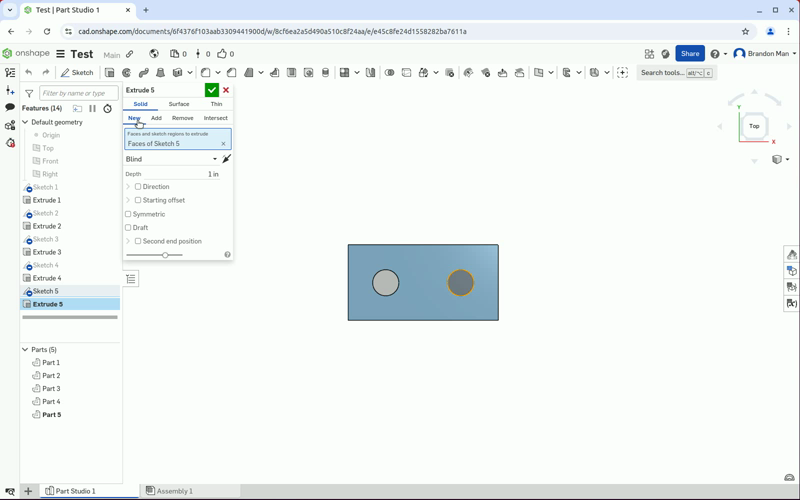
key(tab, 4)
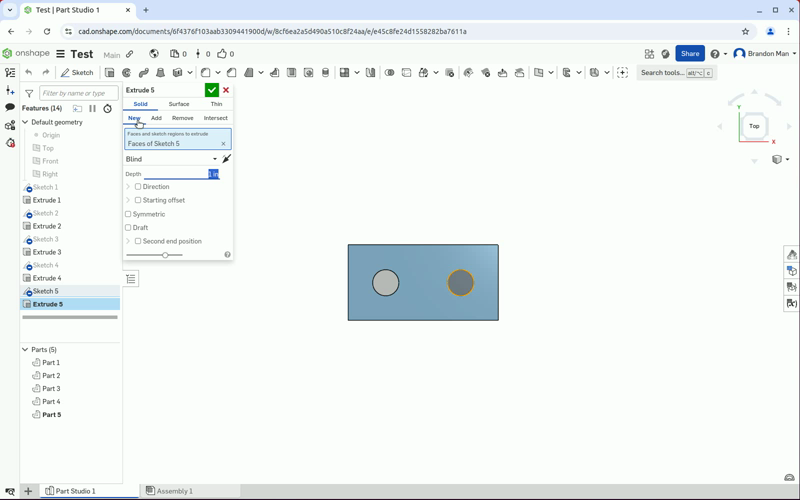
text(19.257)
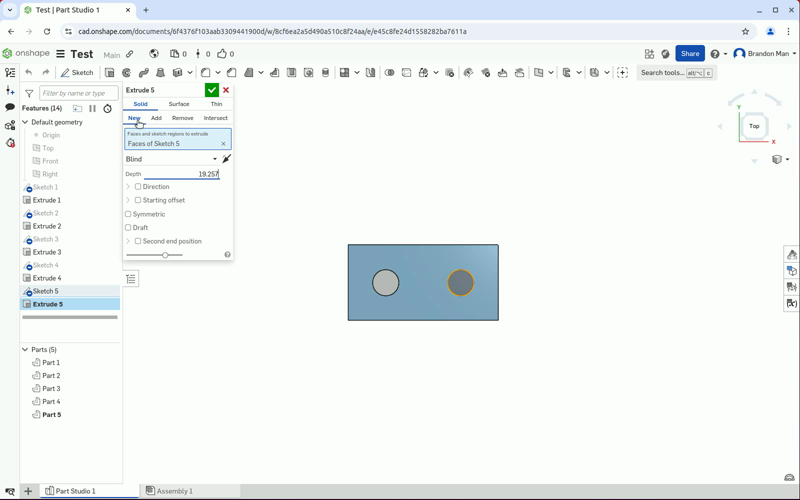
key(enter)
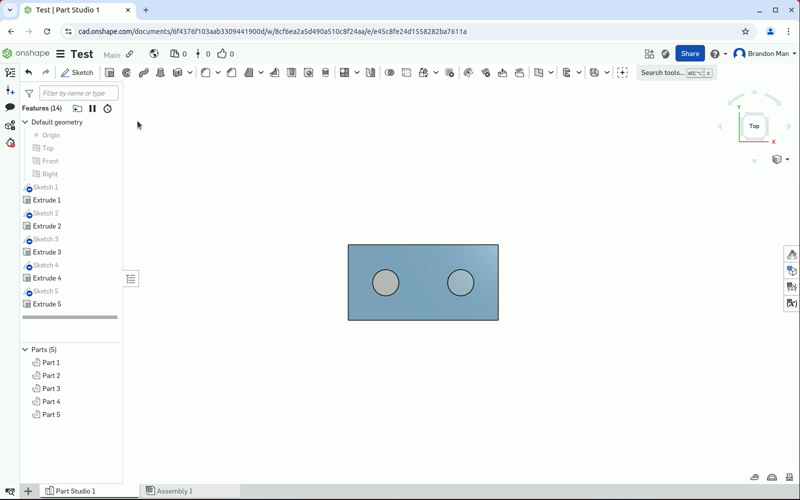
key(shift+h)
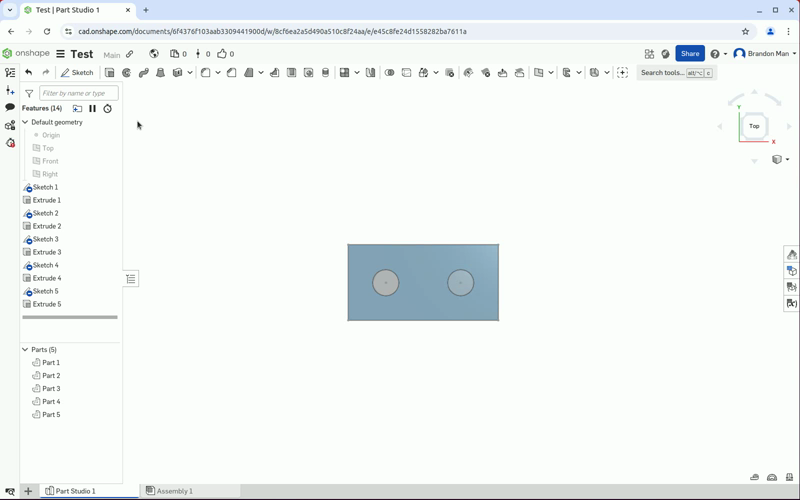
key(shift+h)
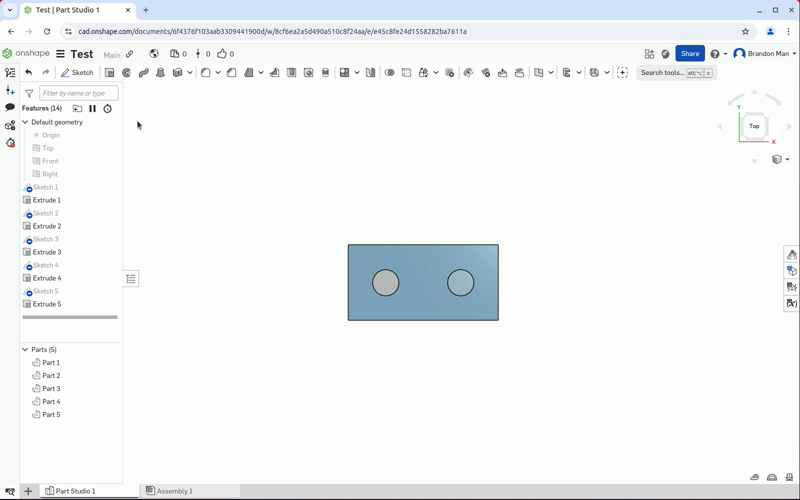
mouse_move(73, 189)
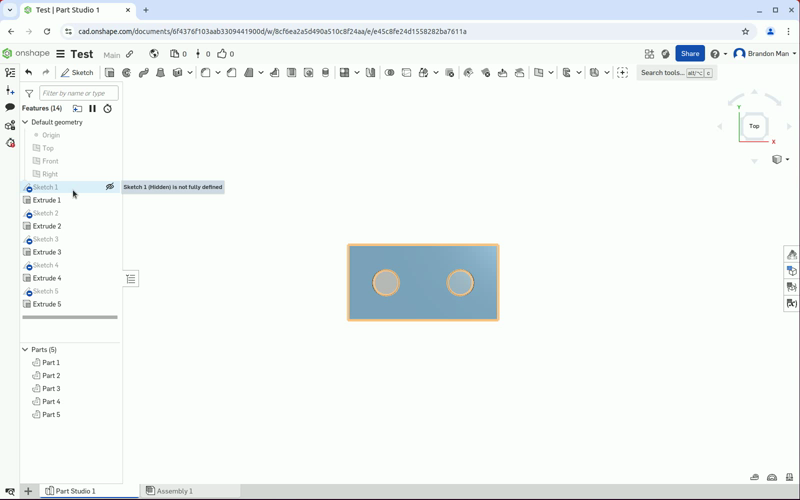
click(73, 189)
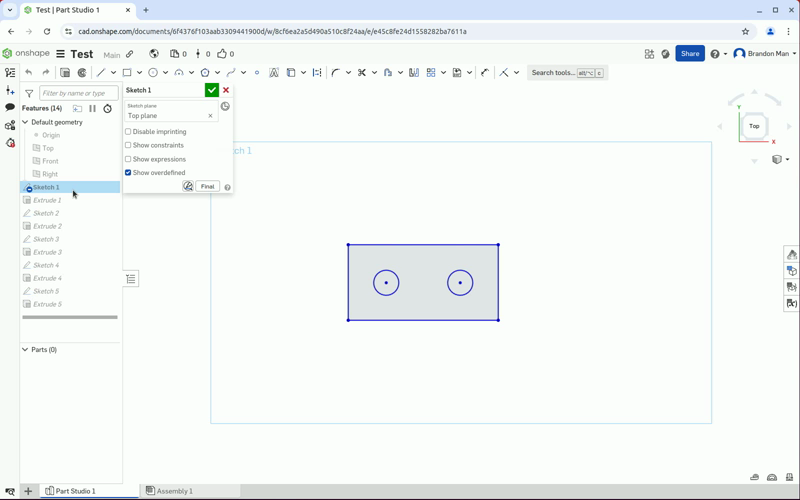
mouse_move(229, 92)
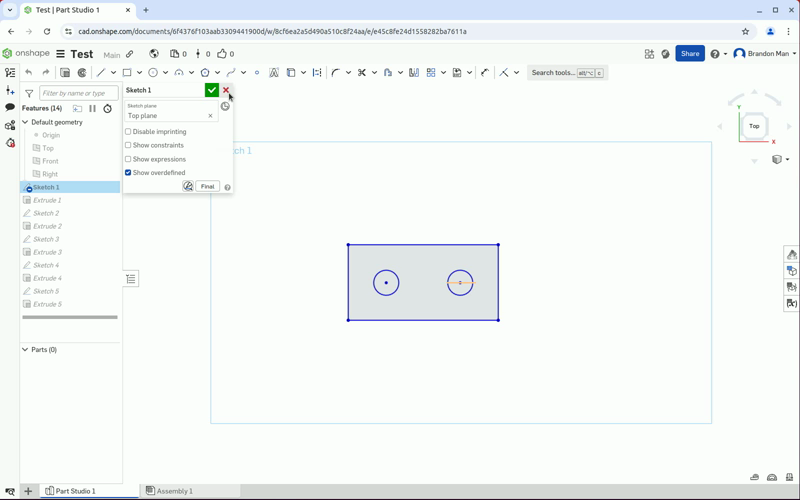
click(229, 92)
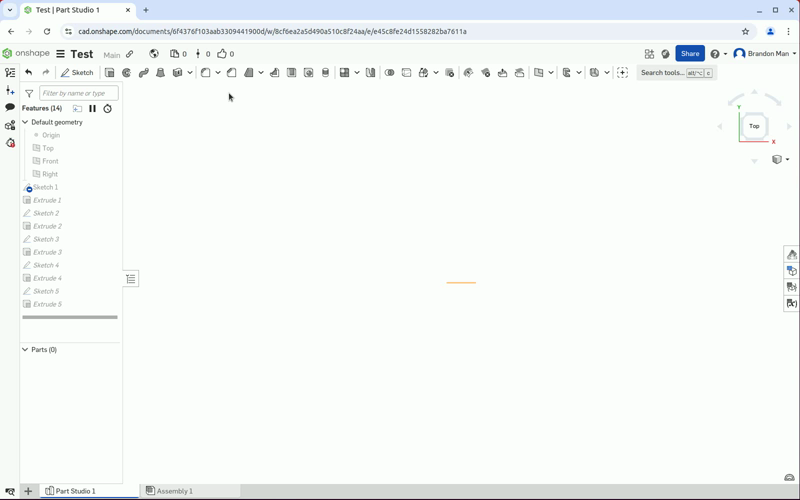
mouse_move(541, 75)
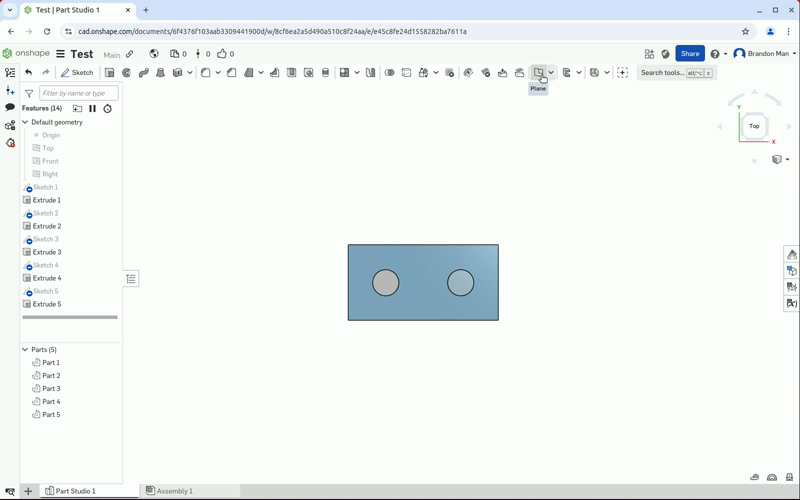
click(541, 75)
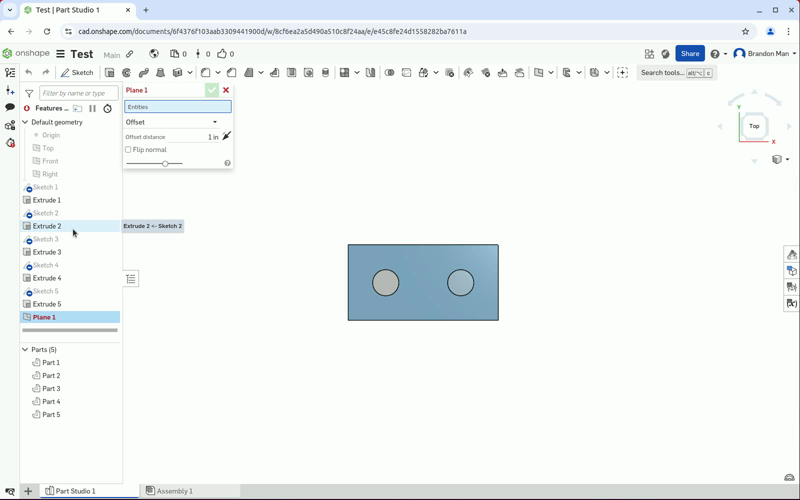
scroll(3)
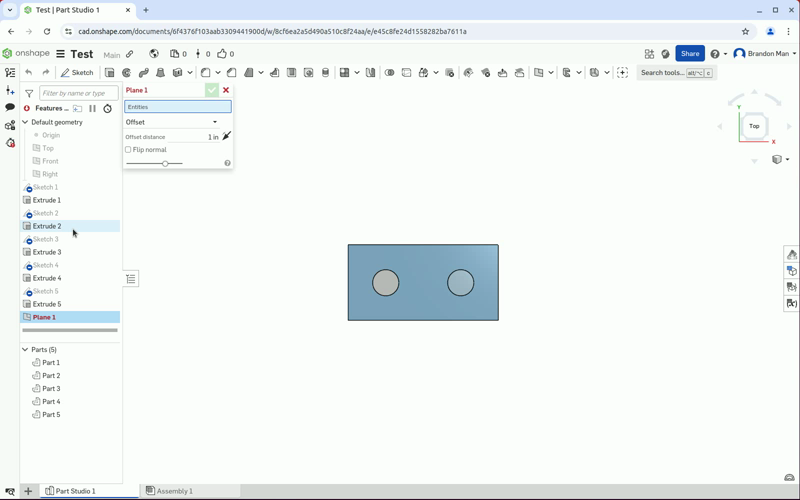
mouse_move(73, 150)
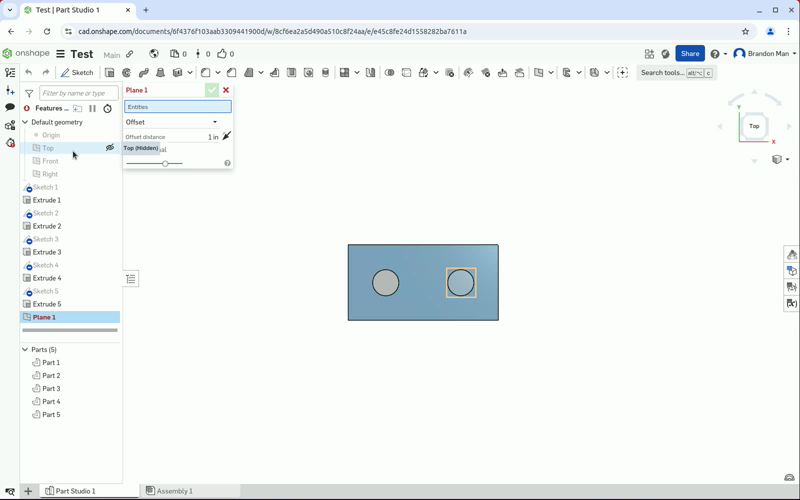
click(73, 150)
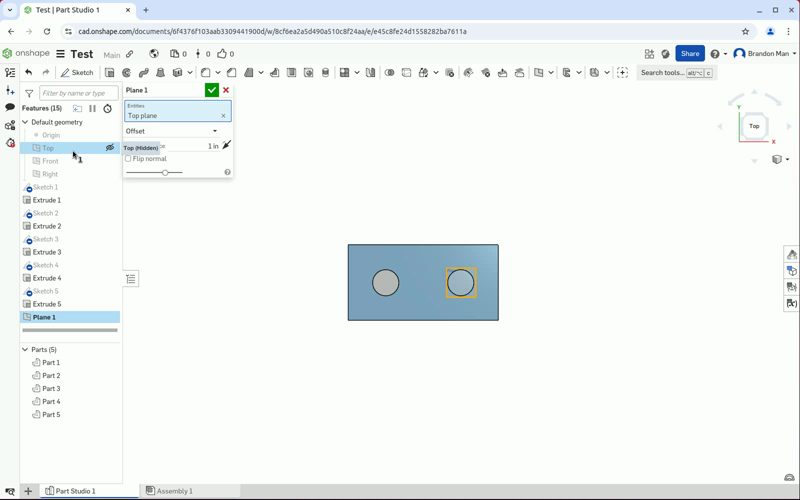
key(tab, 2)
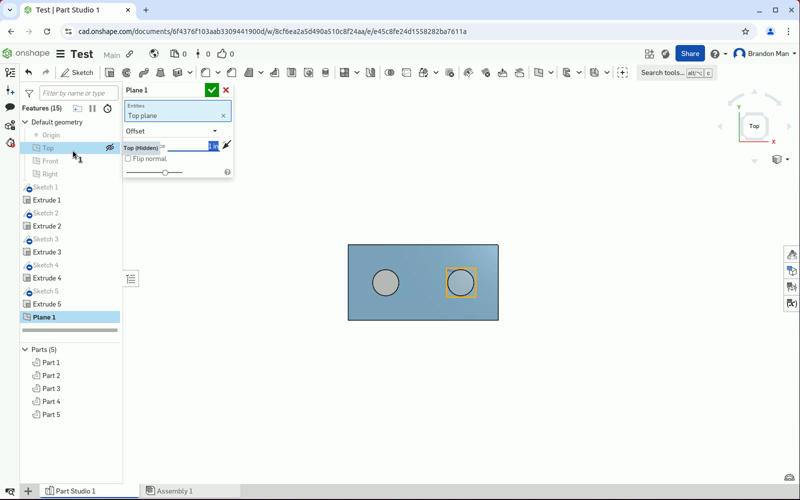
text(19.257)
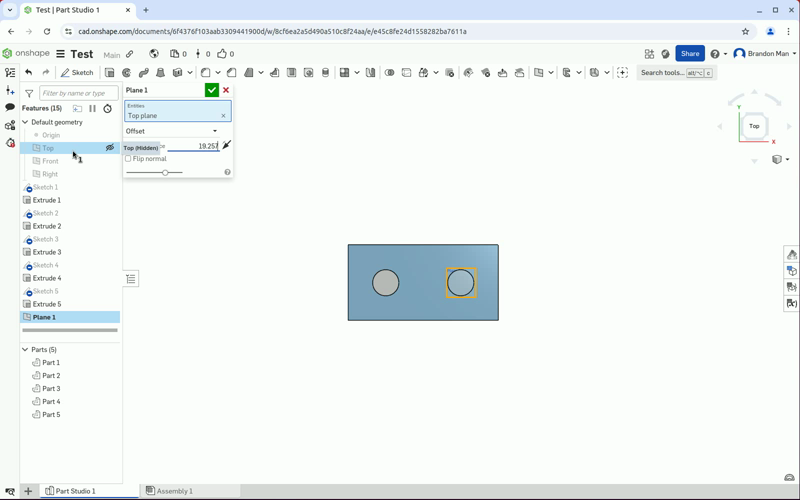
key(enter, 2)
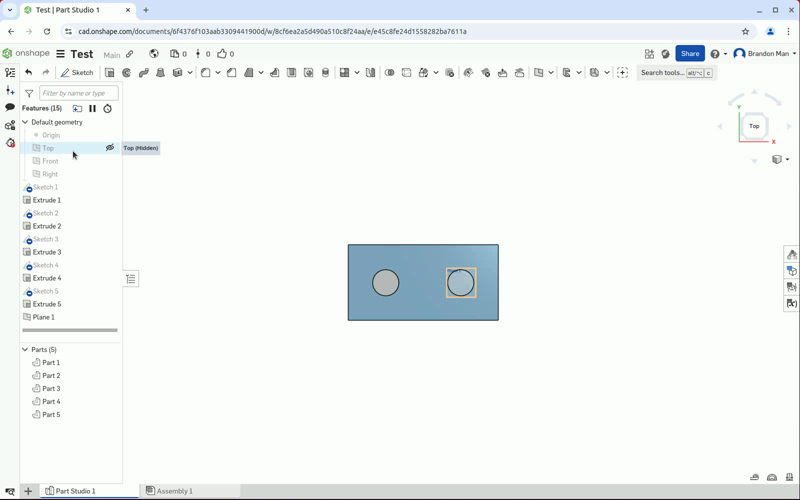
key(shift+s)
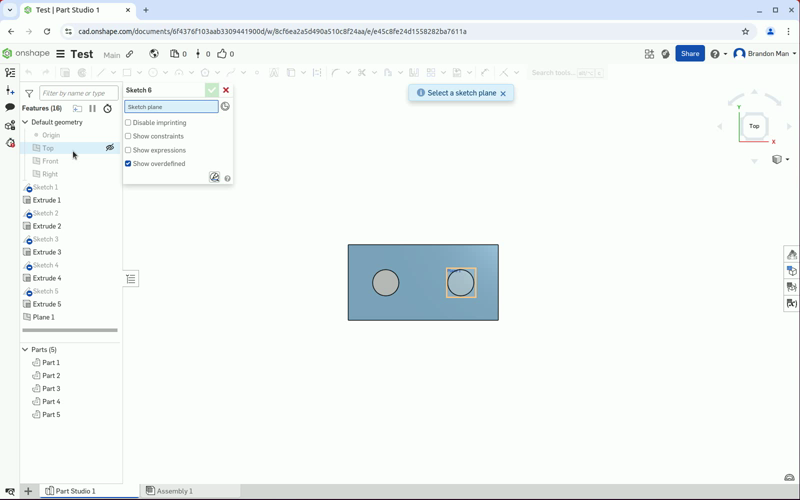
mouse_move(69, 319)
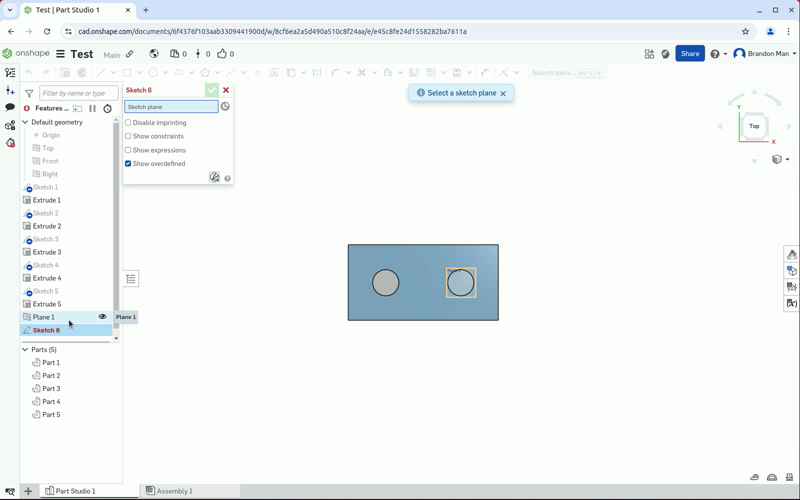
click(69, 319)
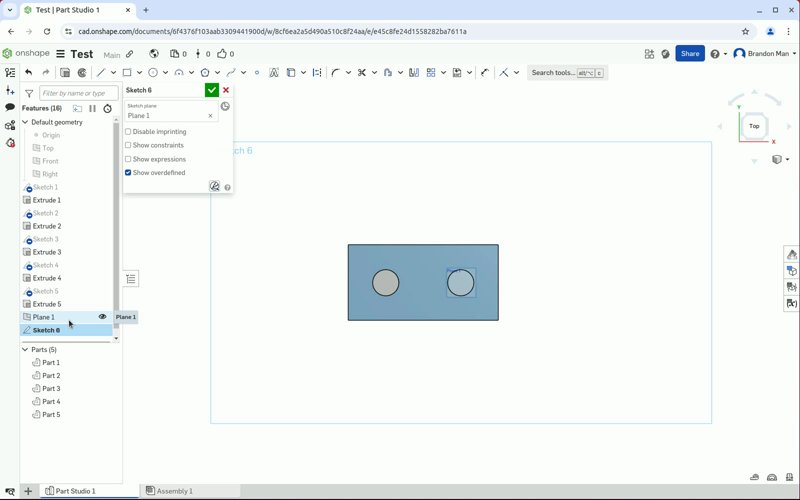
mouse_move(73, 352)
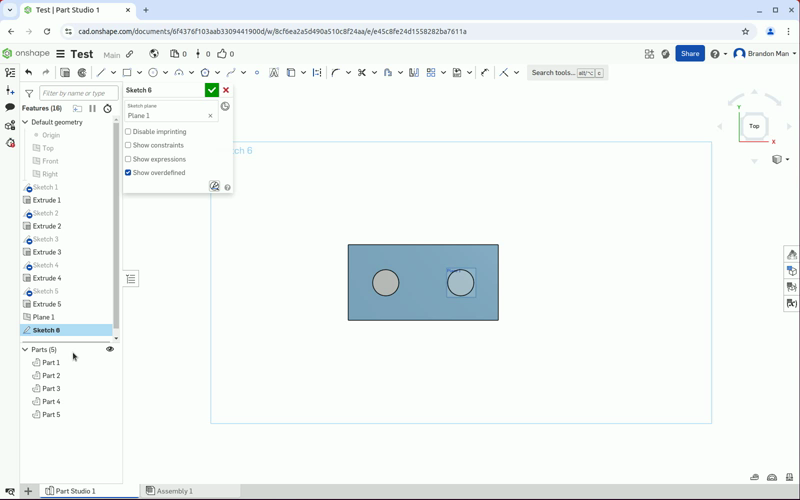
key(y)
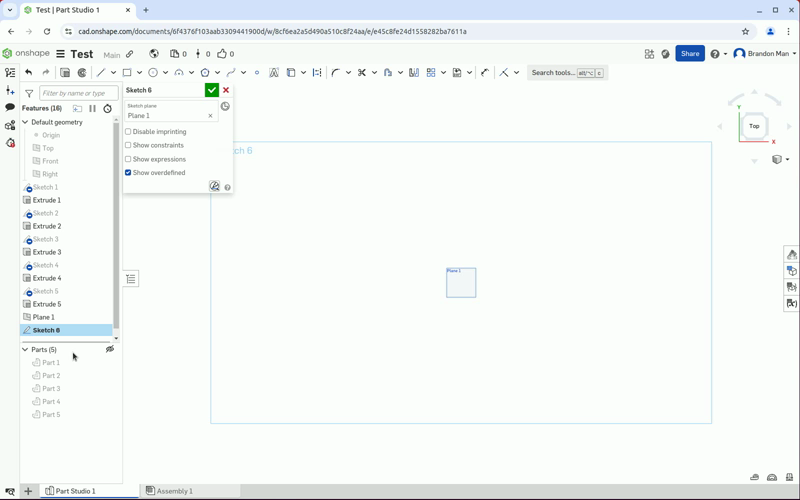
key(c)
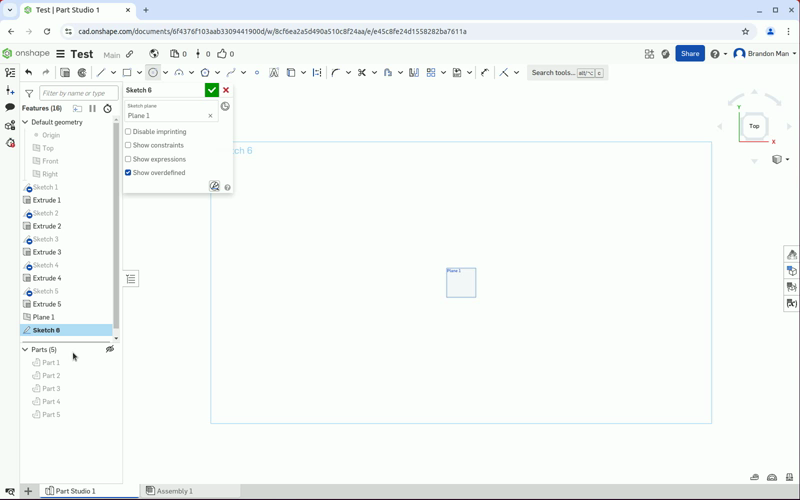
key_down(shift)
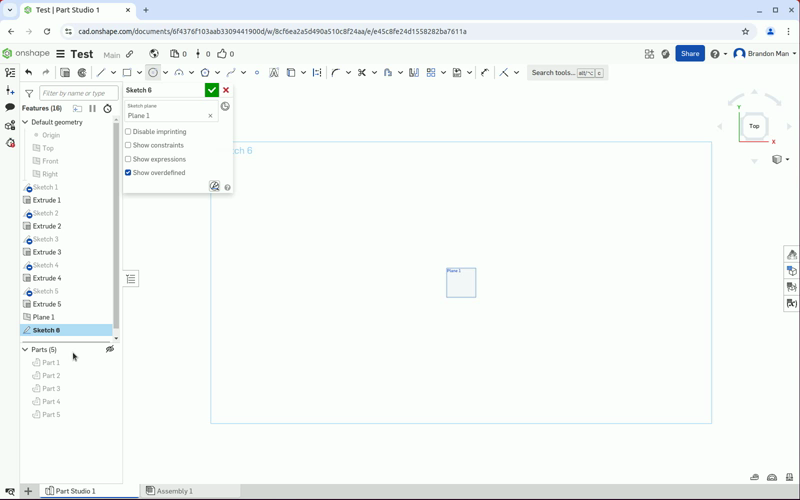
mouse_move(385, 282)
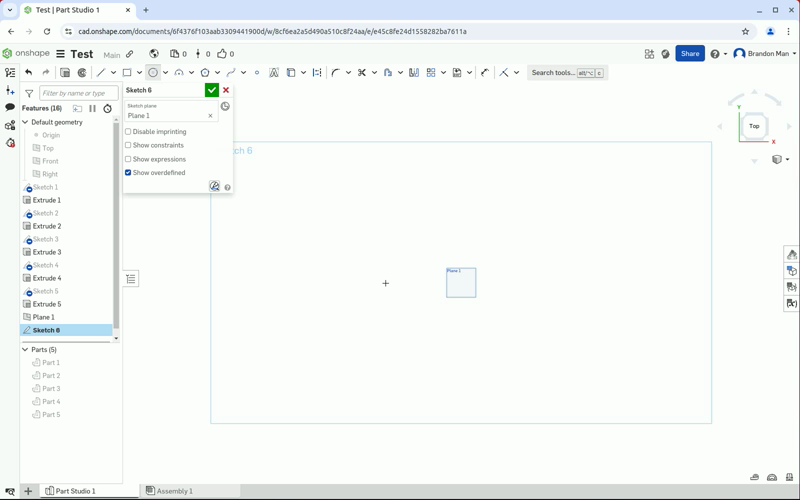
click(385, 282)
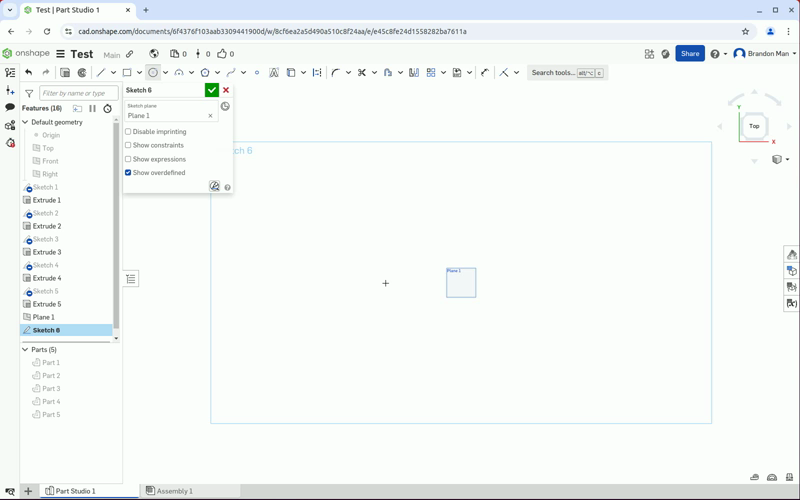
key_up(shift)
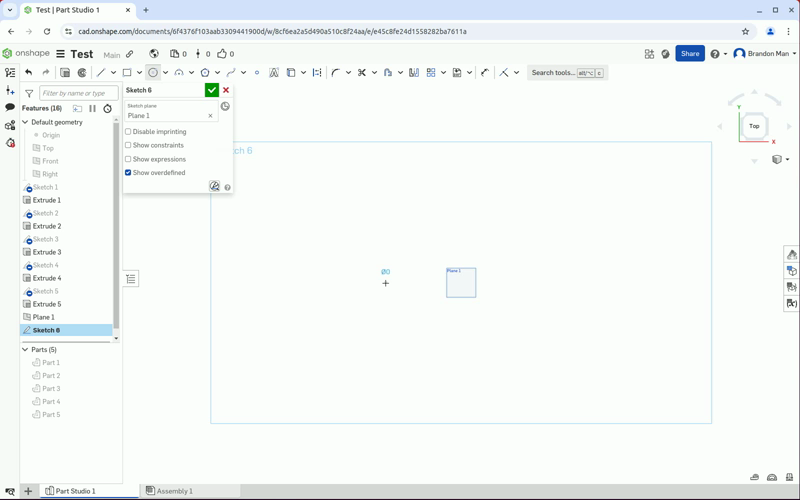
mouse_move(396, 282)
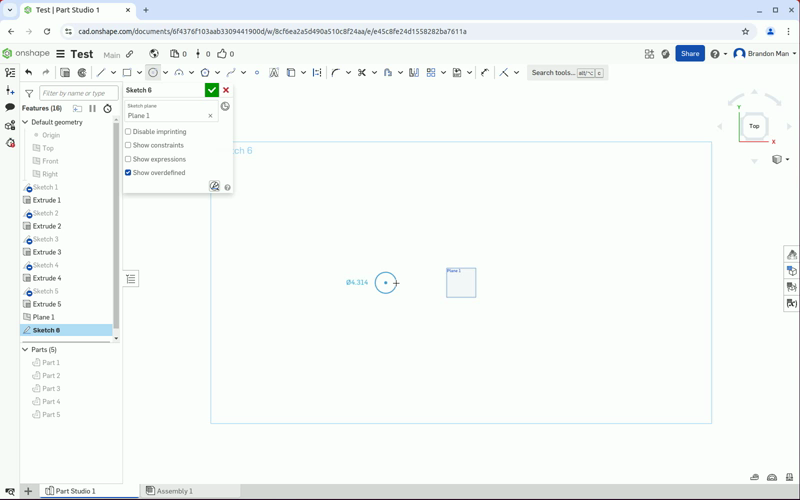
click(396, 282)
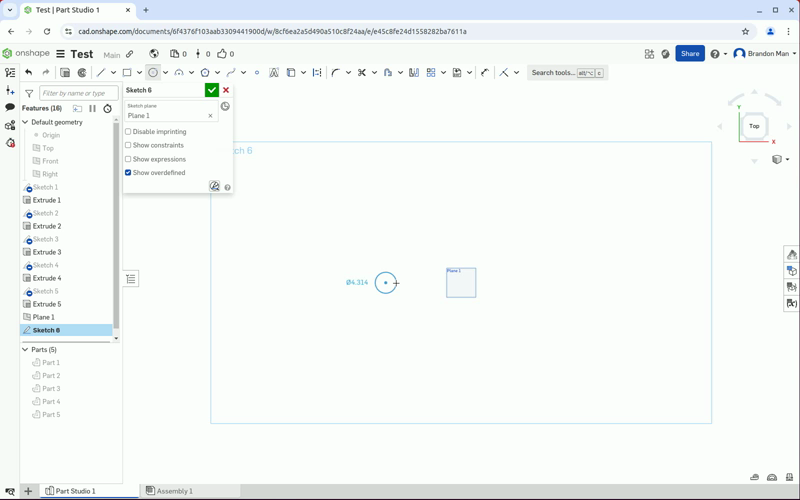
key(esc)
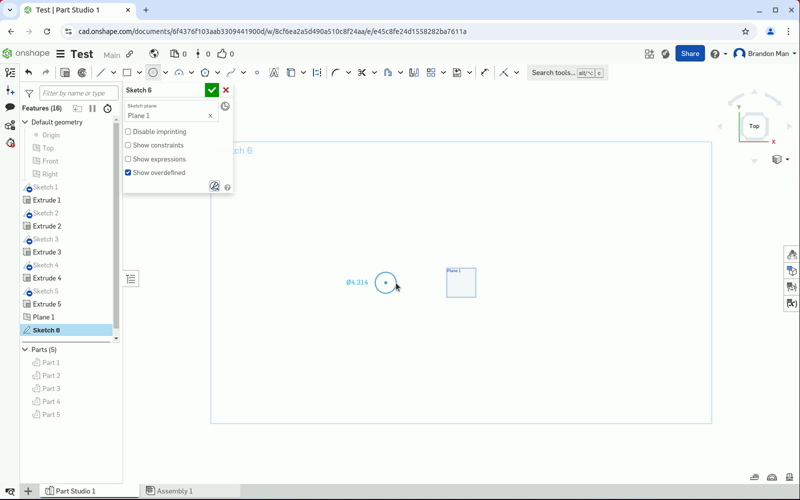
mouse_move(377, 283)
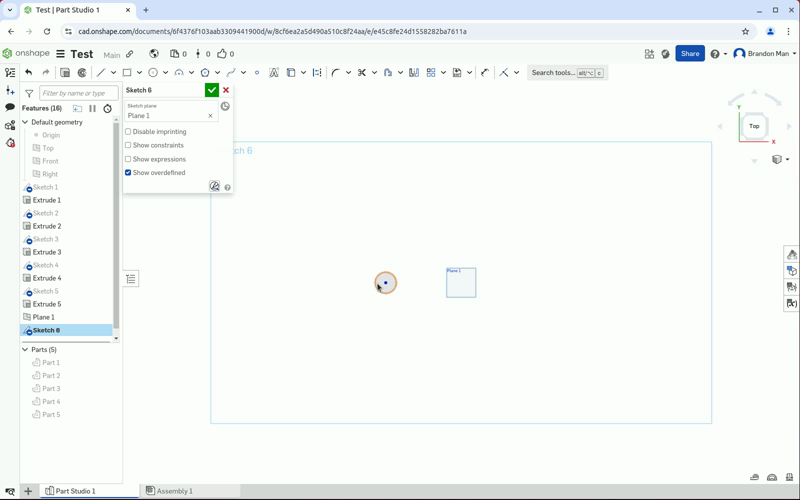
scroll(6)
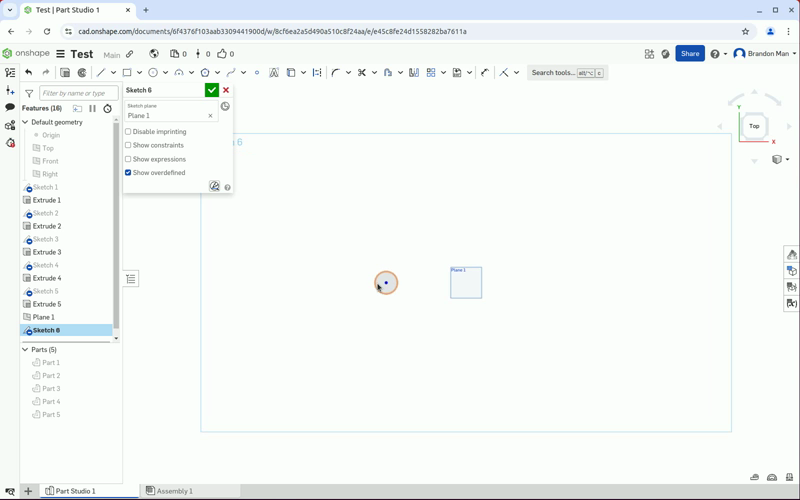
scroll(6)
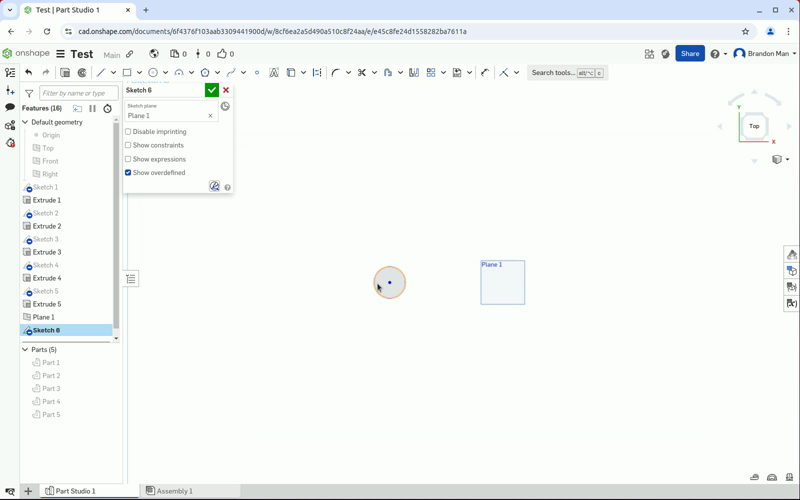
scroll(6)
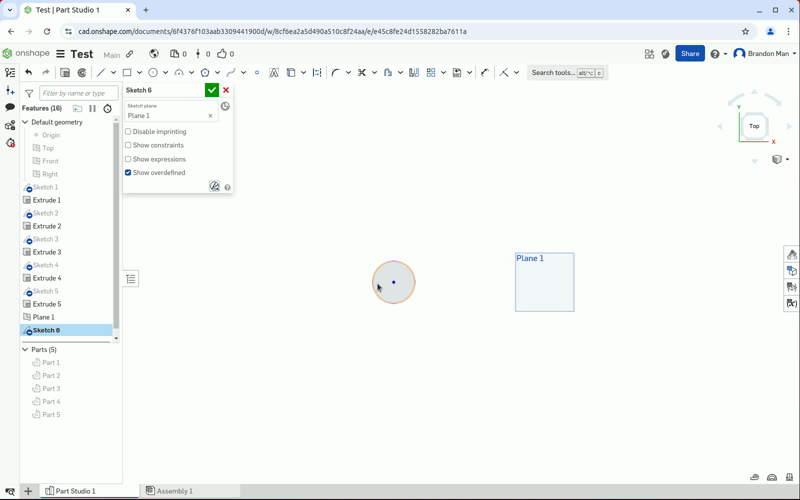
scroll(6)
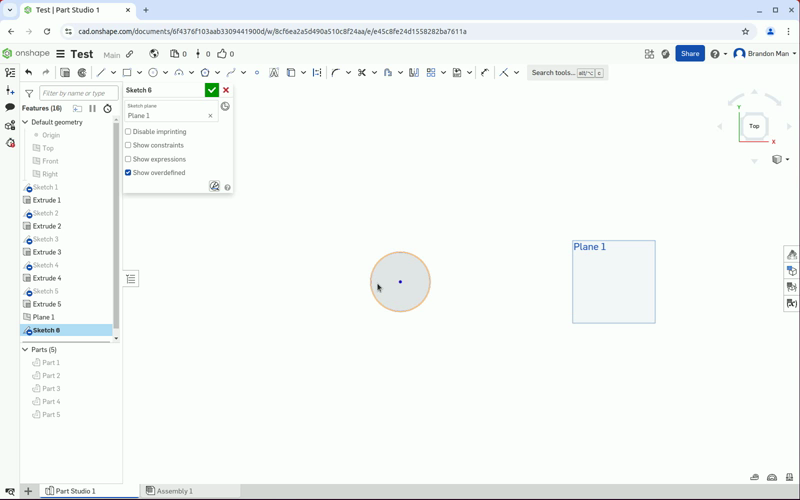
scroll(6)
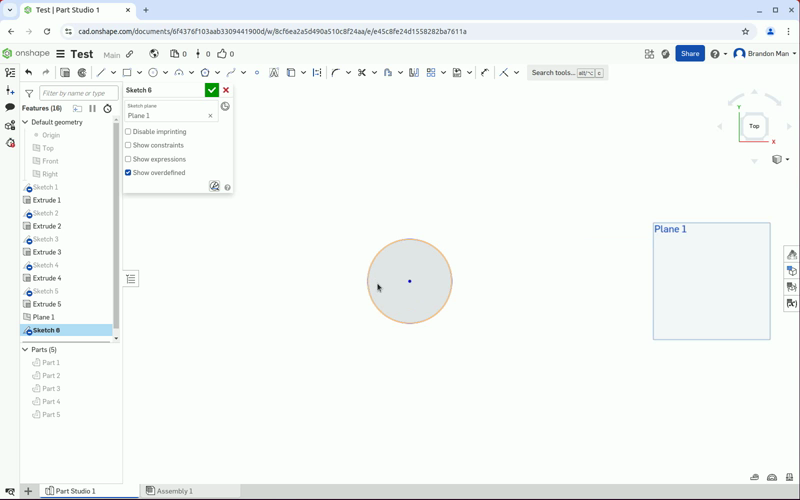
scroll(6)
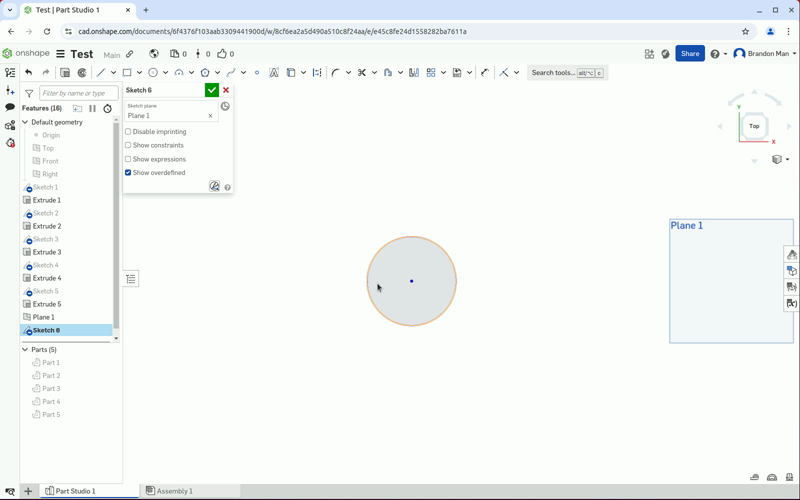
scroll(6)
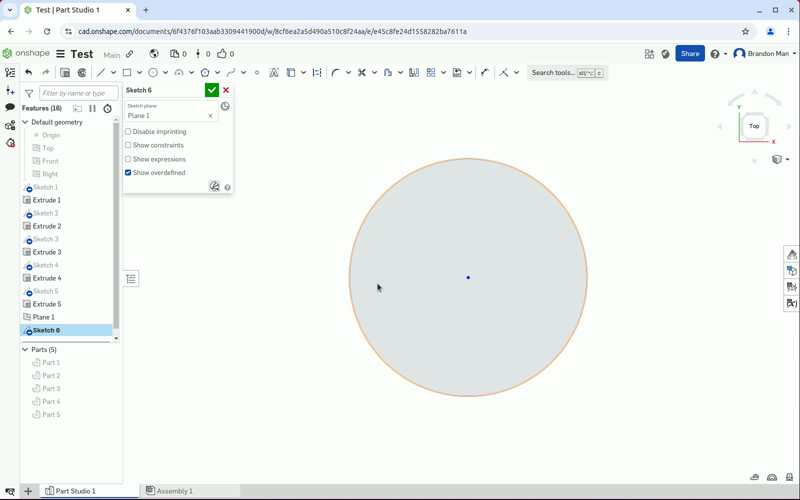
click(377, 283)
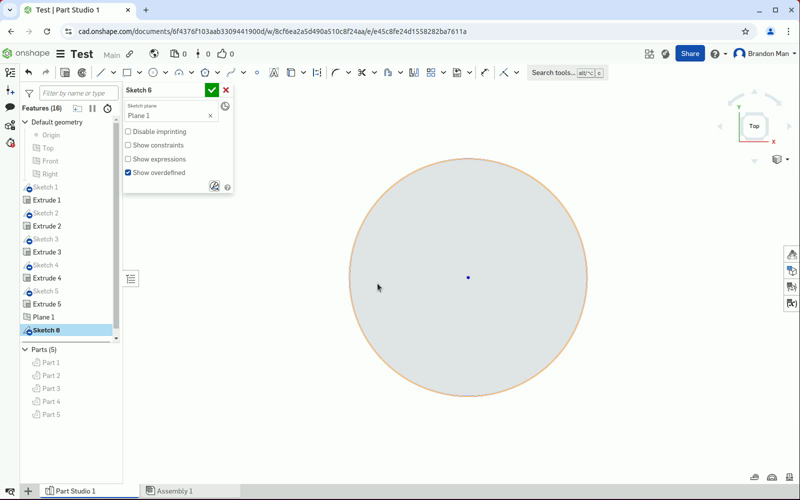
scroll(-6)
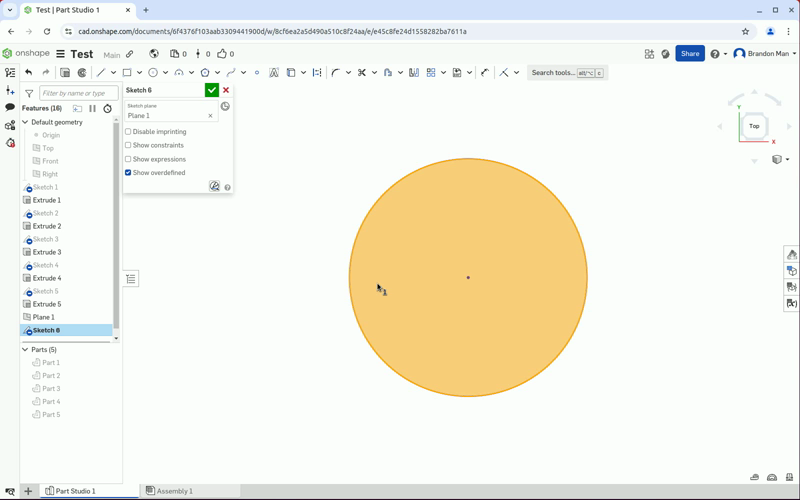
scroll(-6)
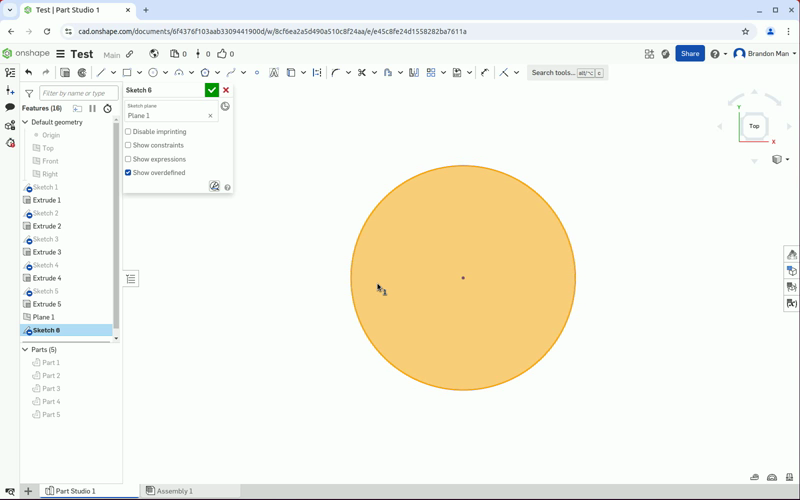
scroll(-6)
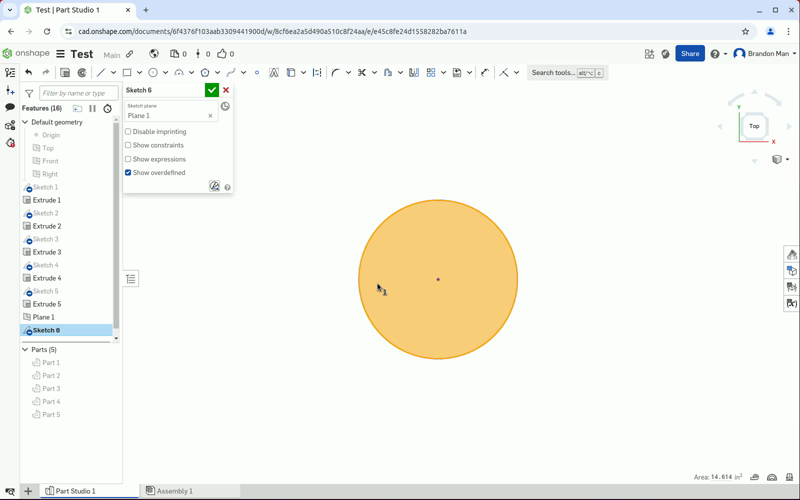
scroll(-6)
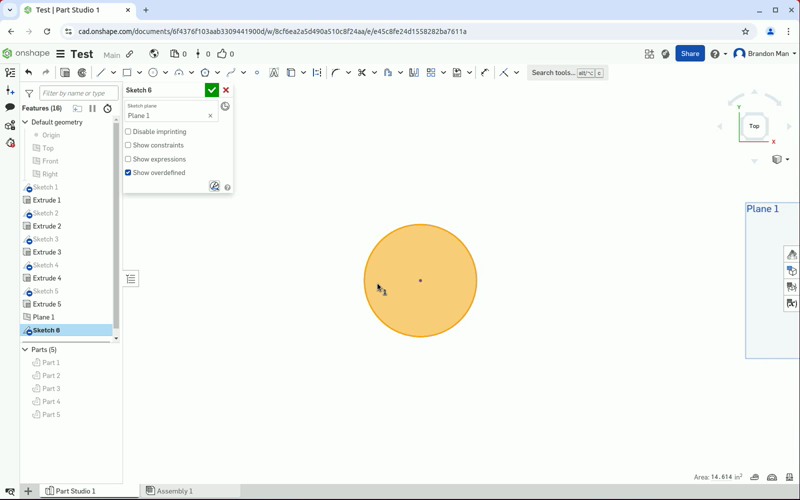
scroll(-6)
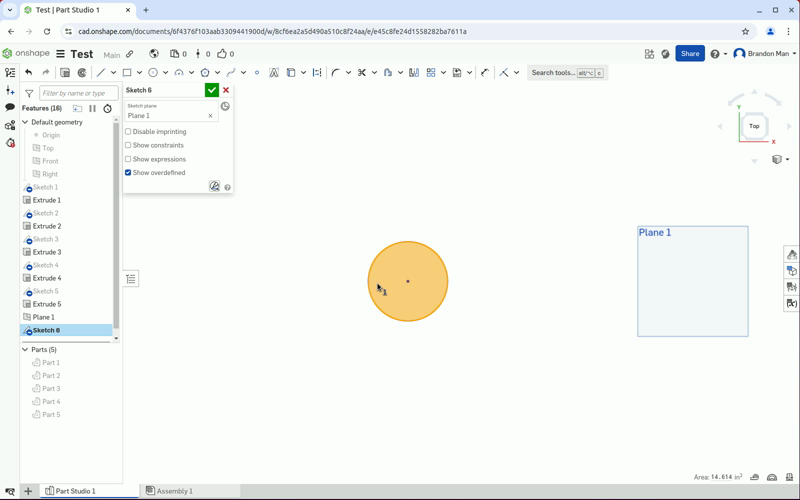
scroll(-6)
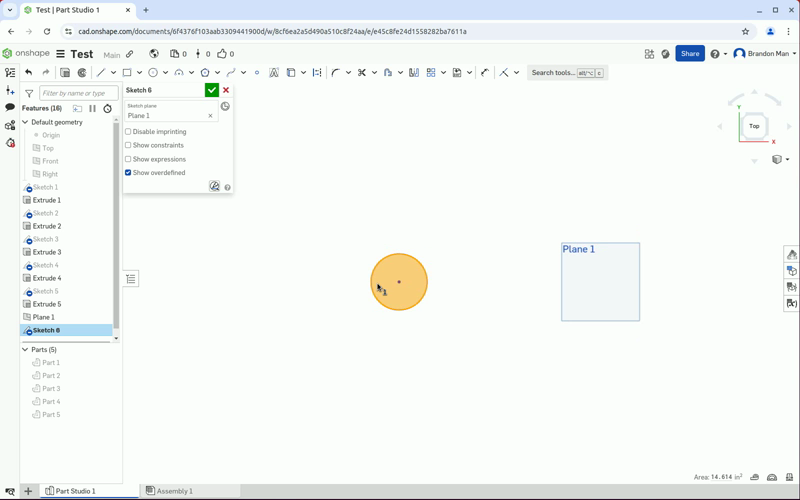
scroll(-6)
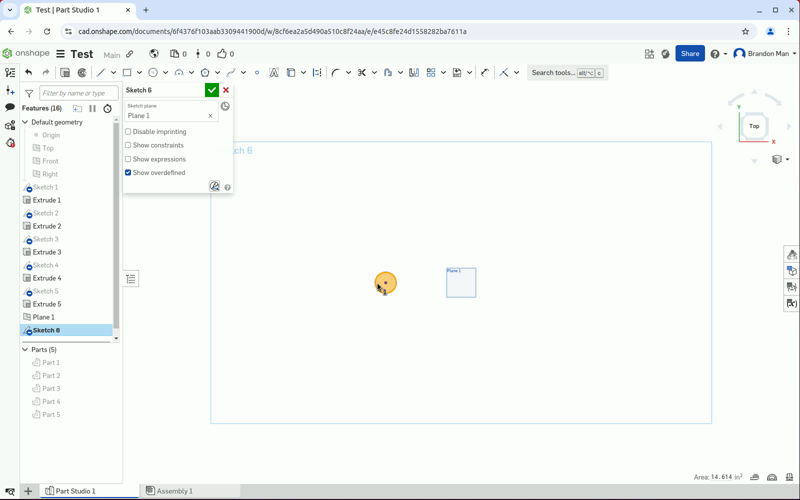
mouse_move(73, 352)
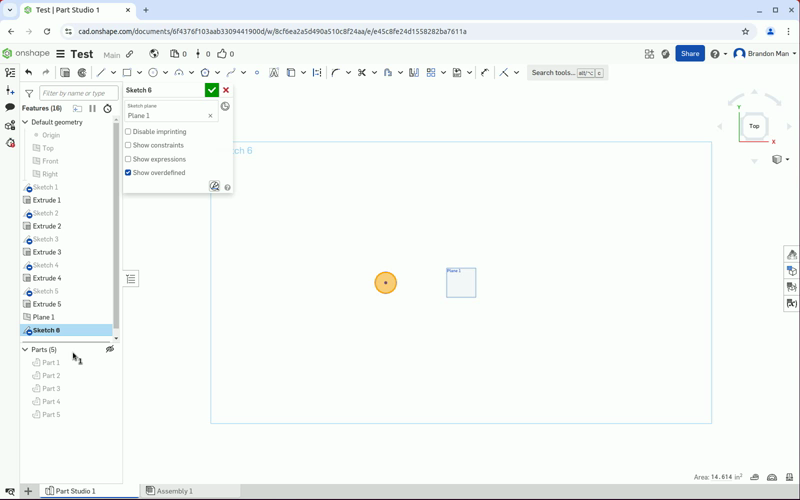
key(shift+y)
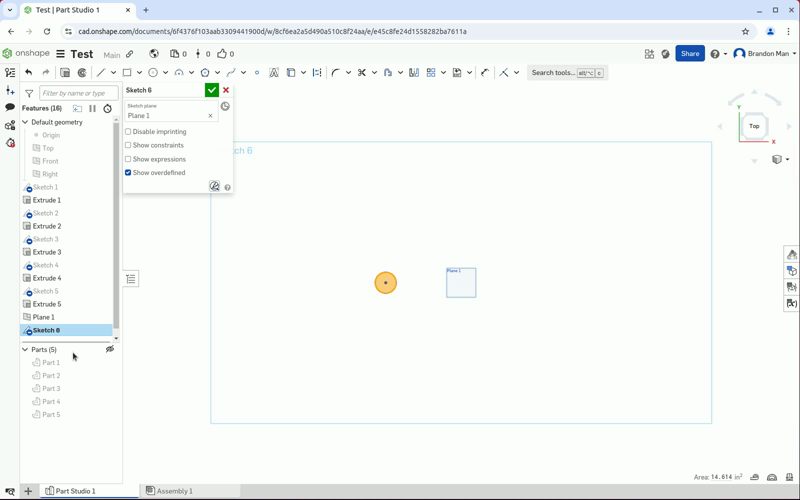
key(shift+e)
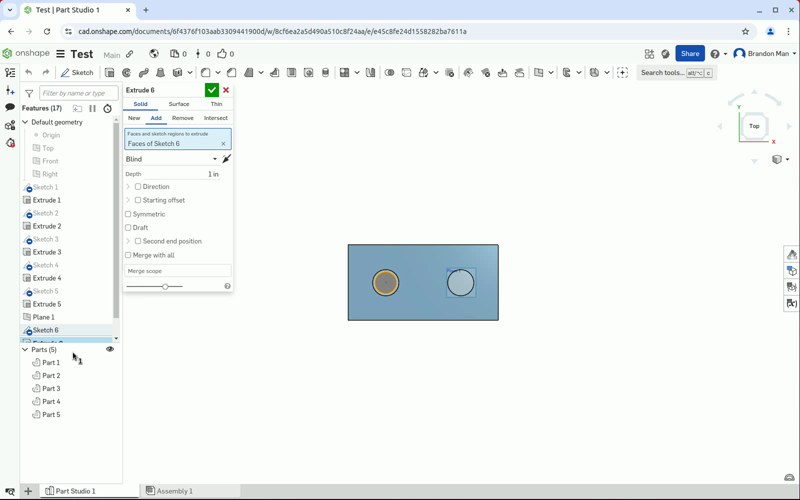
mouse_move(143, 106)
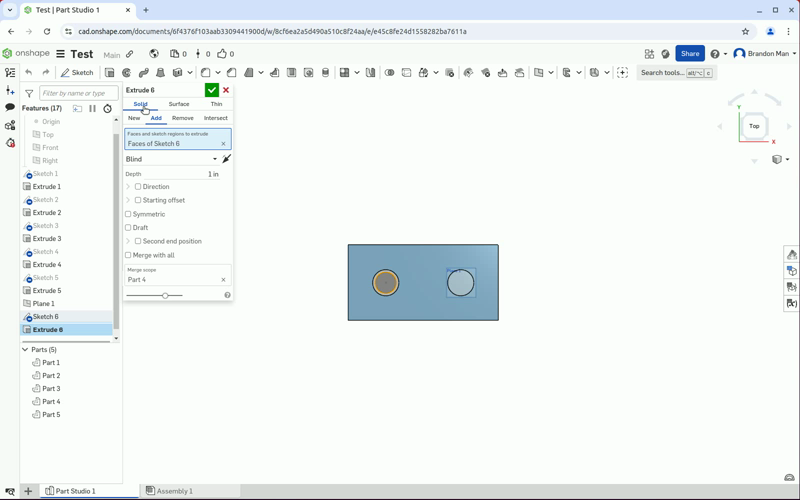
click(143, 106)
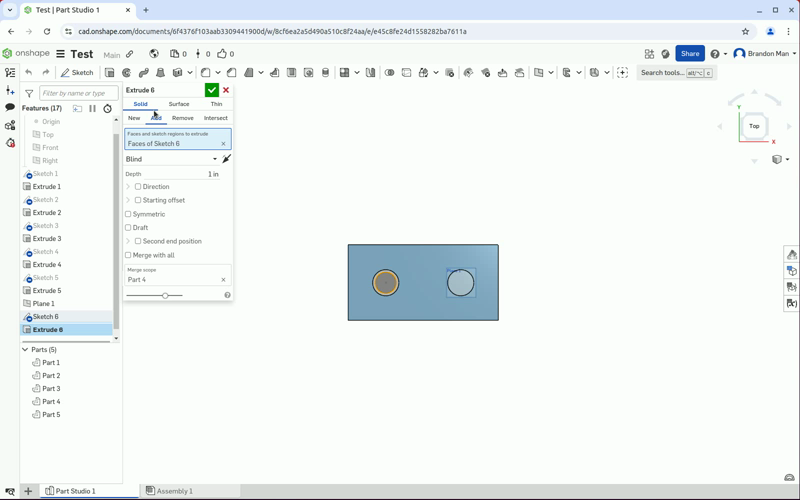
mouse_move(186, 120)
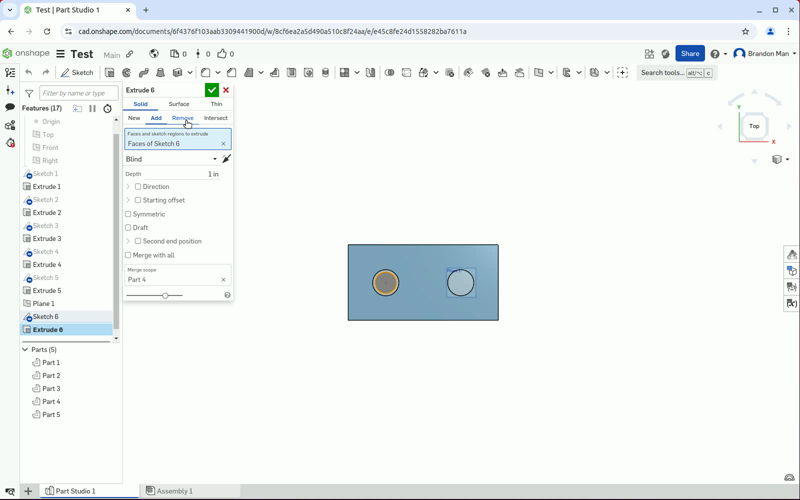
click(186, 120)
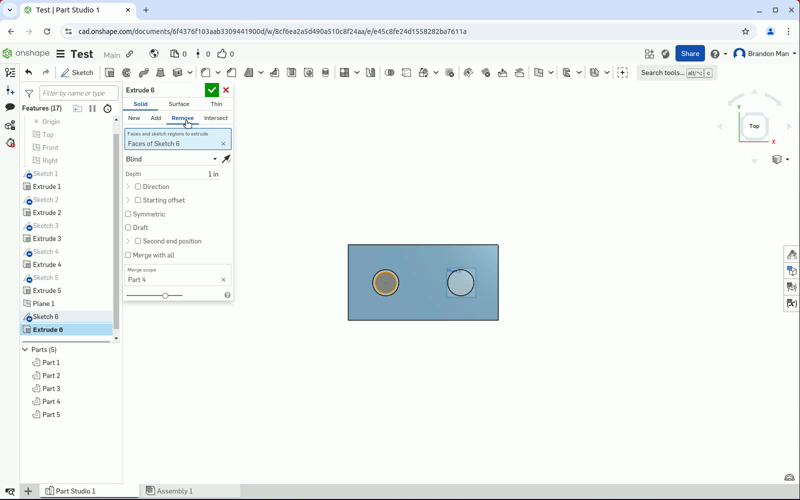
key(tab, 4)
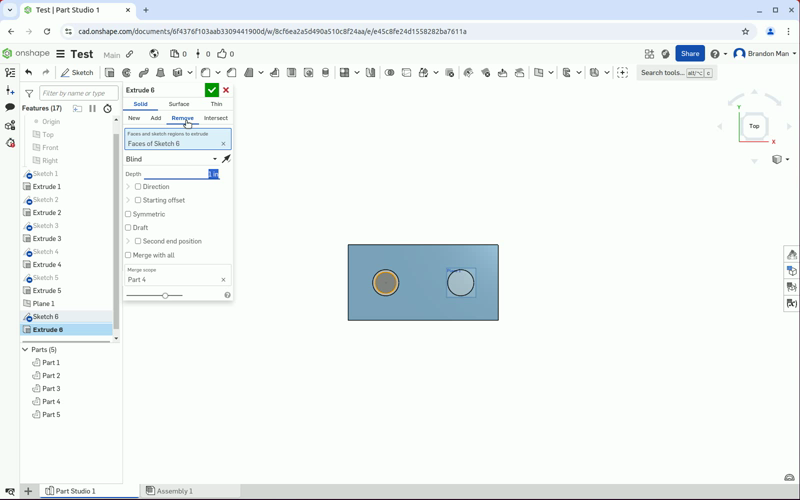
text(2.648)
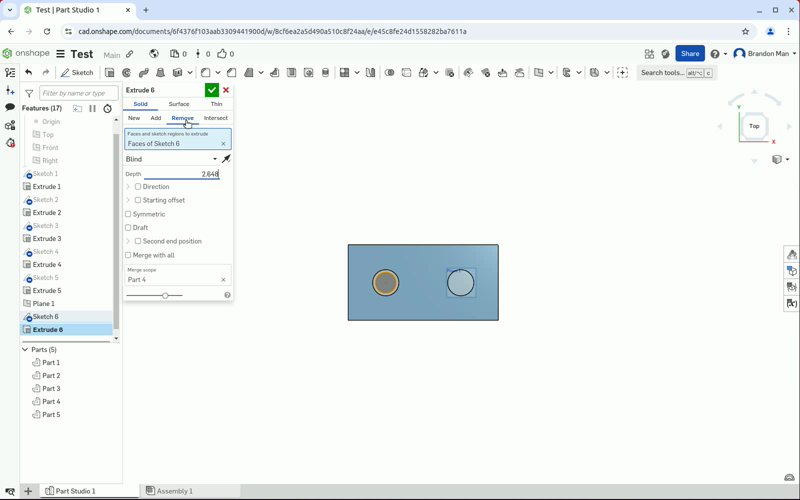
key(tab, 6)
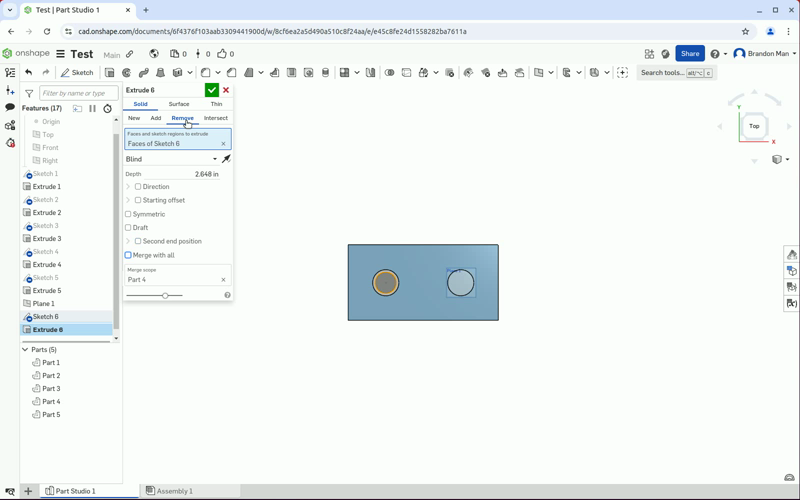
key(space)
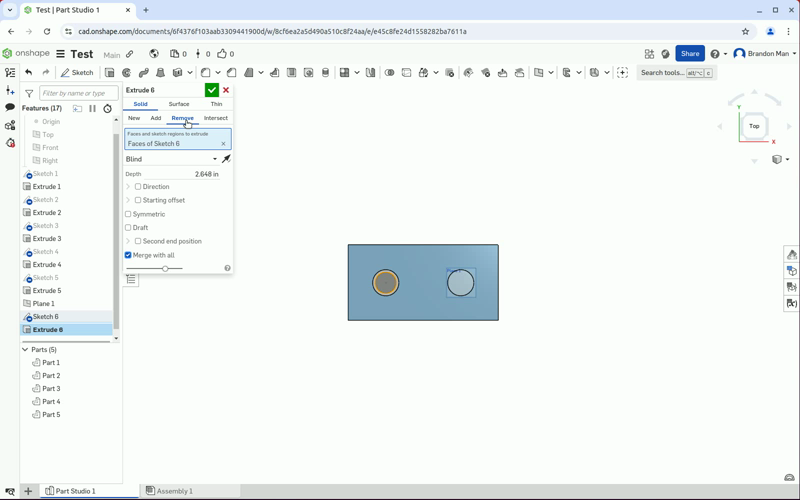
key(enter)
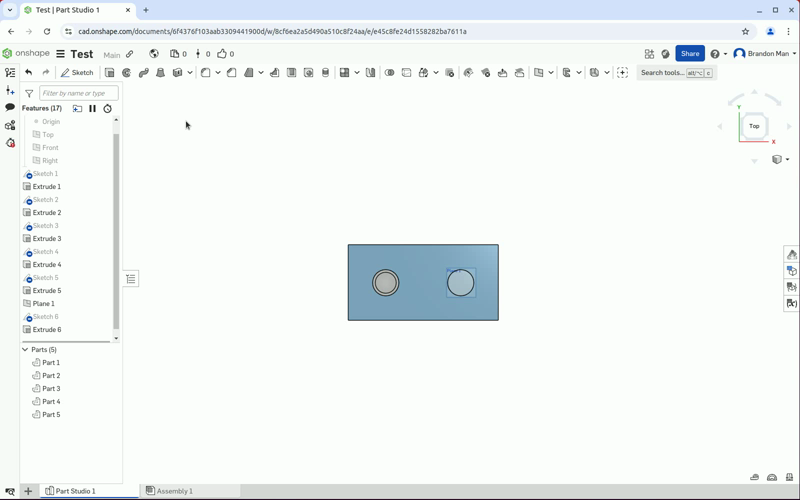
key(shift+h)
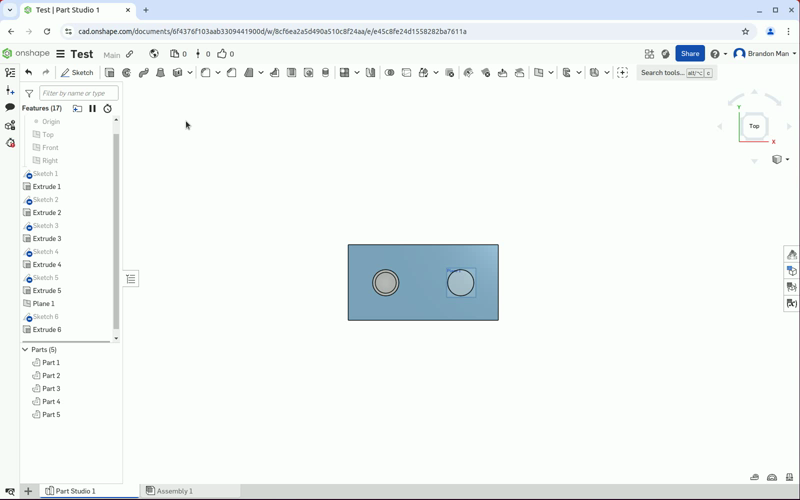
key(shift+h)
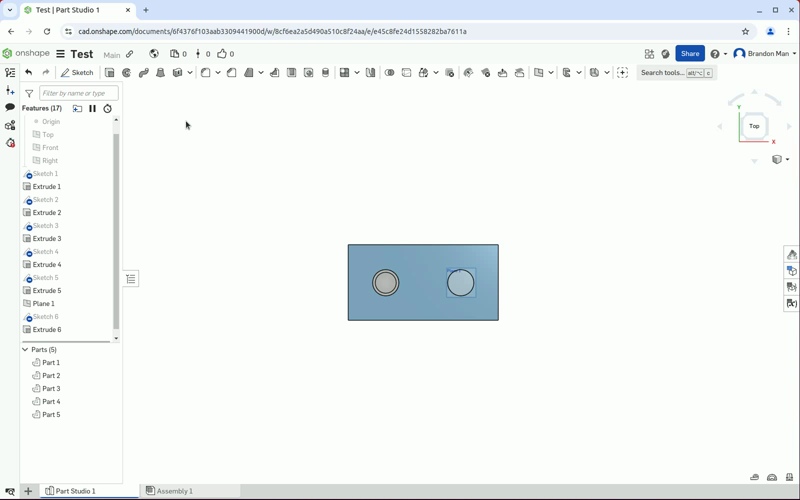
mouse_move(69, 176)
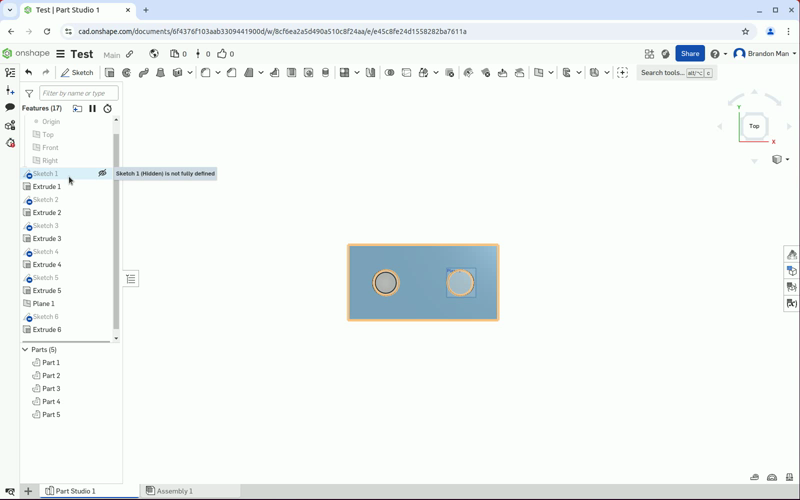
click(69, 176)
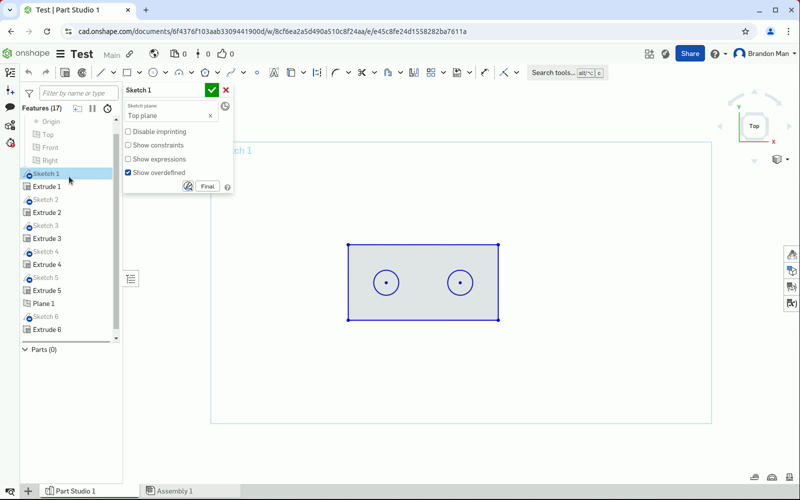
mouse_move(229, 92)
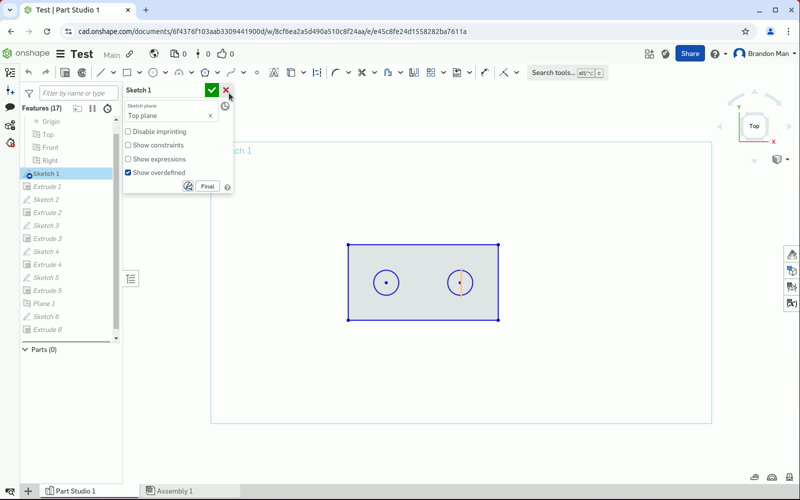
click(229, 92)
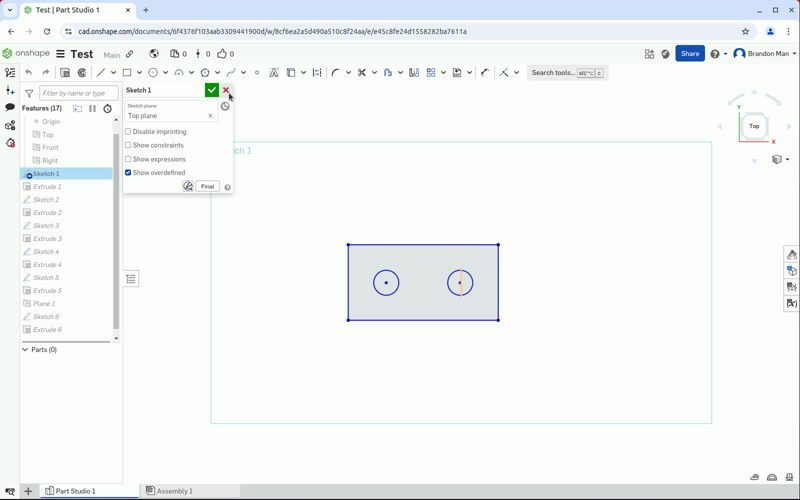
key(shift+s)
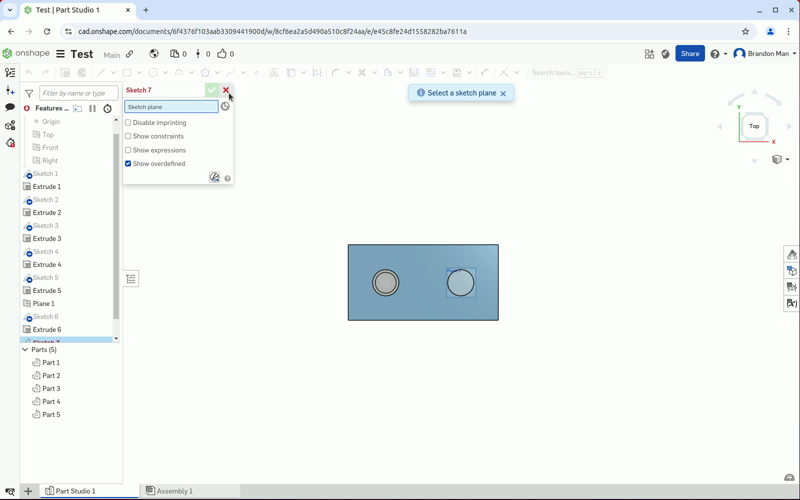
mouse_move(69, 293)
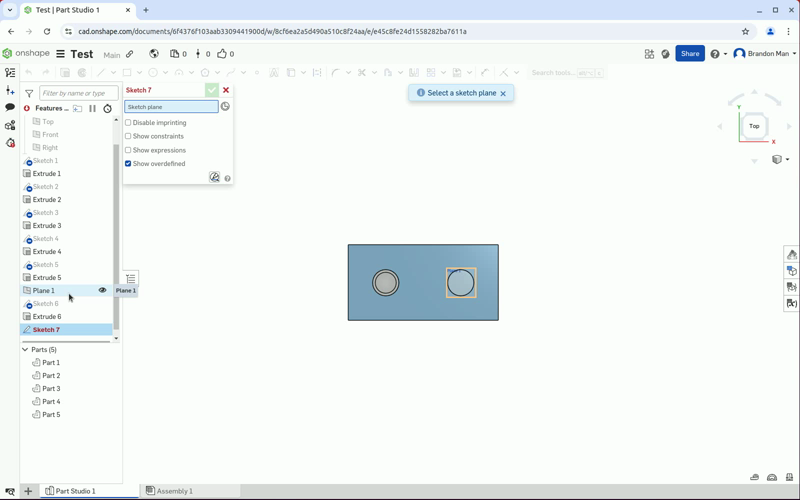
click(69, 293)
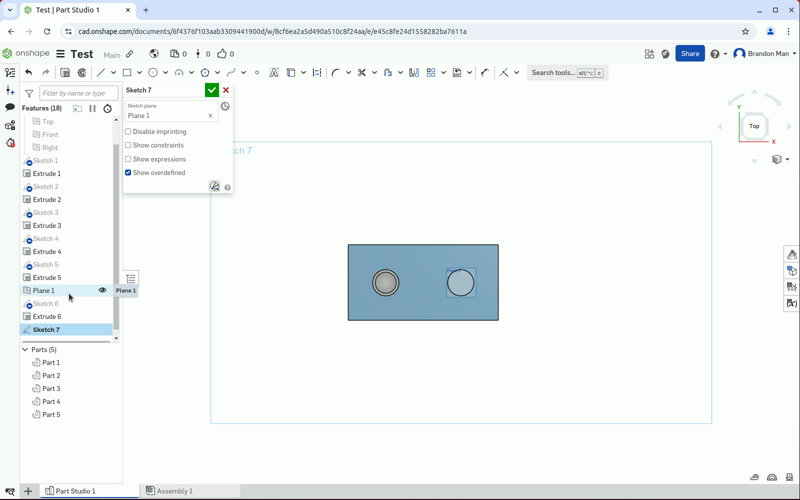
mouse_move(73, 352)
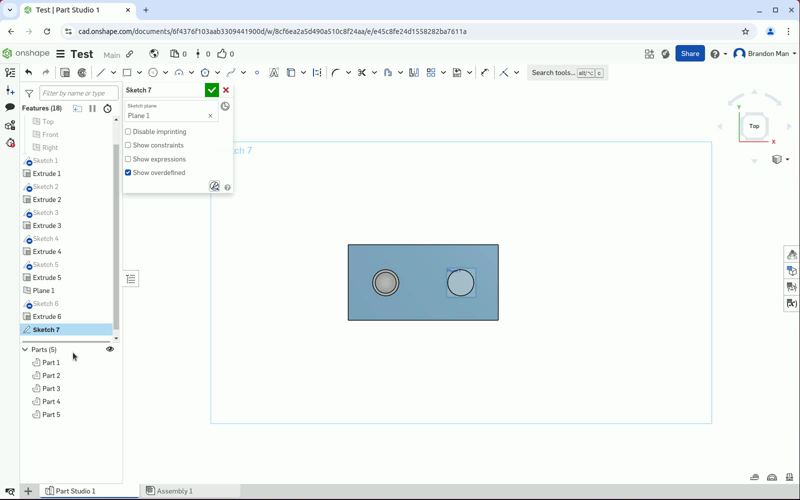
key(y)
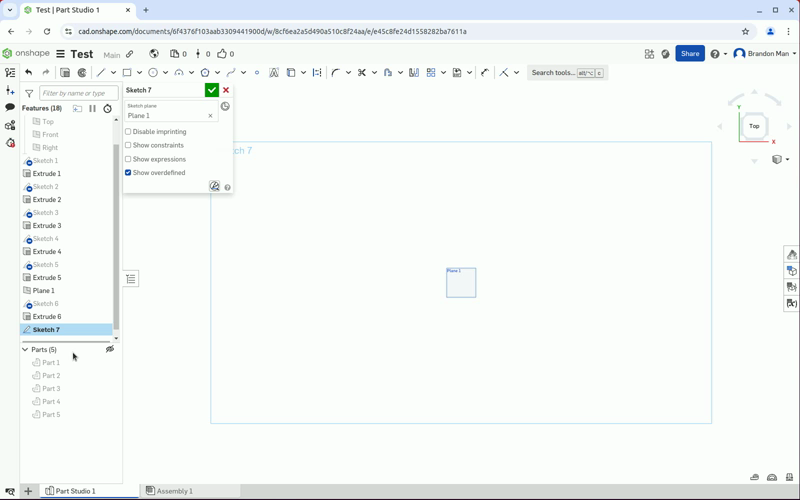
key(c)
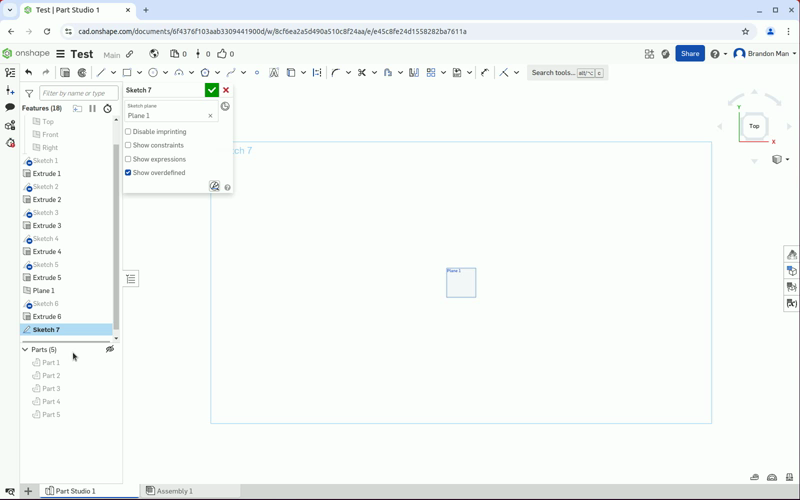
key_down(shift)
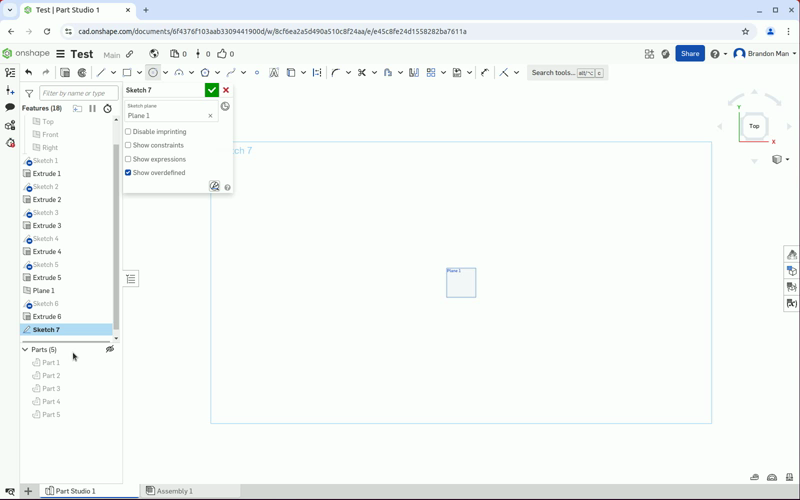
mouse_move(460, 282)
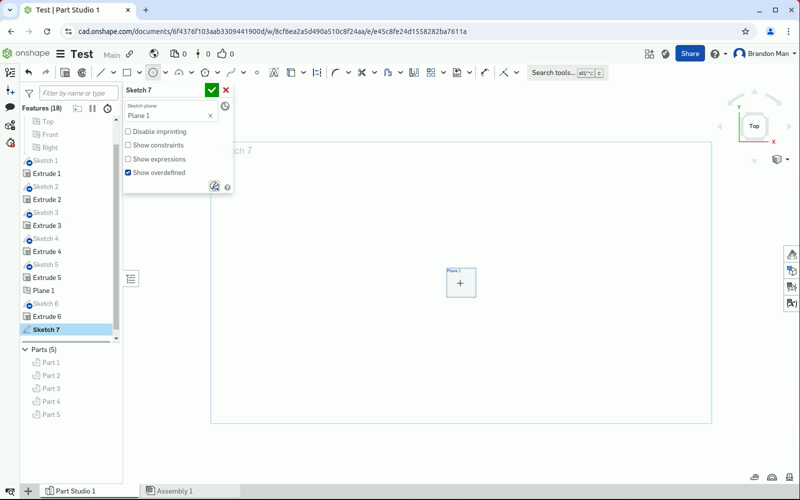
click(460, 282)
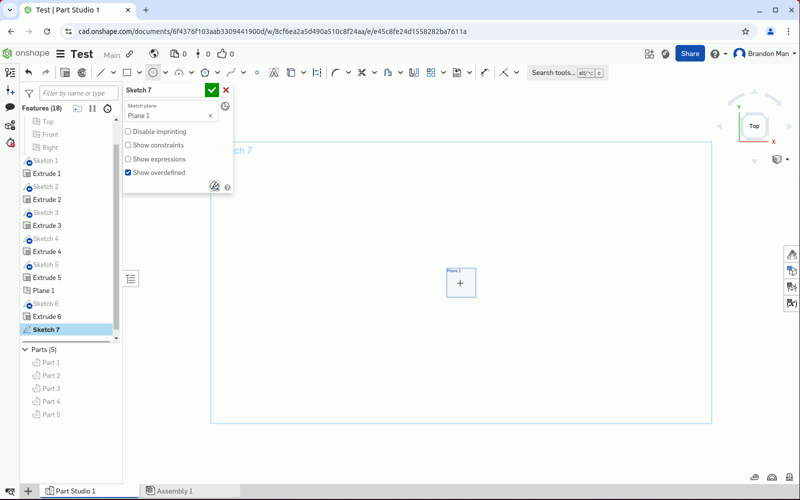
key_up(shift)
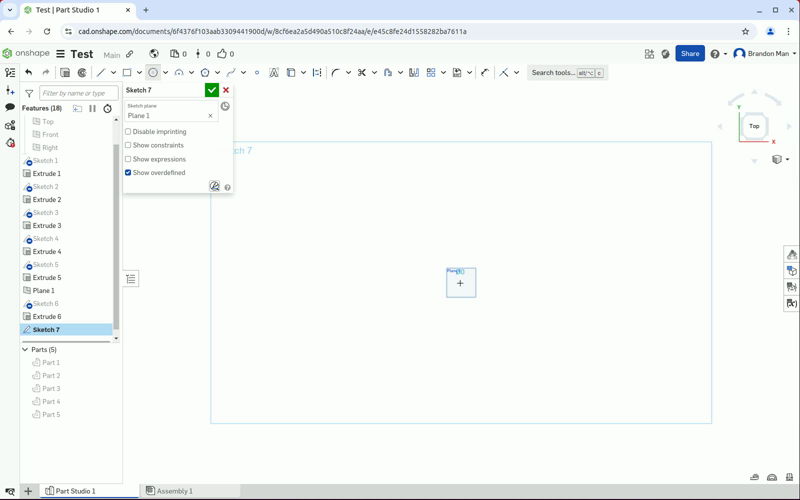
mouse_move(470, 282)
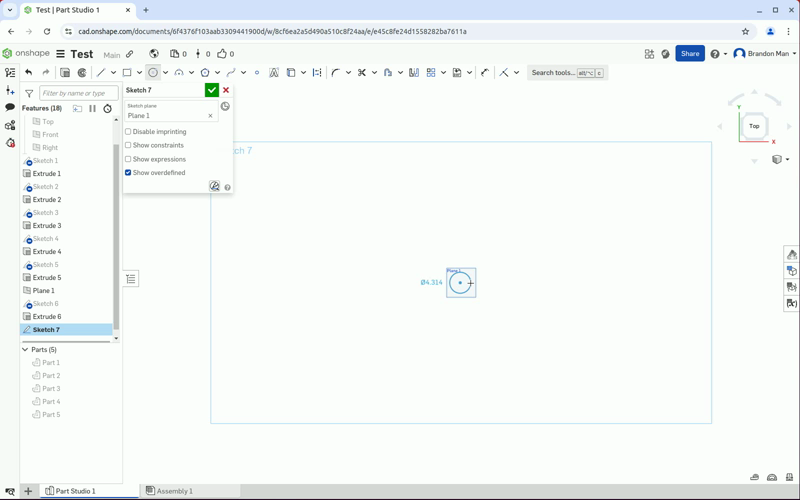
click(470, 282)
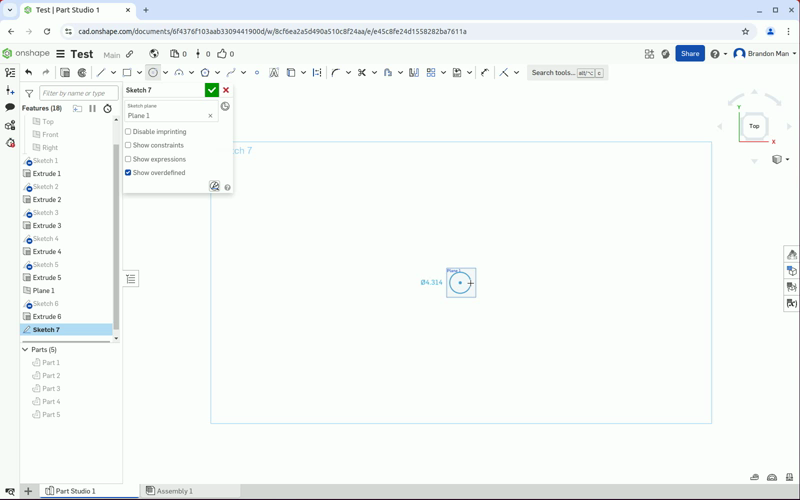
key(esc)
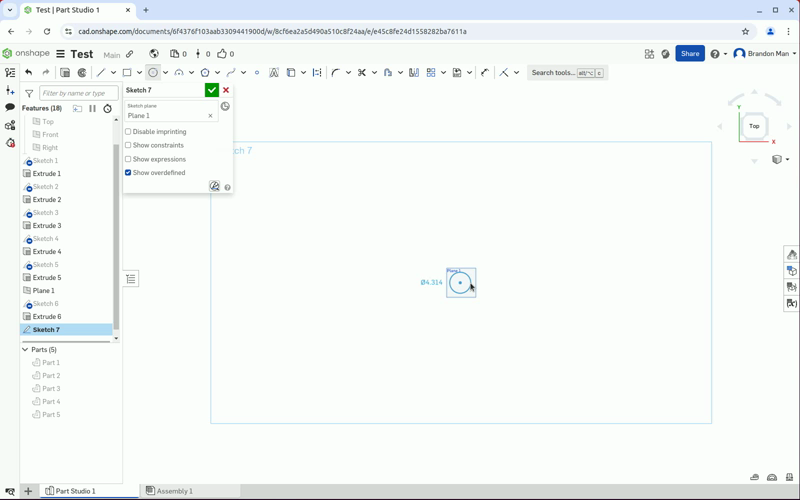
mouse_move(460, 287)
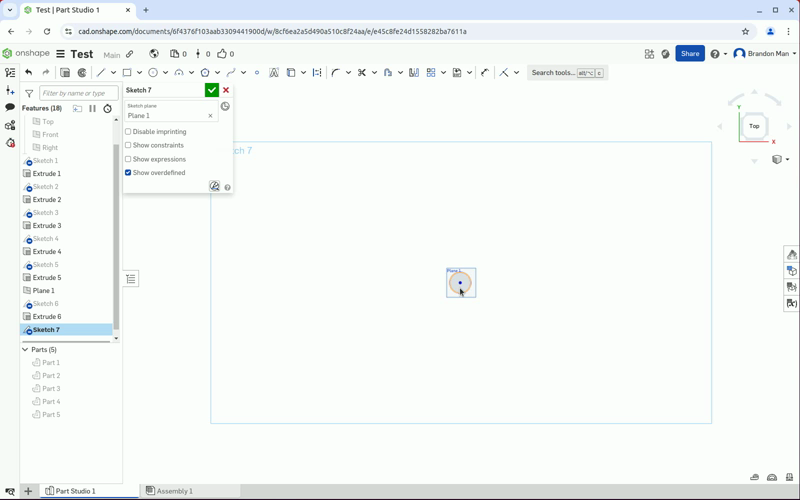
scroll(6)
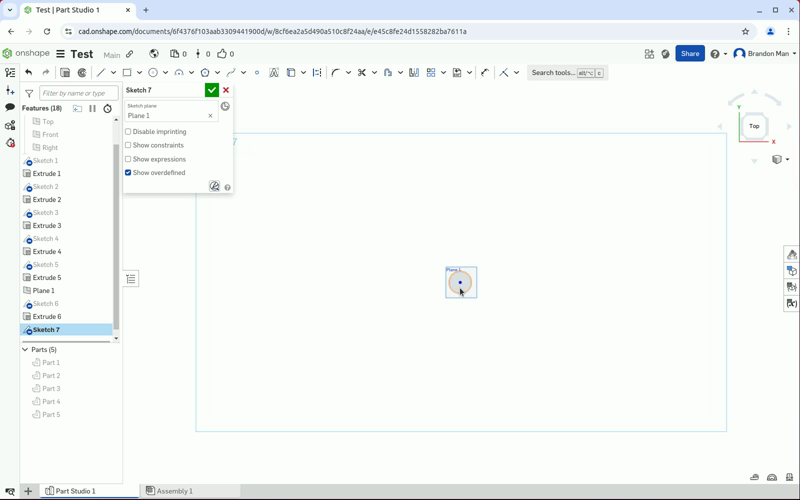
scroll(6)
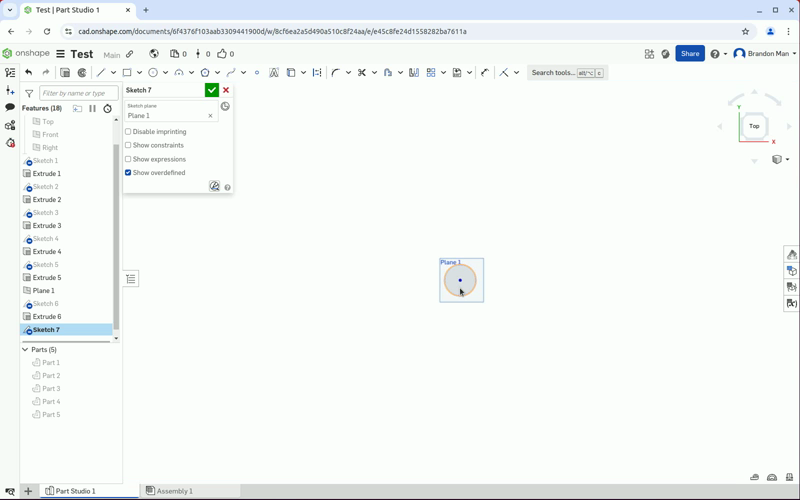
scroll(6)
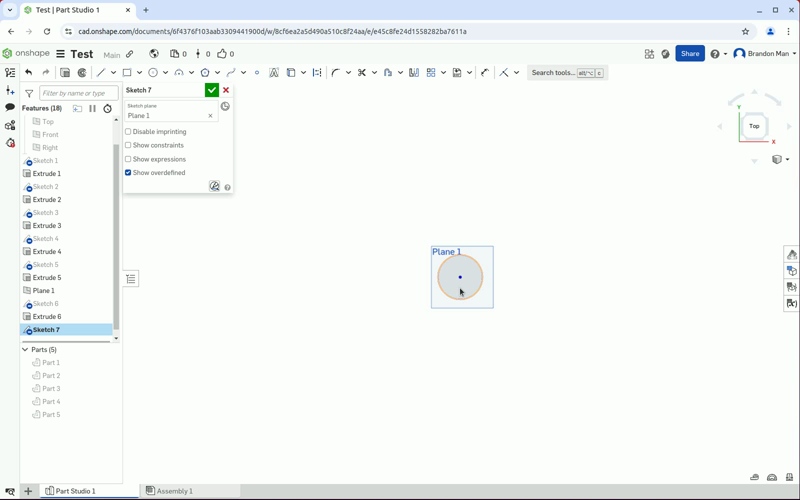
scroll(6)
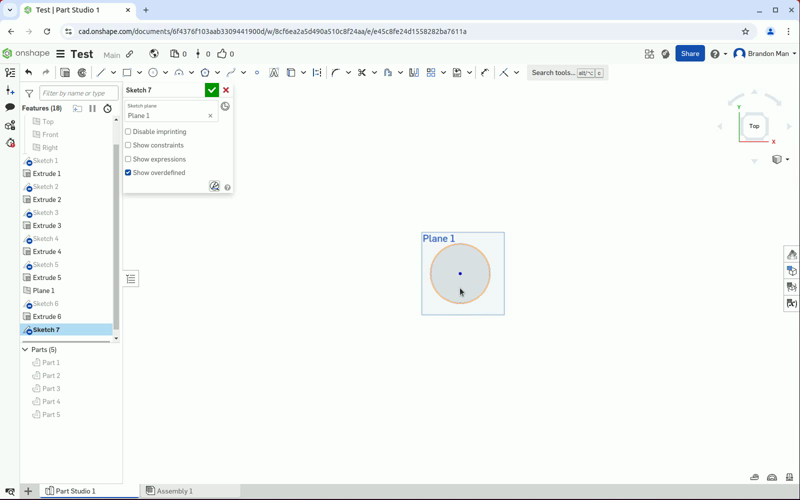
scroll(6)
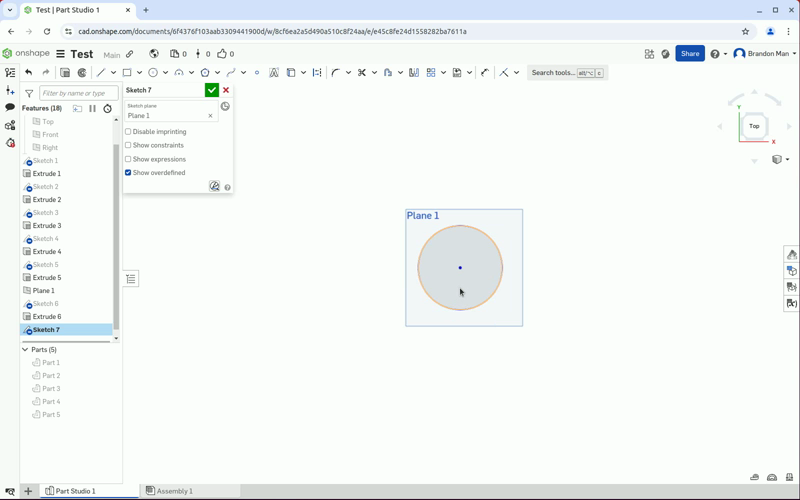
scroll(6)
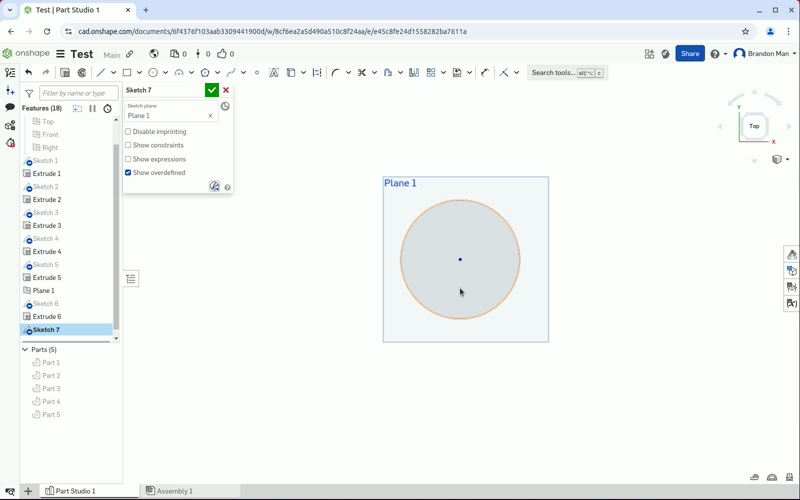
scroll(6)
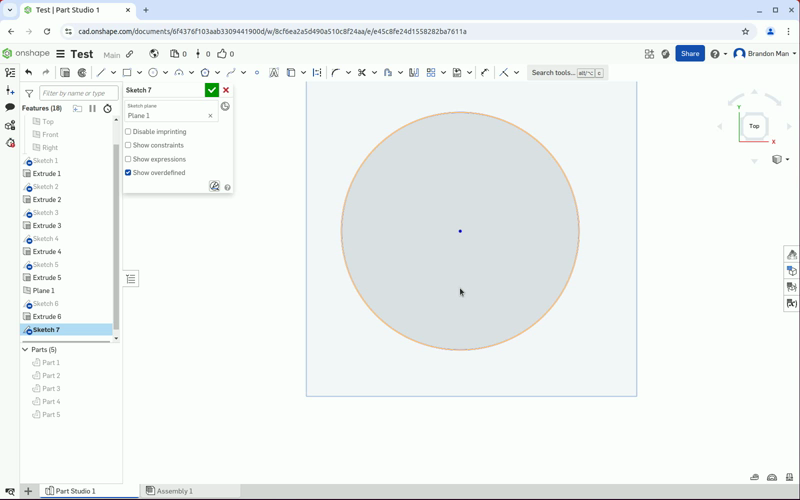
click(460, 287)
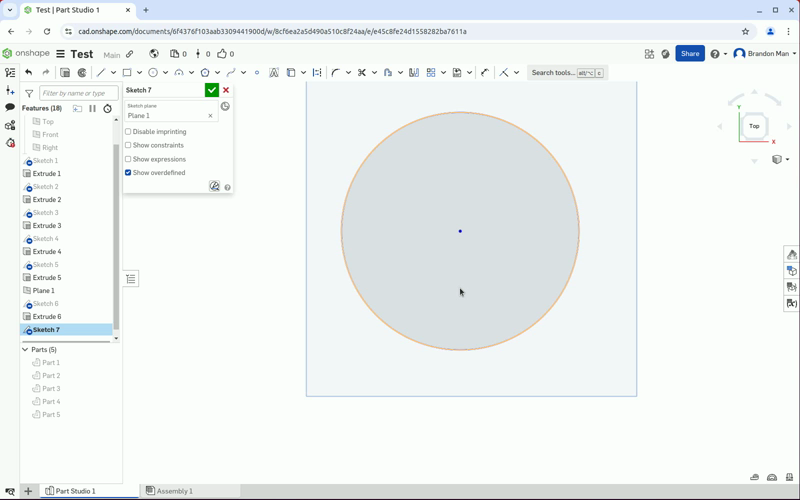
scroll(-6)
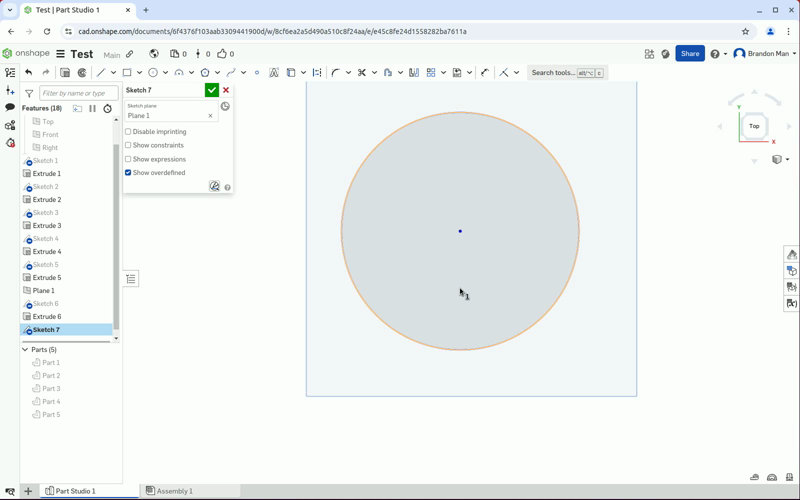
scroll(-6)
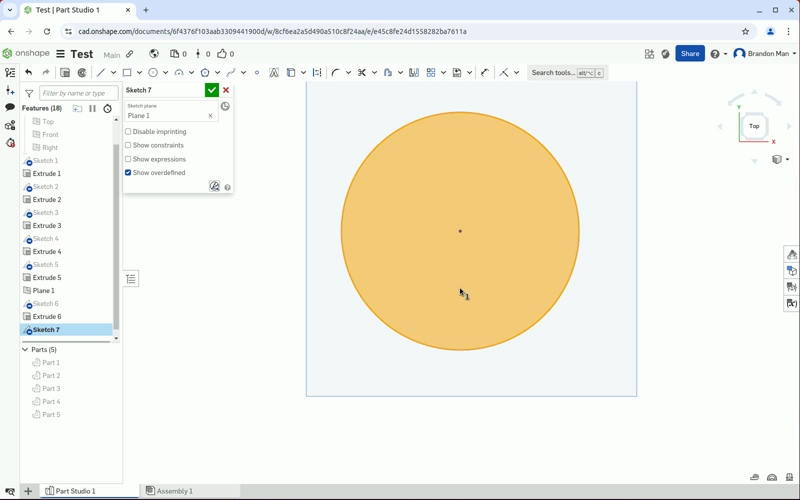
scroll(-6)
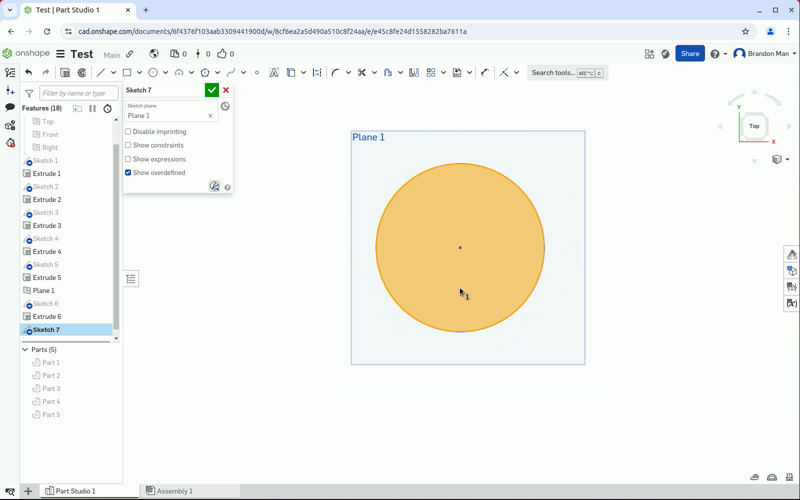
scroll(-6)
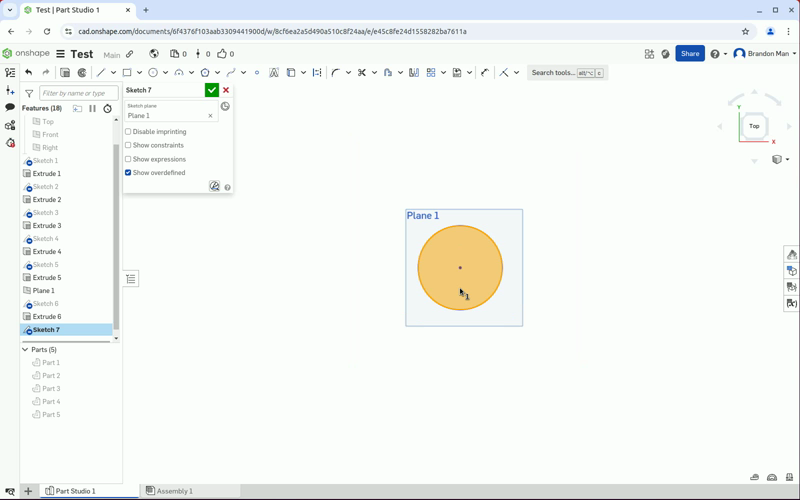
scroll(-6)
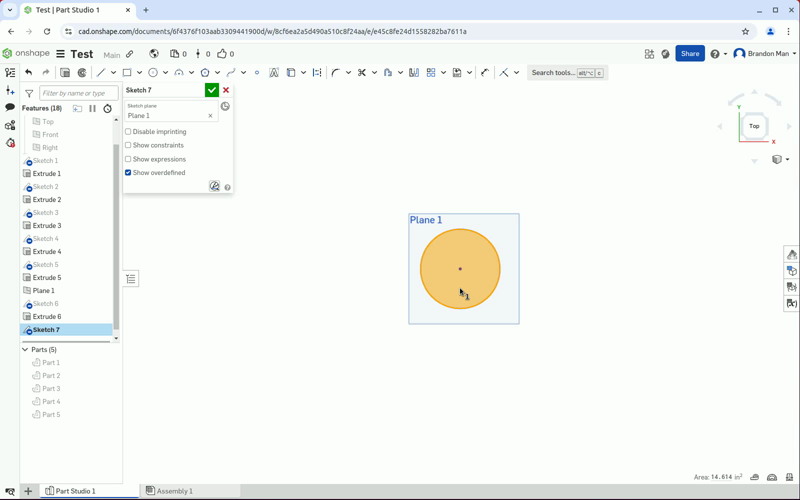
scroll(-6)
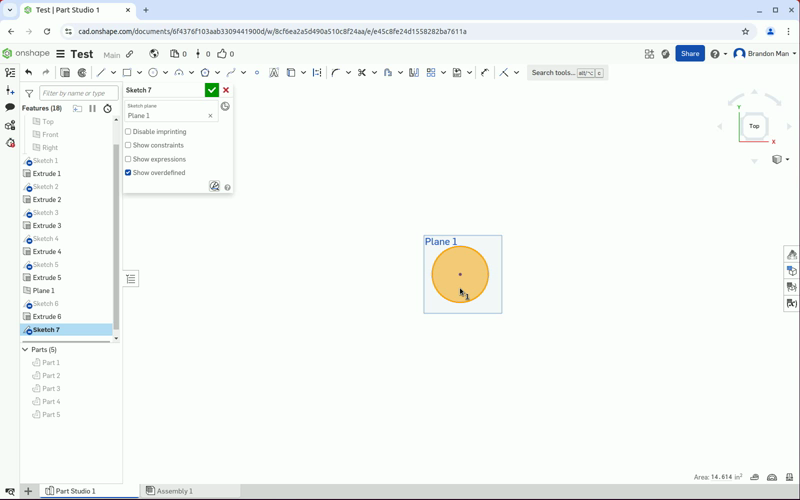
scroll(-6)
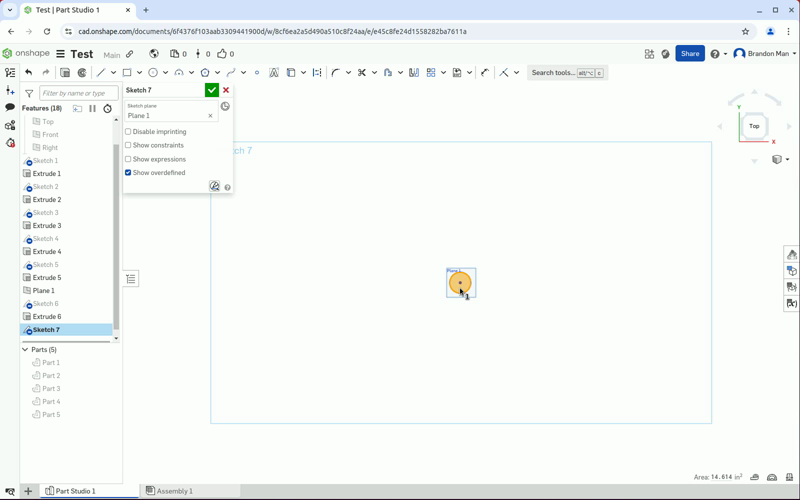
mouse_move(73, 352)
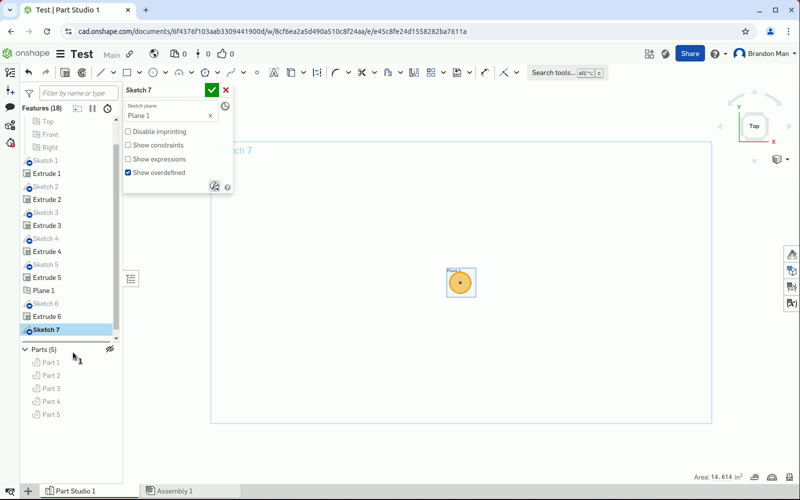
key(shift+y)
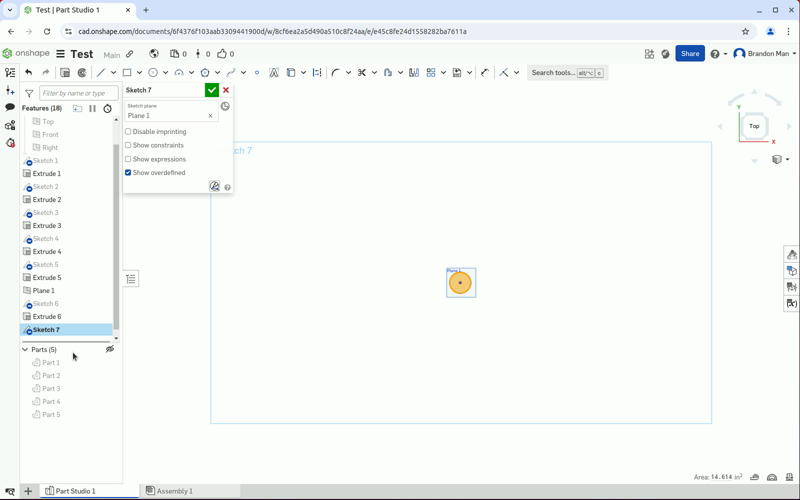
key(shift+e)
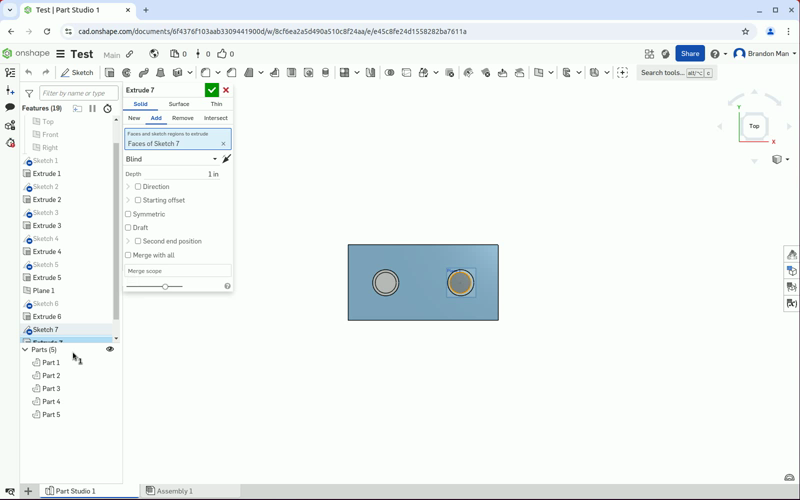
mouse_move(143, 106)
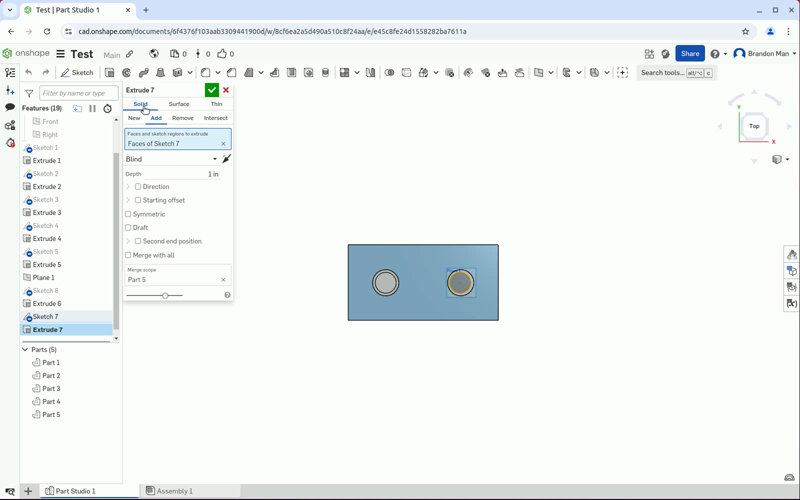
click(143, 106)
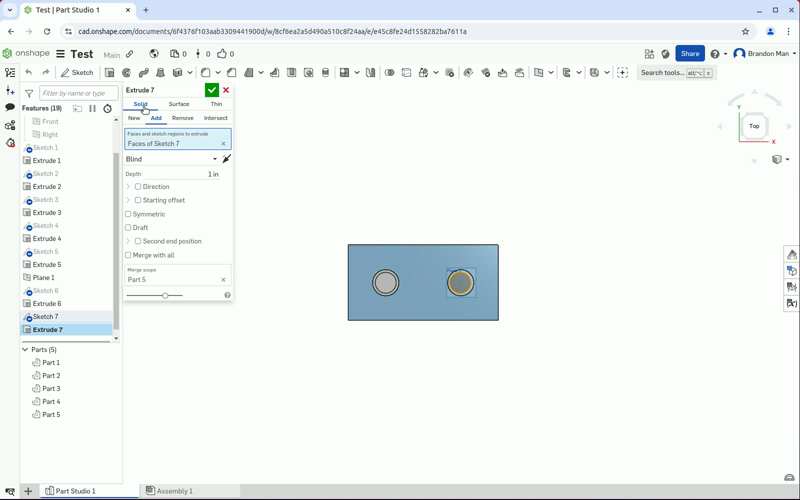
mouse_move(186, 120)
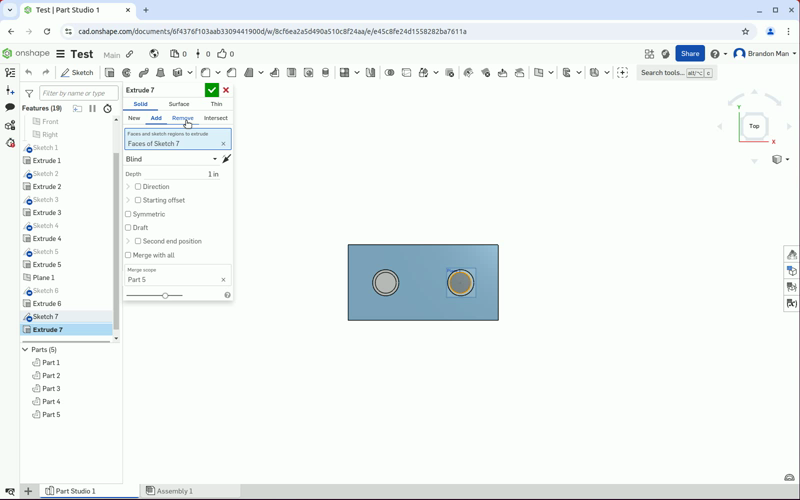
click(186, 120)
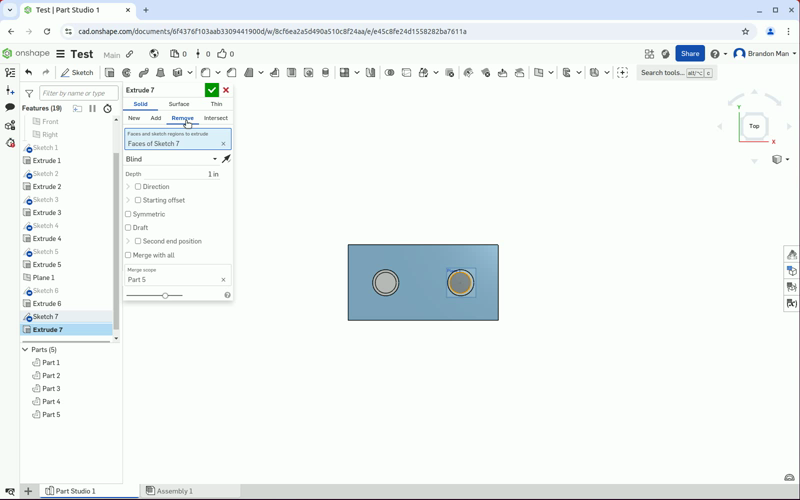
key(tab, 4)
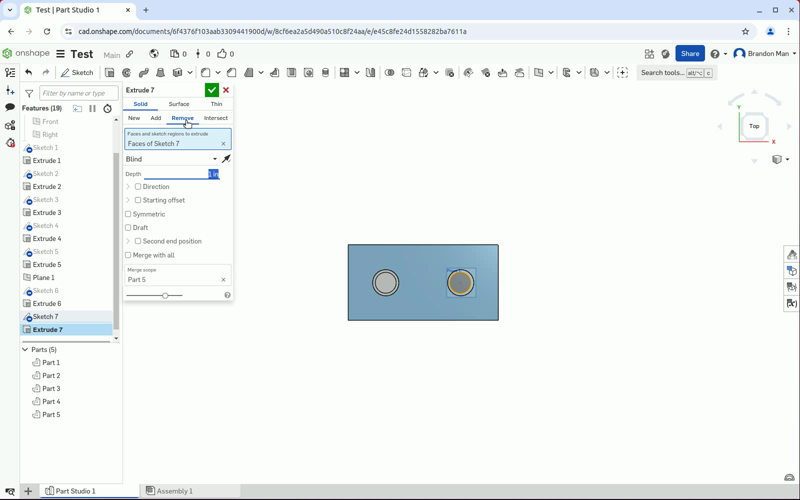
text(2.648)
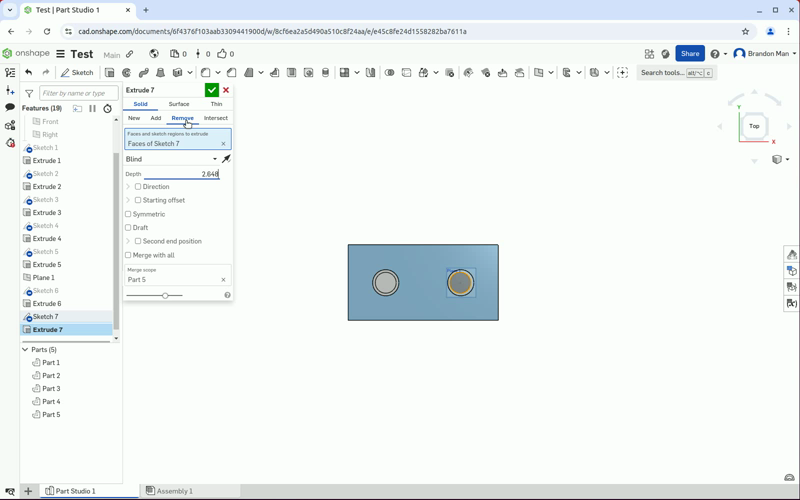
key(tab, 6)
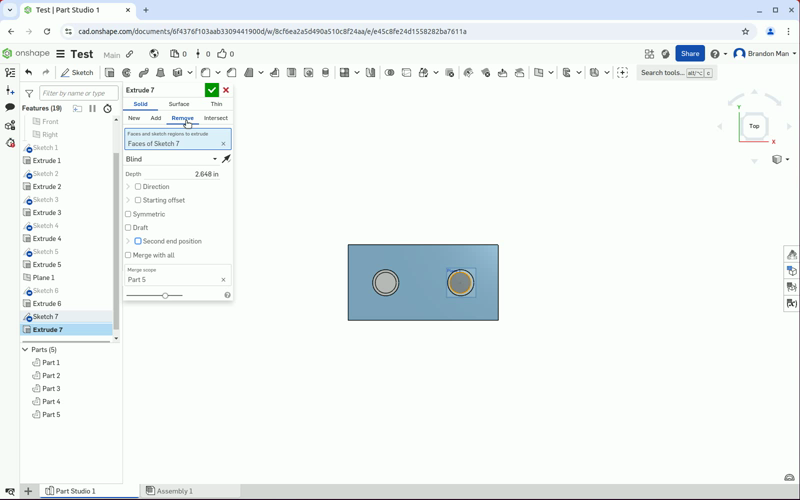
key(space)
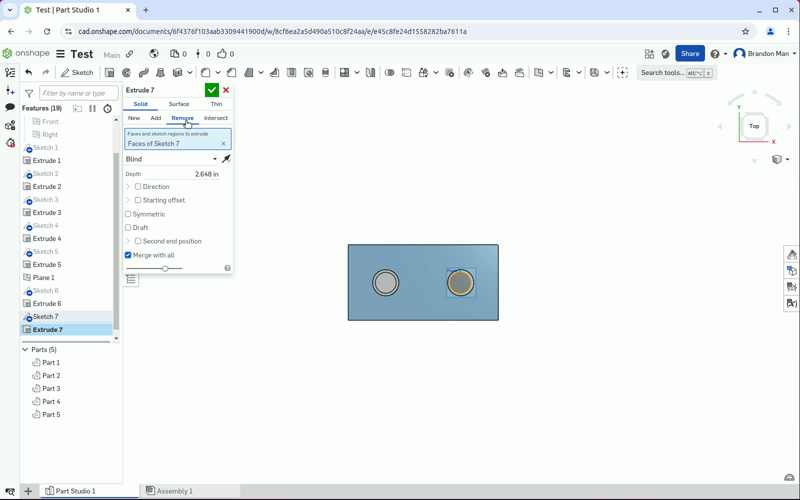
key(enter)
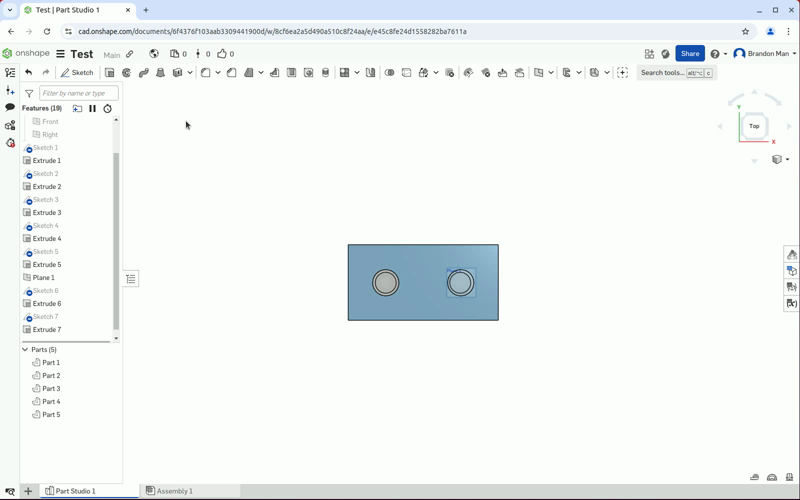
key(shift+h)
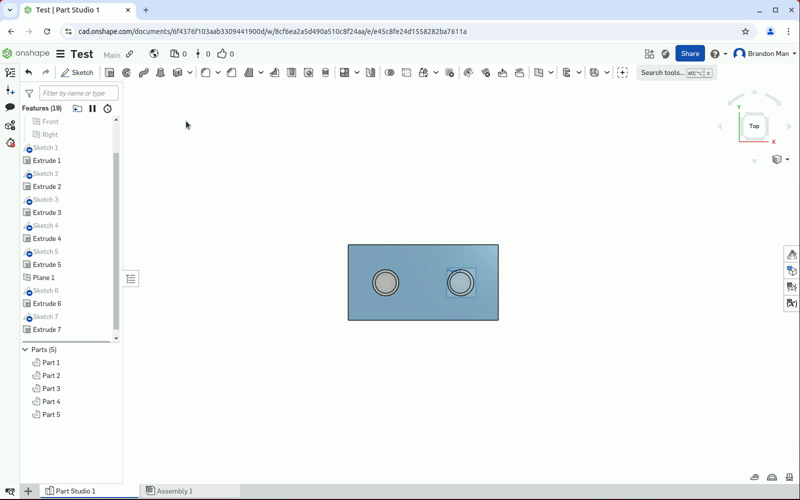
key(shift+h)
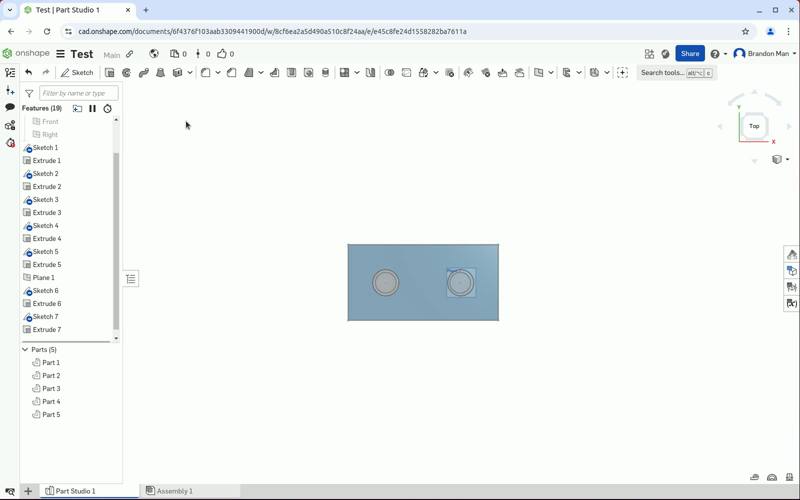
key(shift+7)
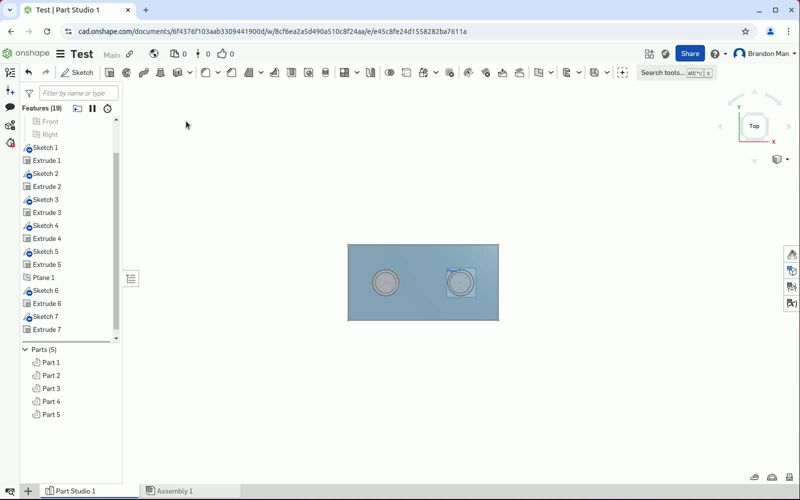
key(up, 3)
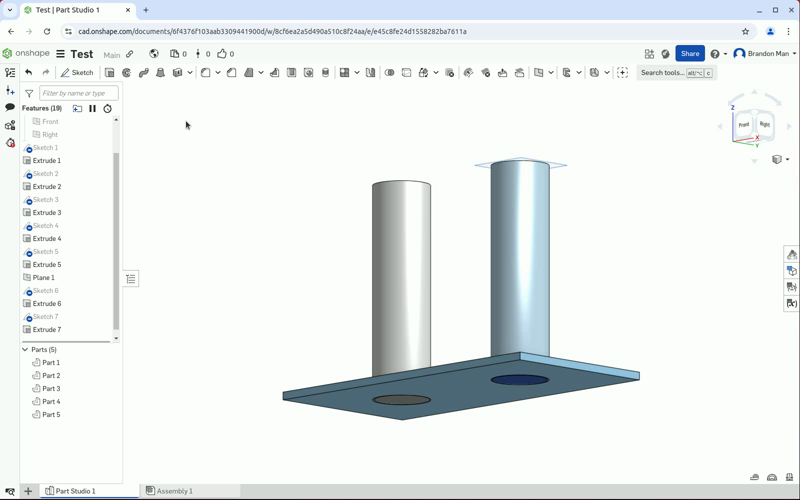
key(left, 3)
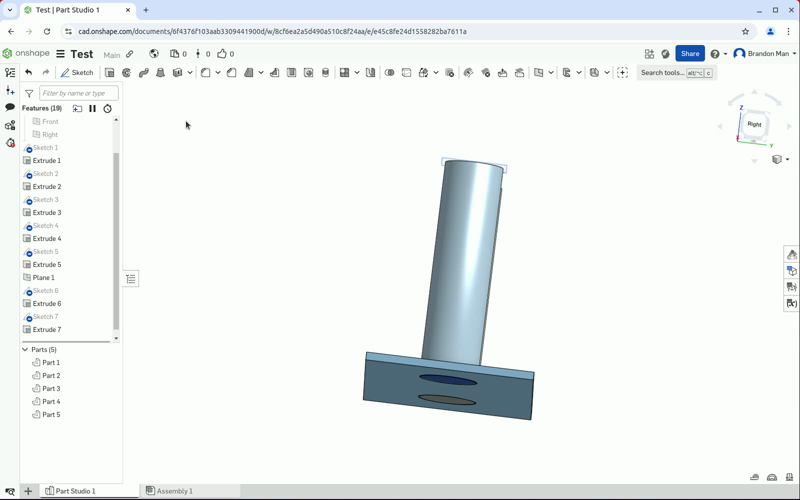
key(right, 3)
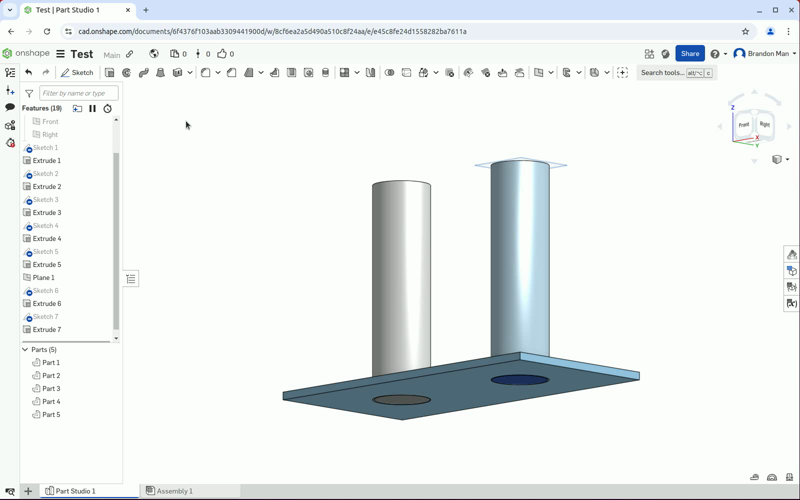
key(down, 3)
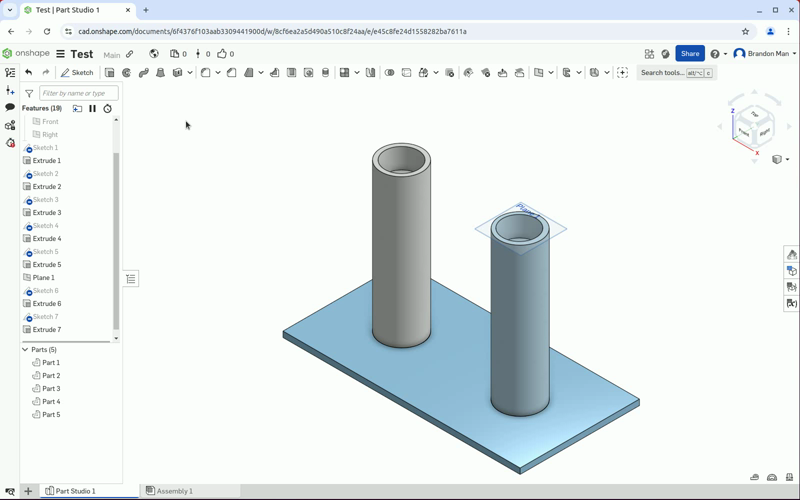
mouse_move(69, 150)
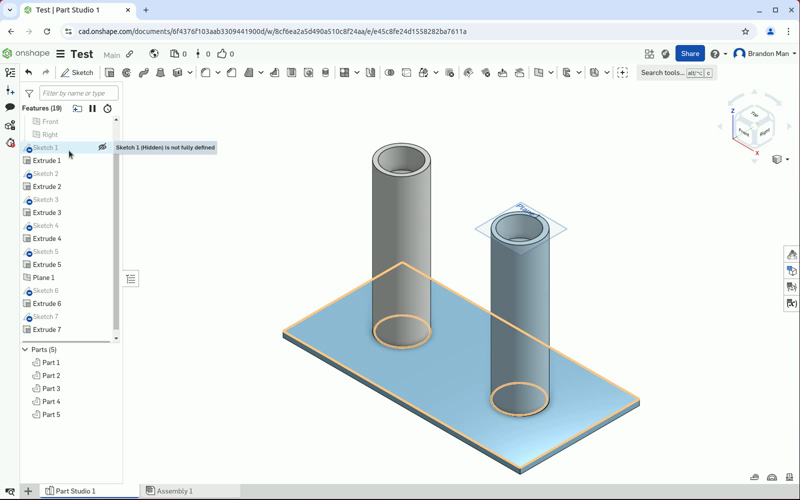
click(69, 150)